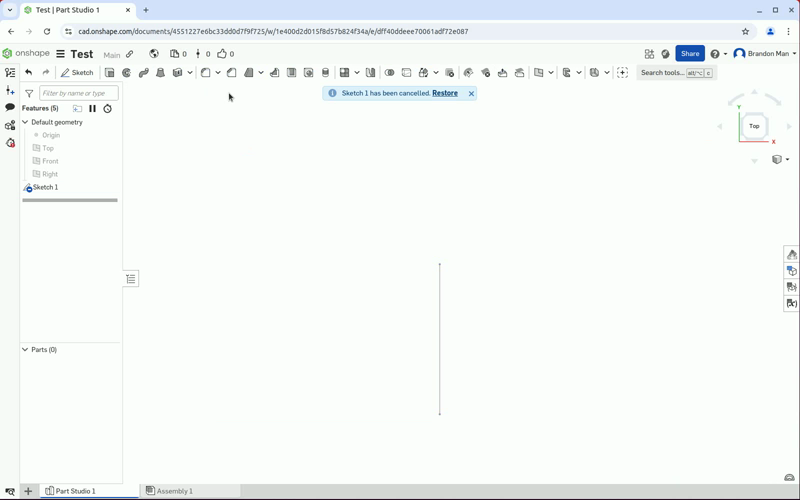
key(shift+h)
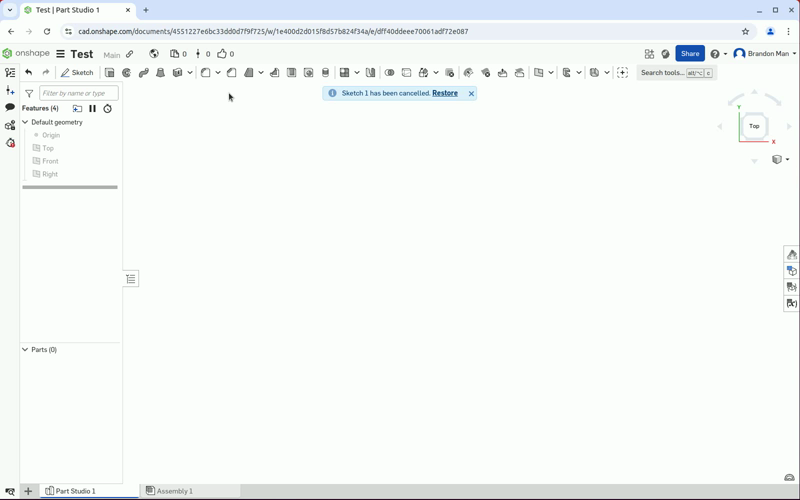
mouse_move(73, 352)
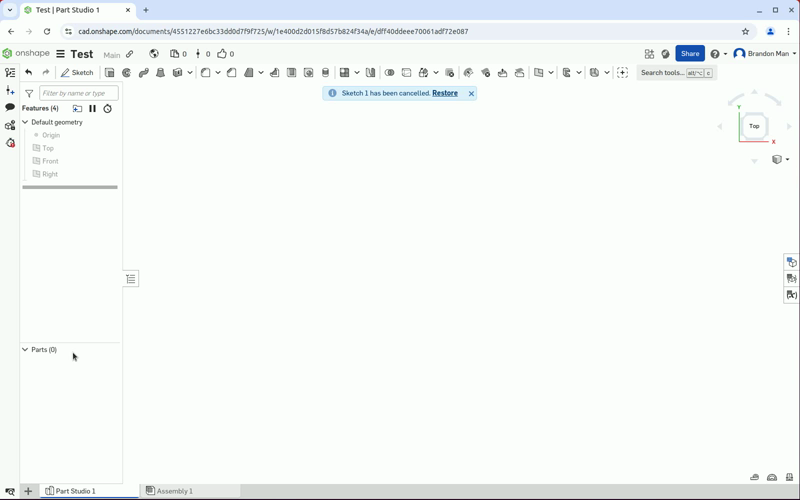
key(y)
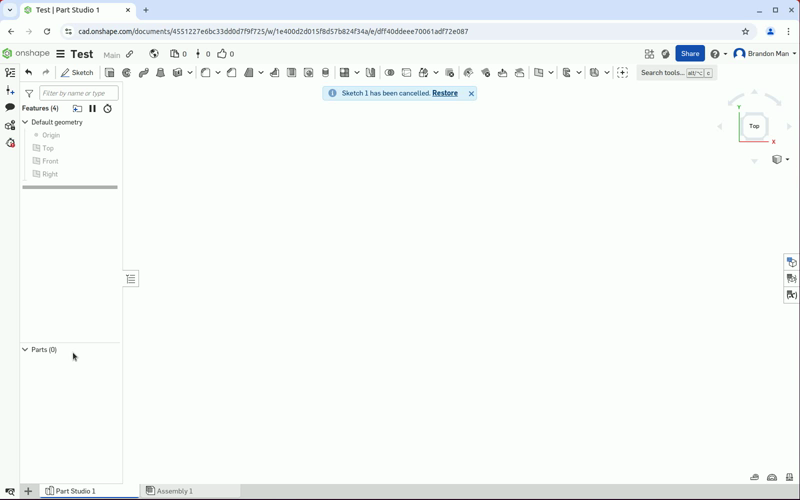
key(shift+p)
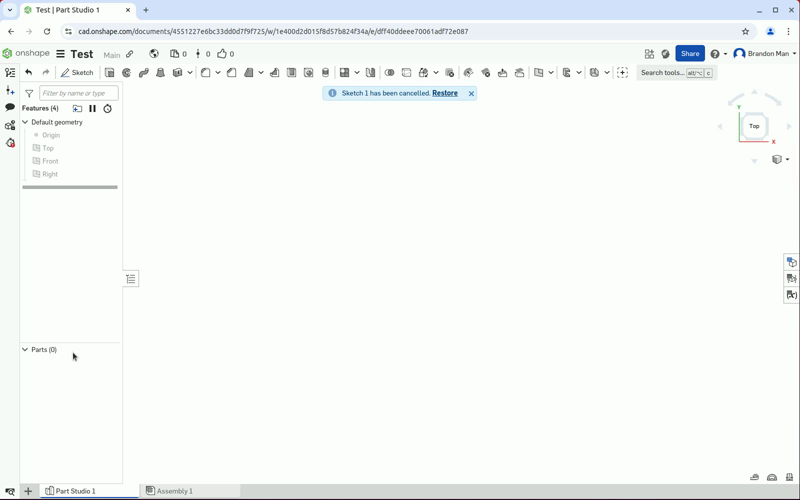
key(space)
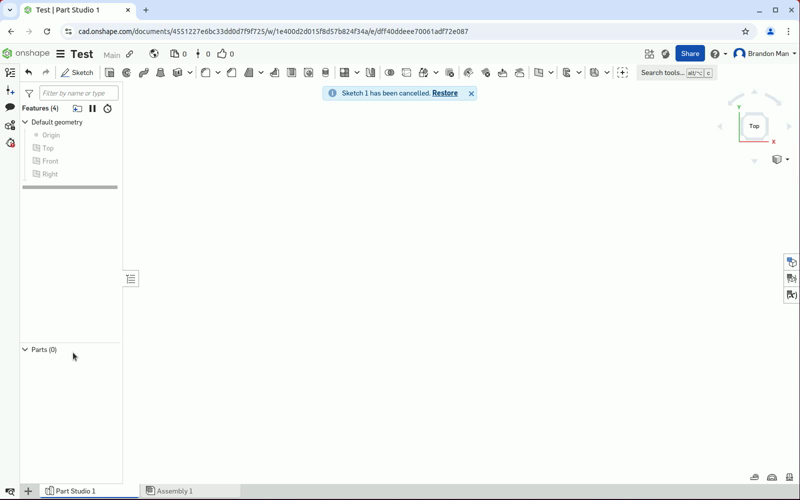
key_down(shift)
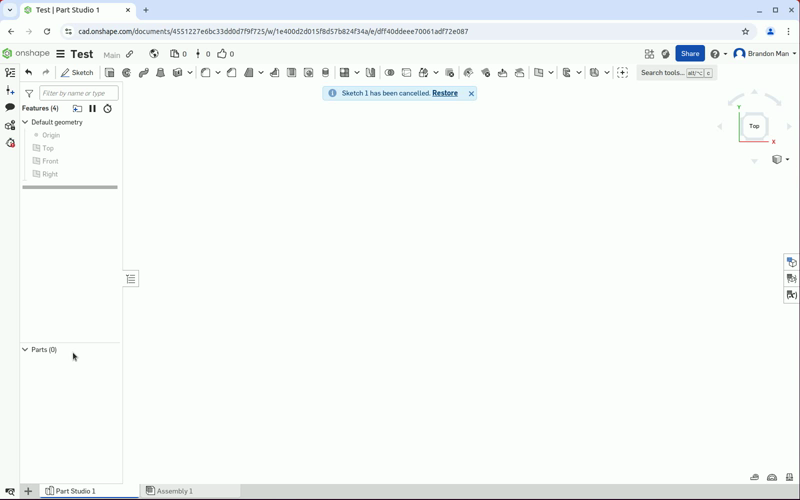
key(up)
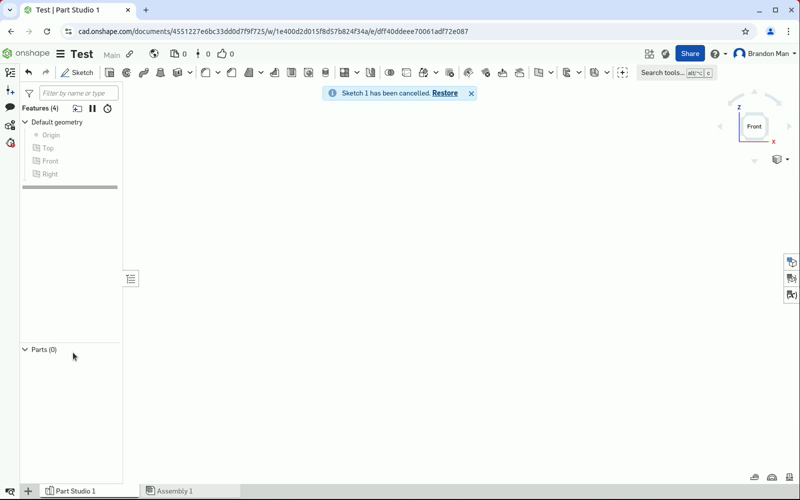
key_up(shift)
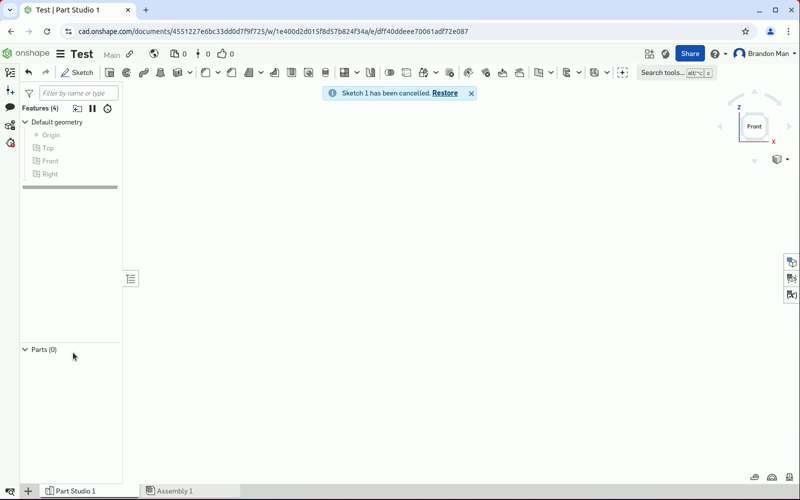
key(space)
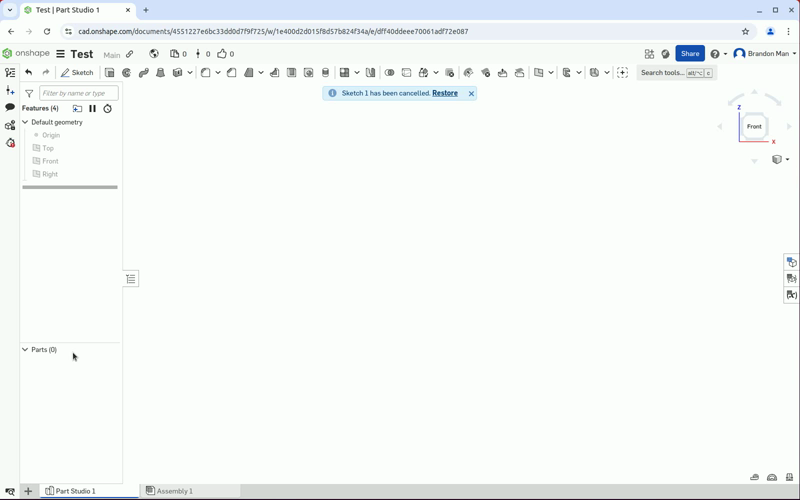
key_down(shift)
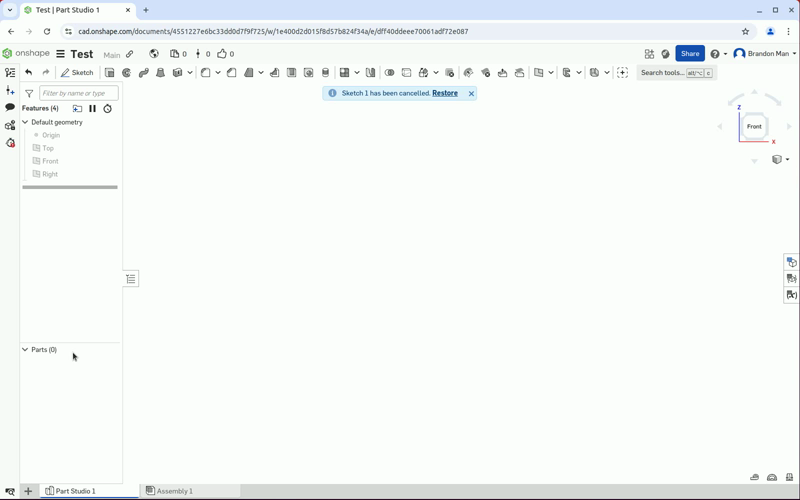
key(left)
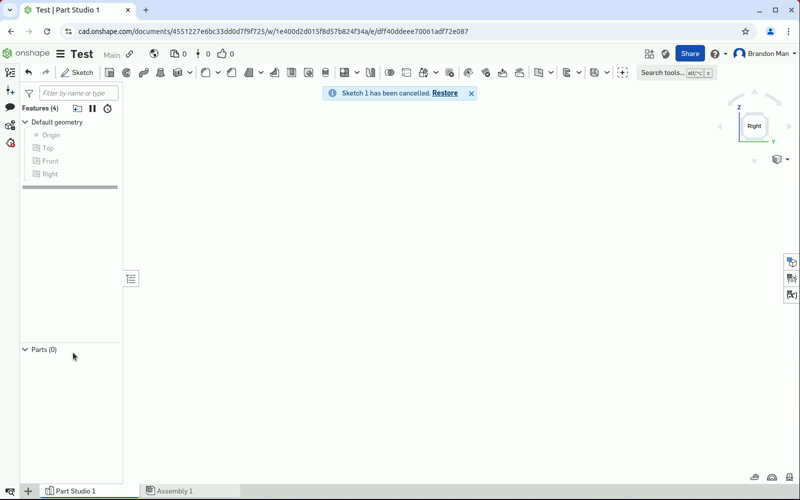
key_up(shift)
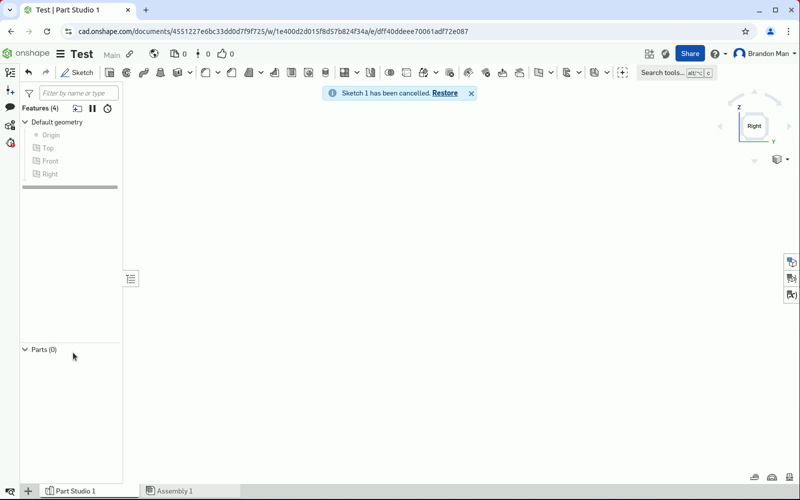
mouse_move(73, 352)
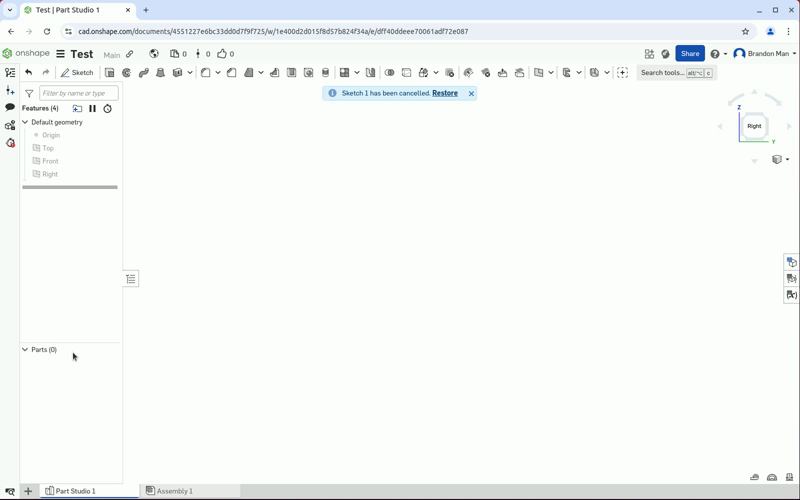
key(shift+y)
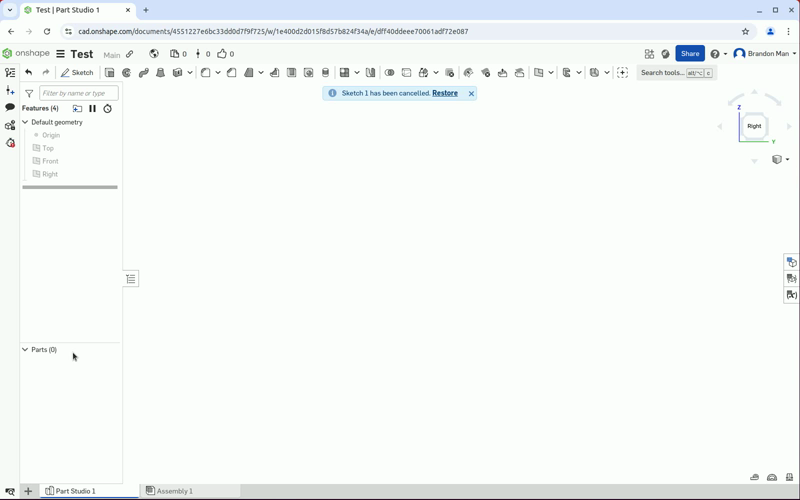
key(shift+s)
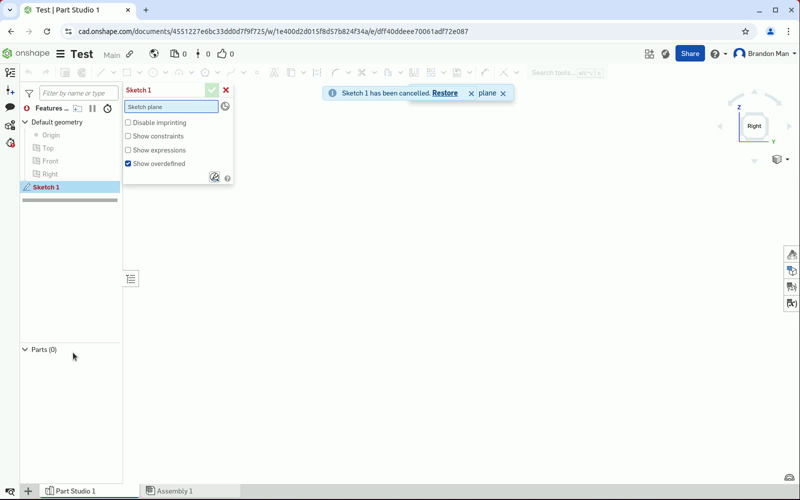
mouse_move(73, 176)
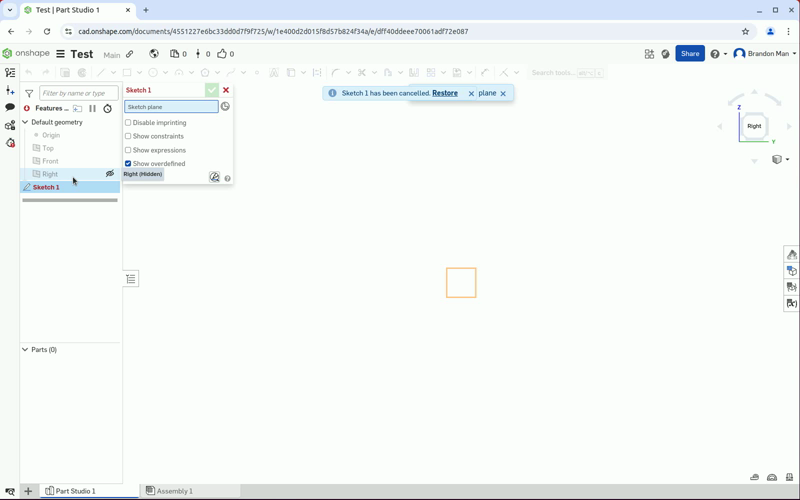
click(73, 176)
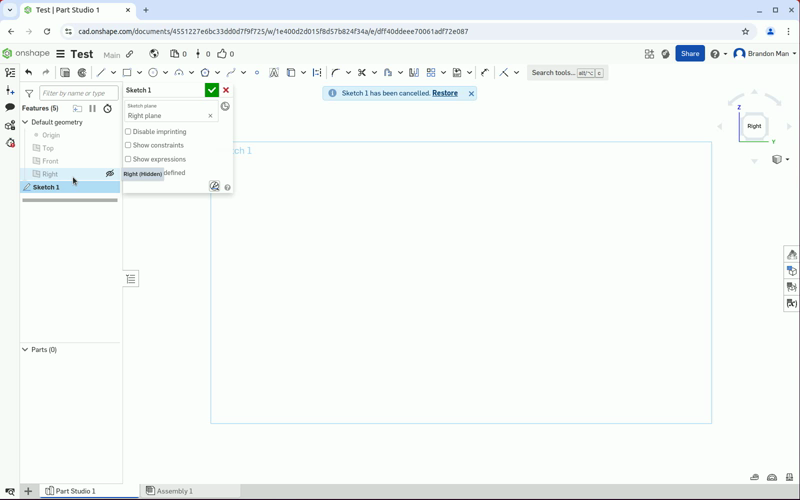
mouse_move(73, 352)
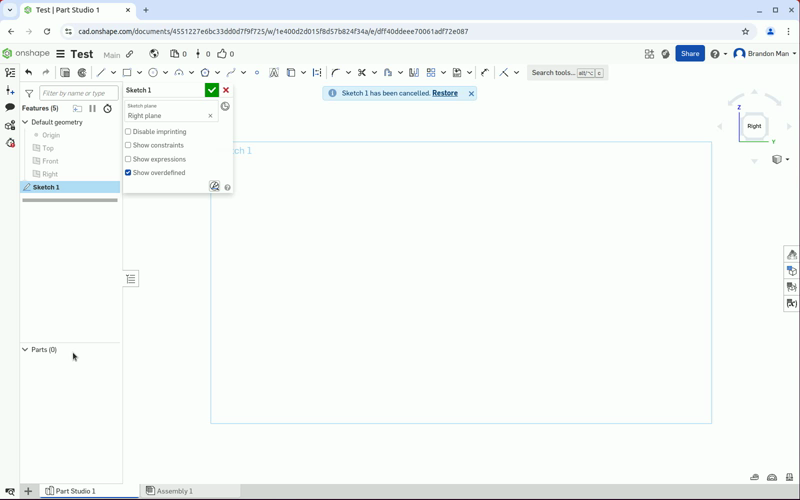
key(y)
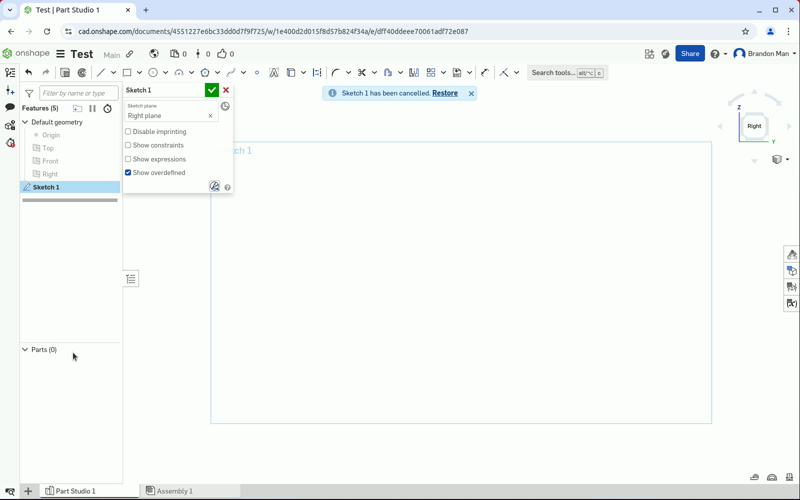
key(l)
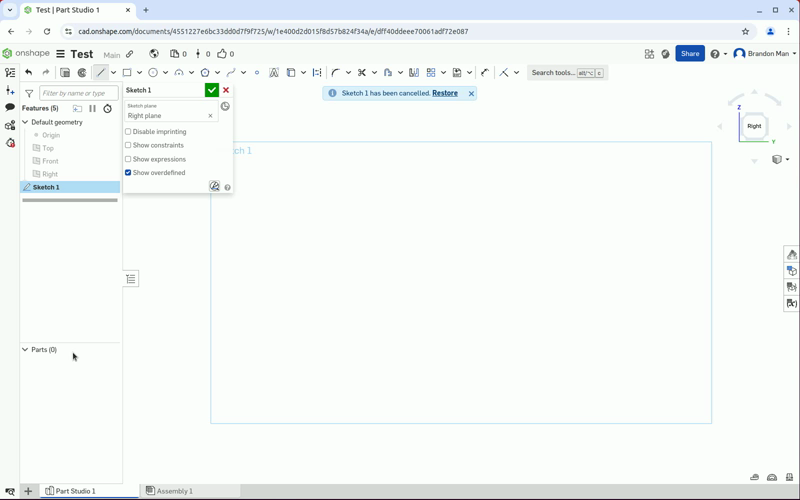
key_down(shift)
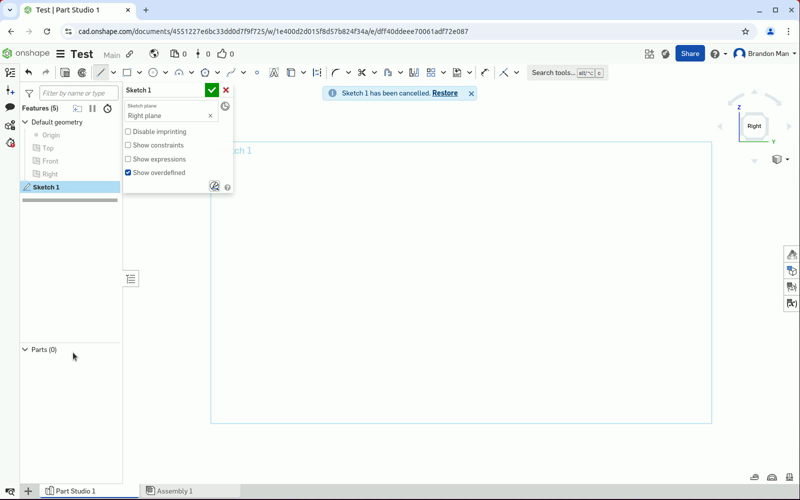
mouse_move(348, 282)
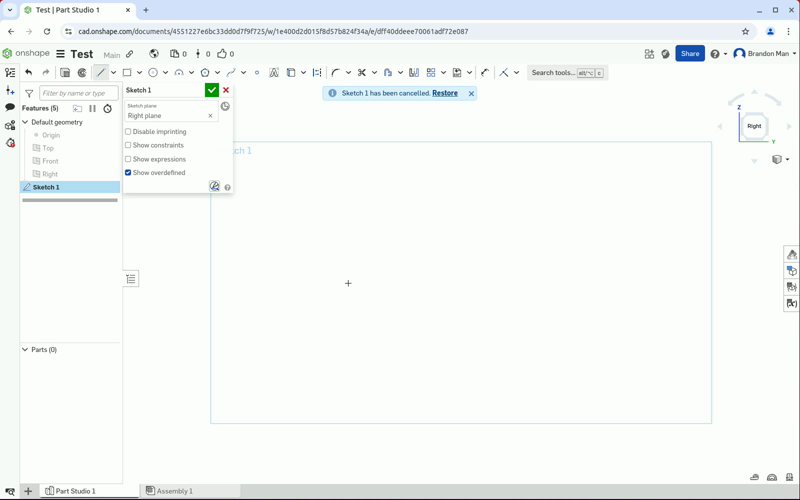
click(348, 282)
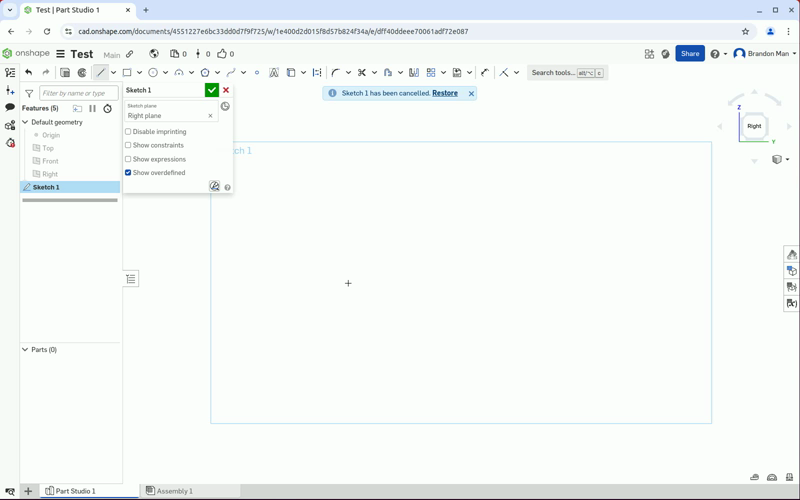
key_up(shift)
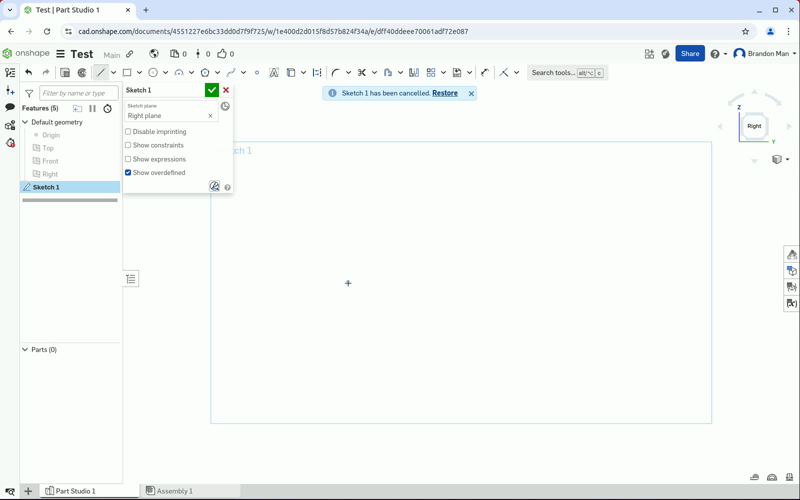
key_down(shift)
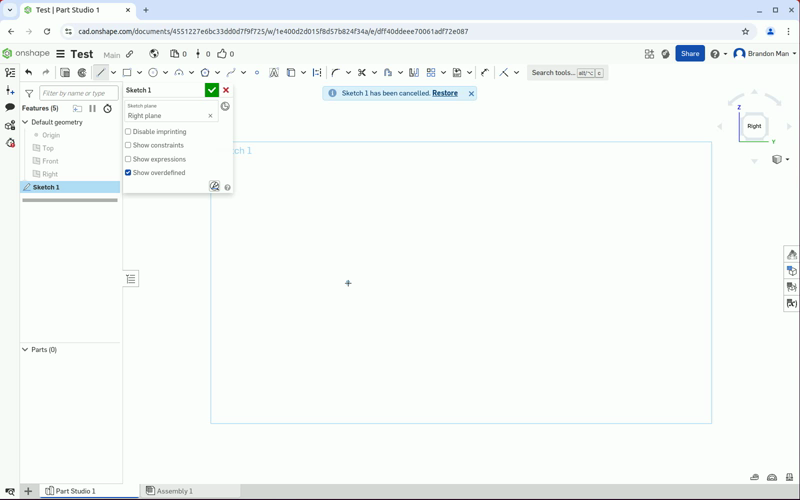
mouse_move(460, 282)
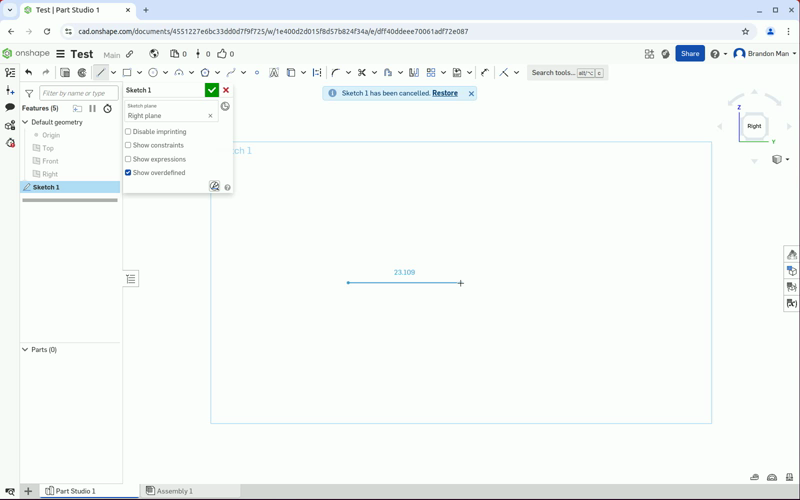
click(460, 282)
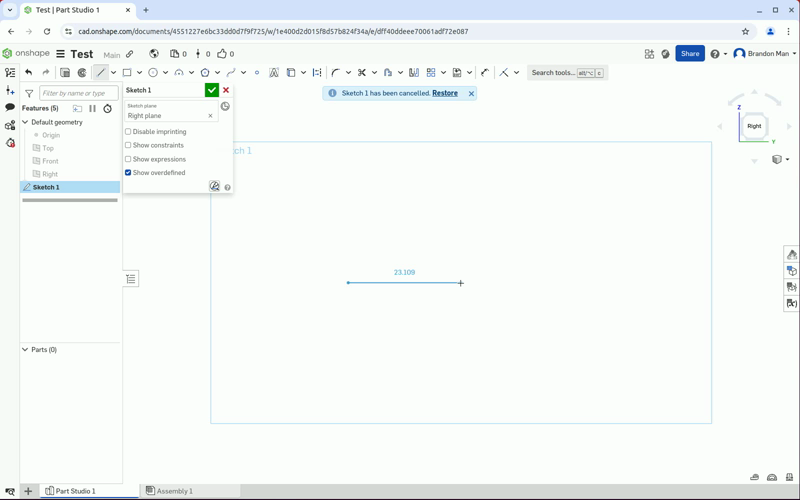
key_up(shift)
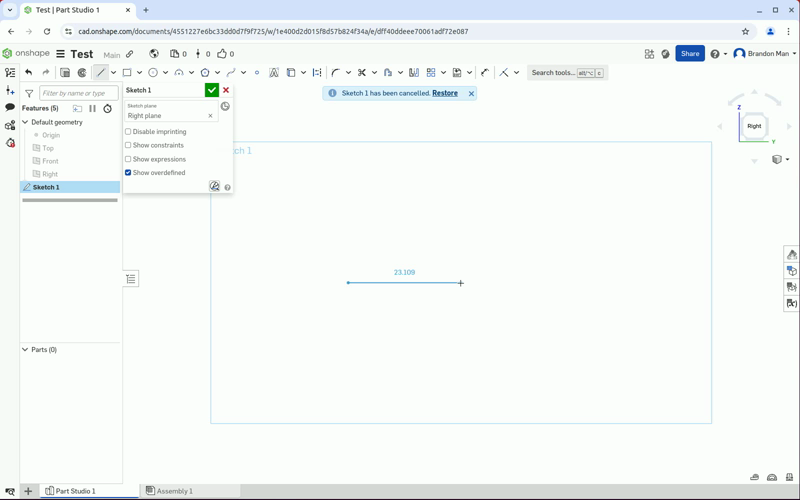
key_down(shift)
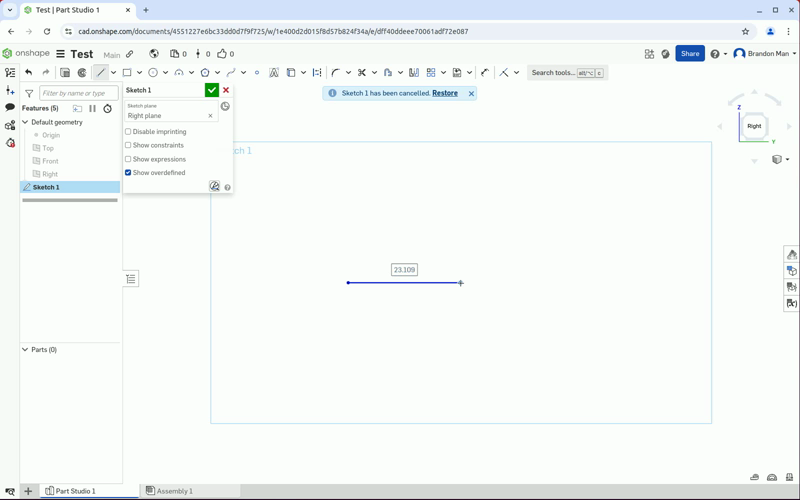
mouse_move(460, 170)
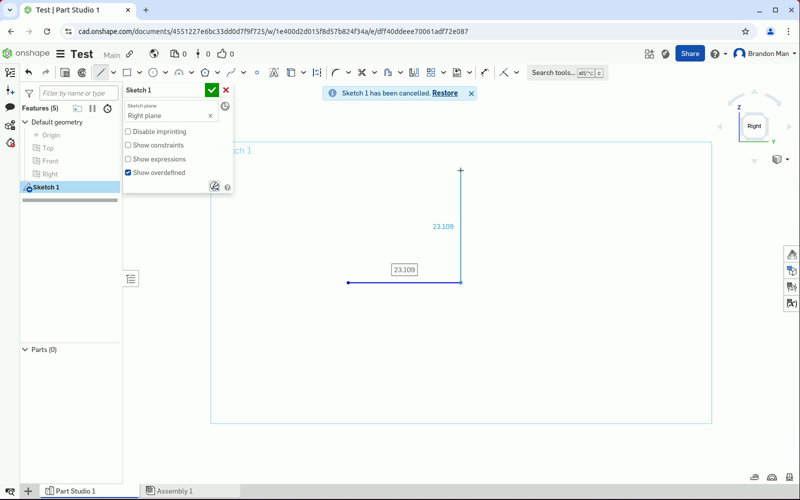
click(460, 170)
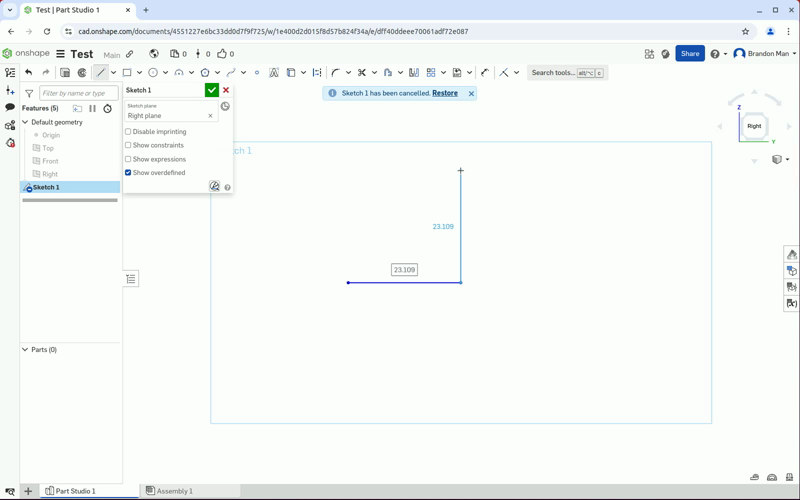
key_up(shift)
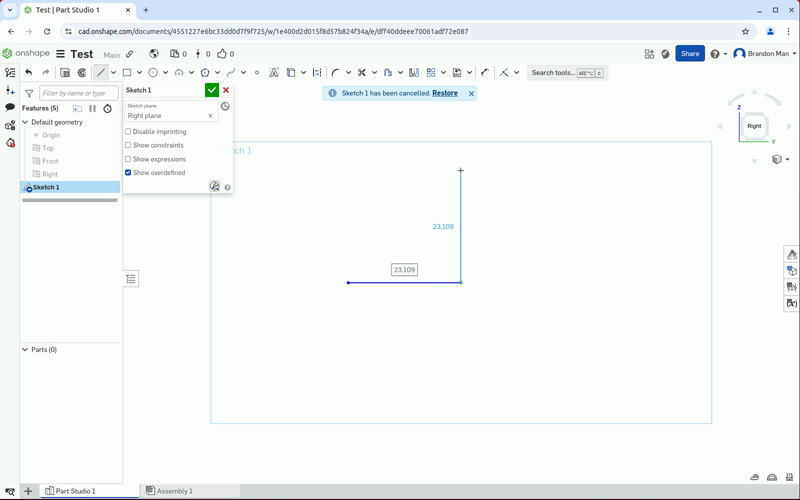
key_down(shift)
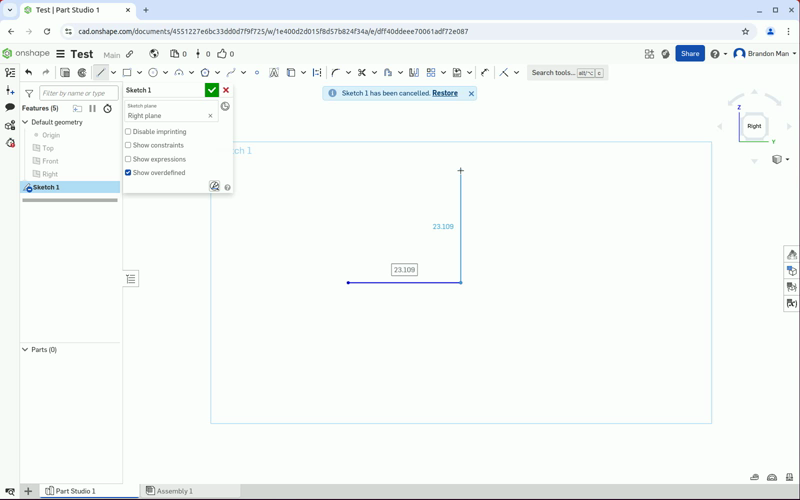
mouse_move(348, 170)
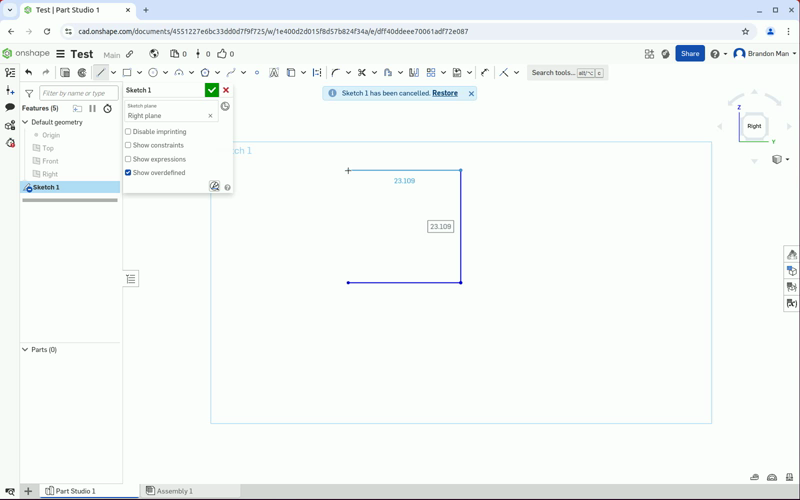
click(348, 170)
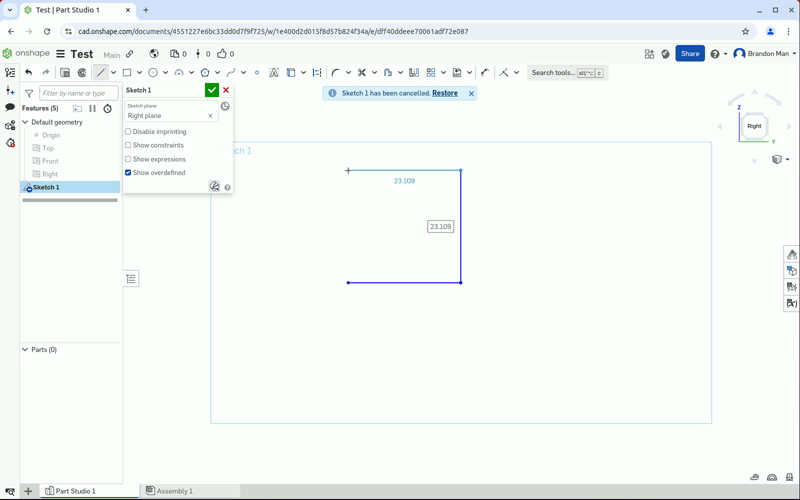
key_up(shift)
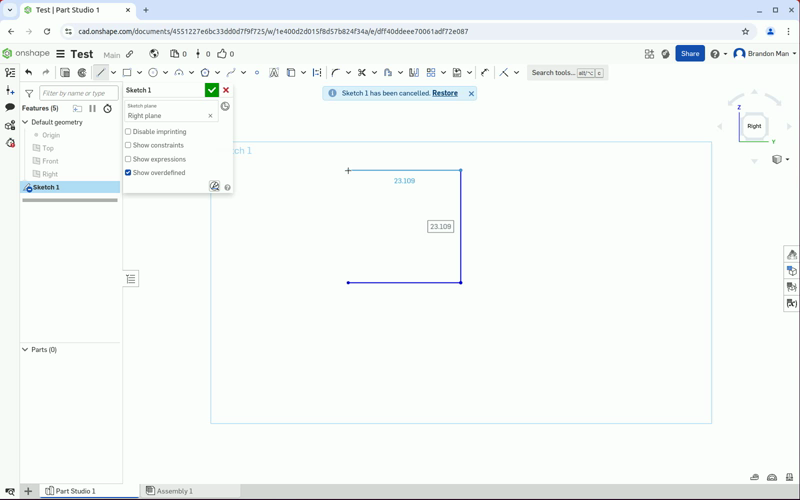
key_down(shift)
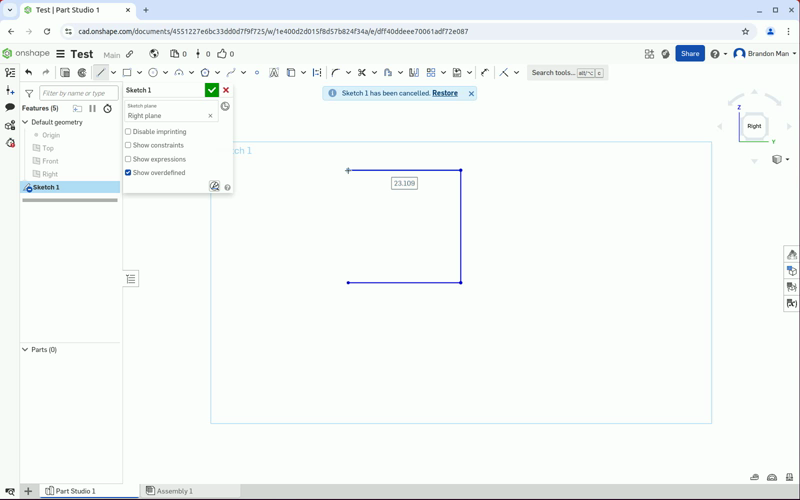
mouse_move(348, 282)
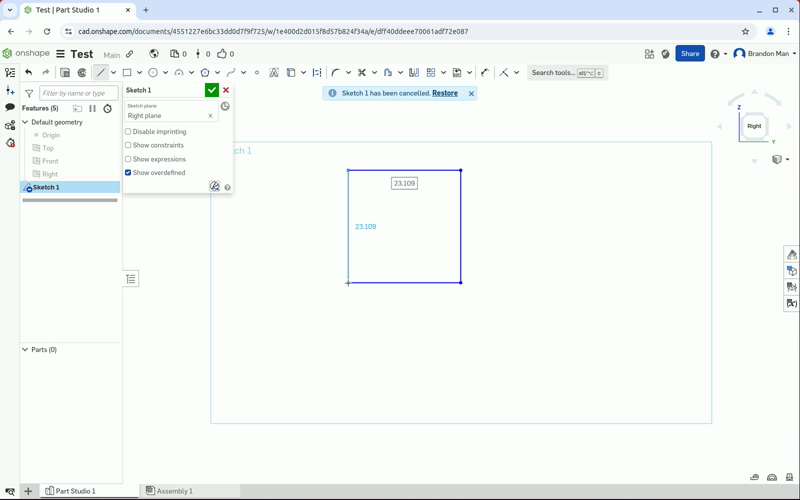
key_up(shift)
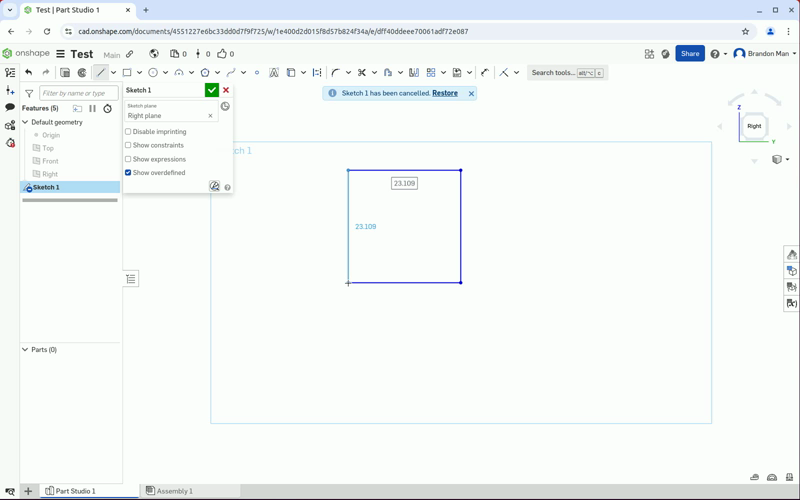
click(348, 282)
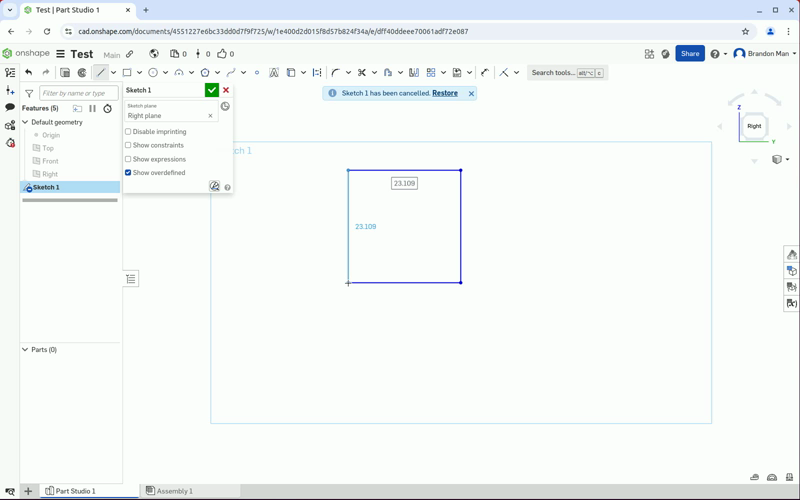
key(esc)
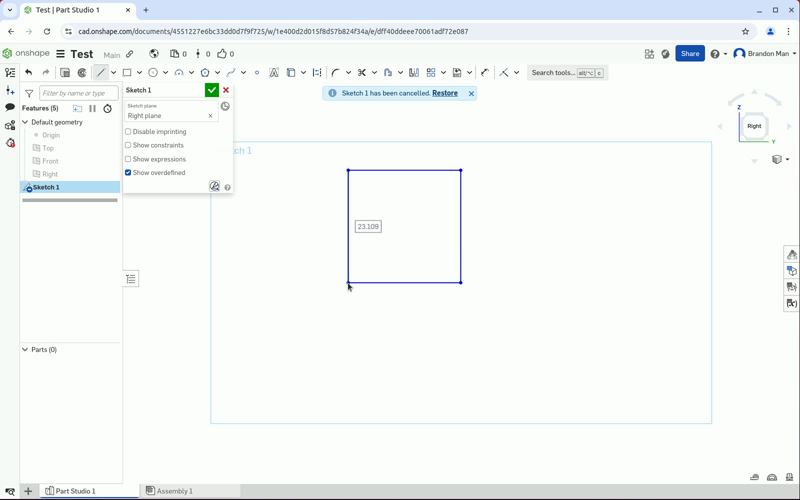
mouse_move(387, 198)
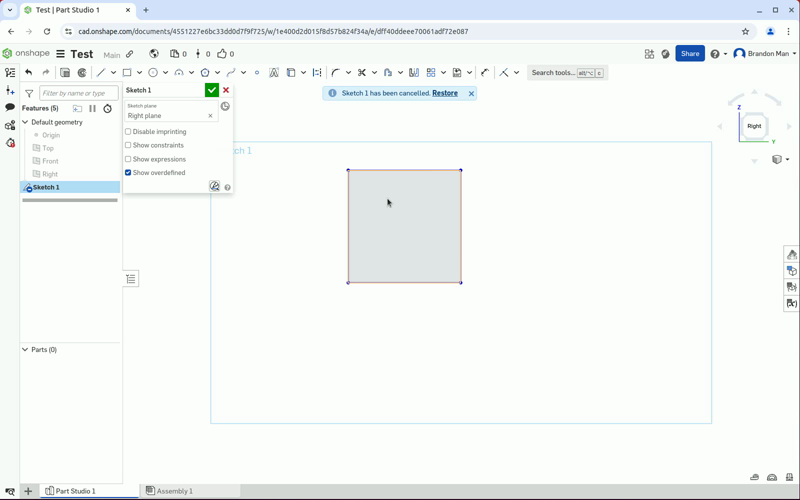
click(387, 198)
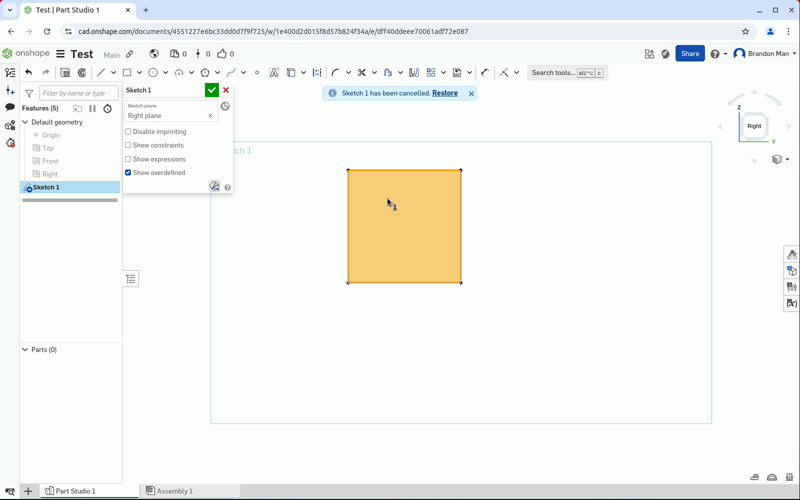
mouse_move(73, 352)
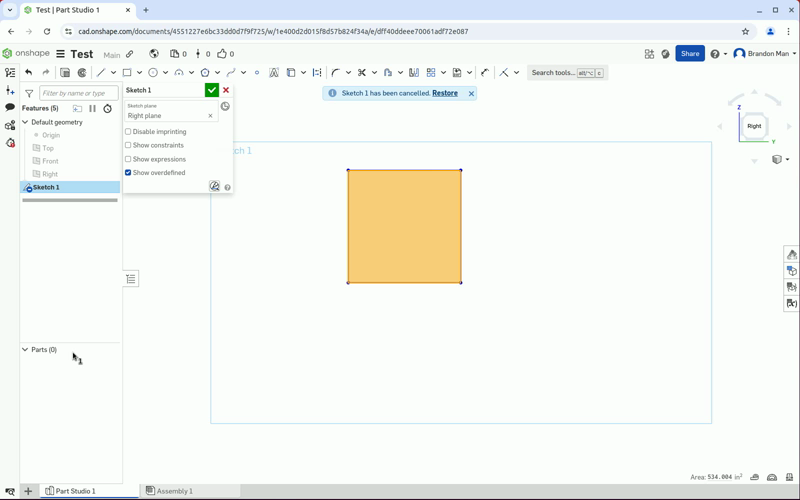
key(shift+y)
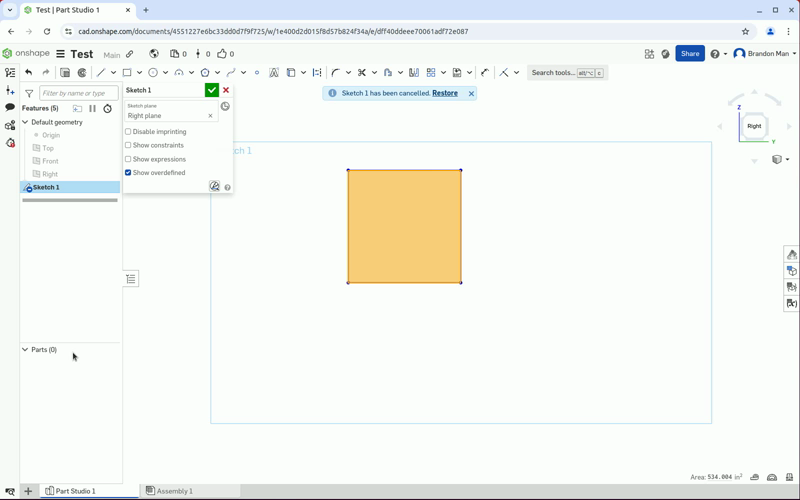
key(shift+e)
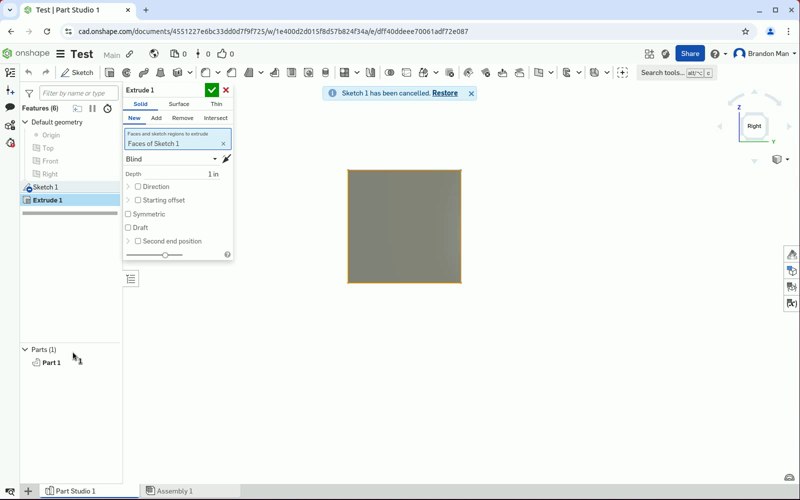
mouse_move(143, 106)
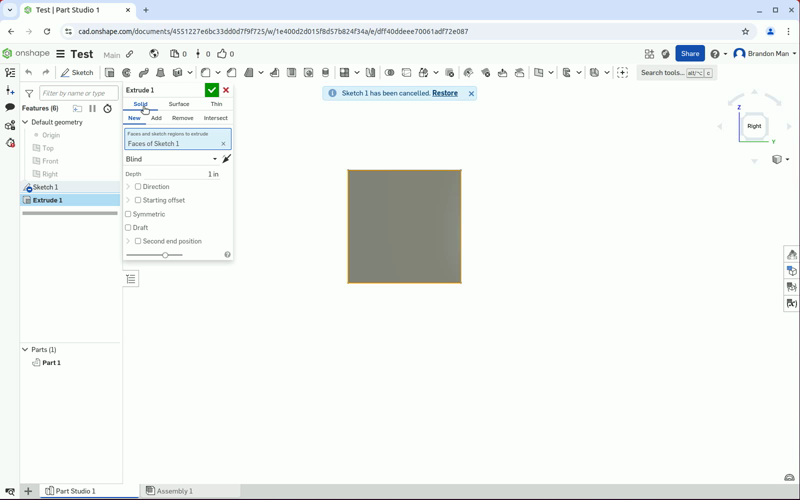
click(143, 106)
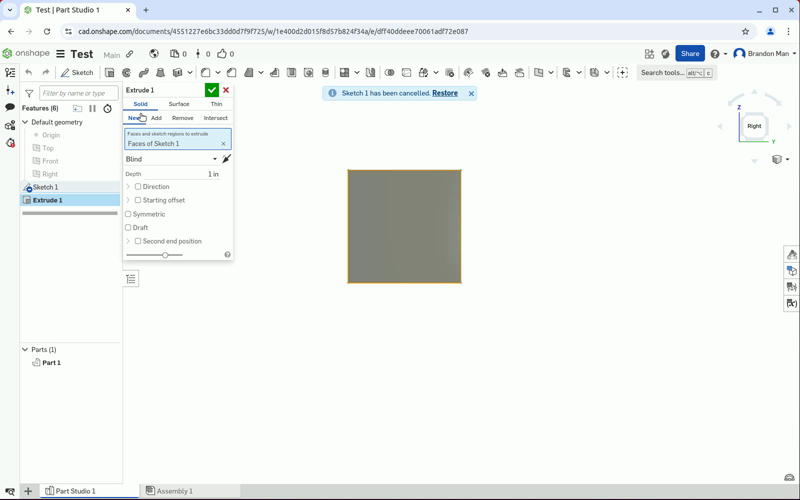
mouse_move(137, 120)
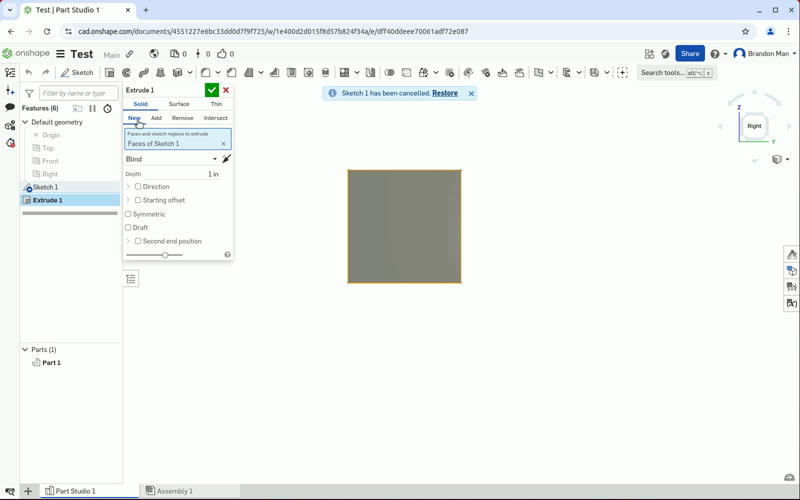
click(137, 120)
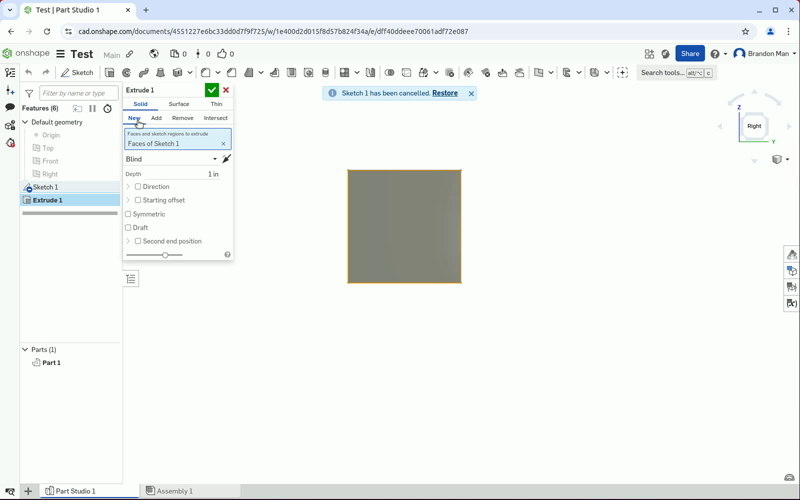
key(tab, 4)
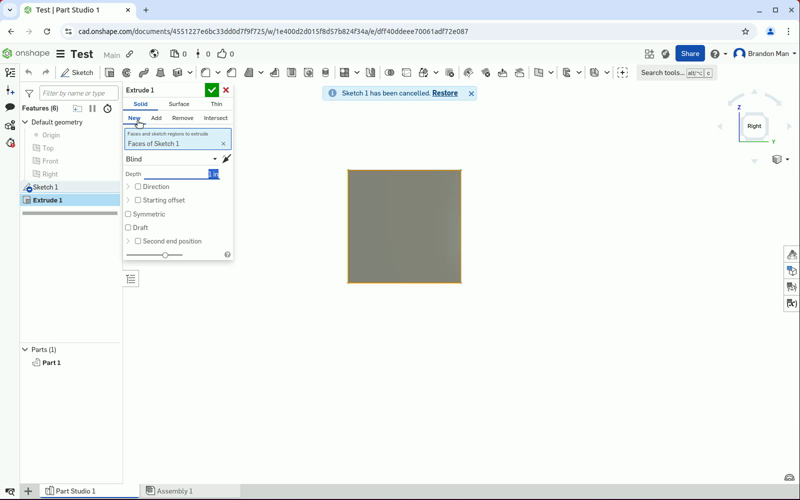
text(11.554)
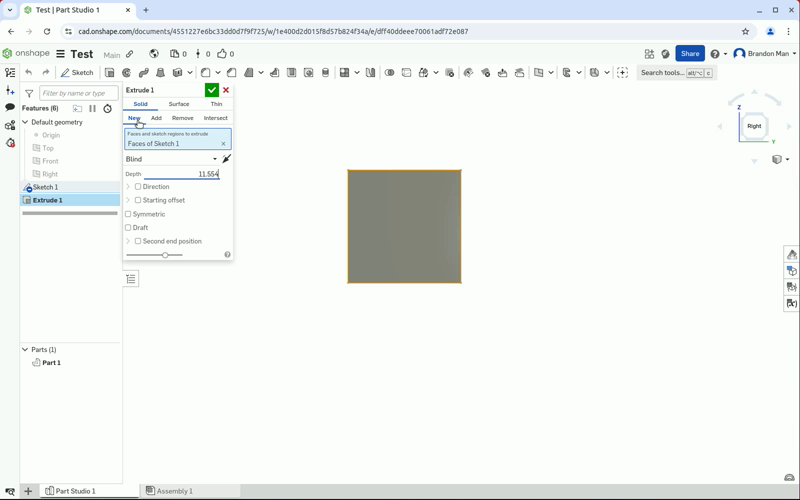
key(enter)
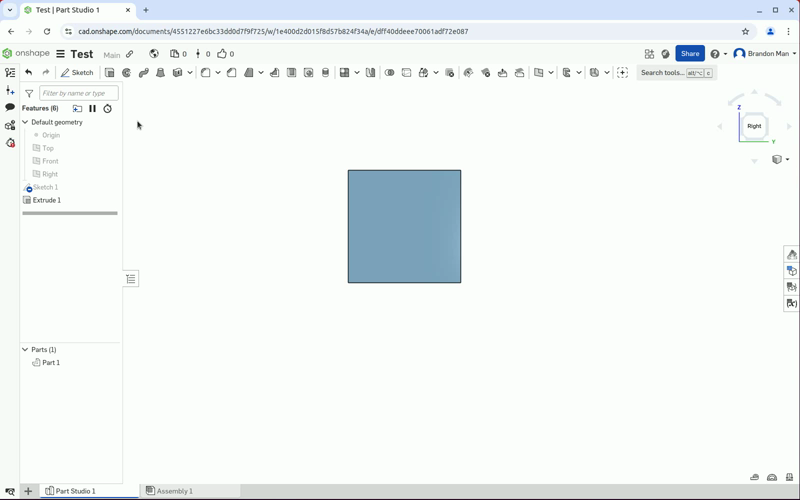
key(shift+h)
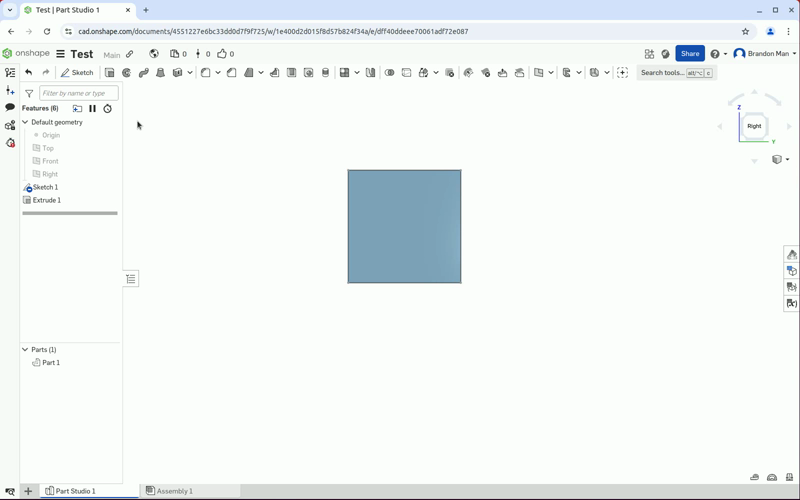
key(shift+h)
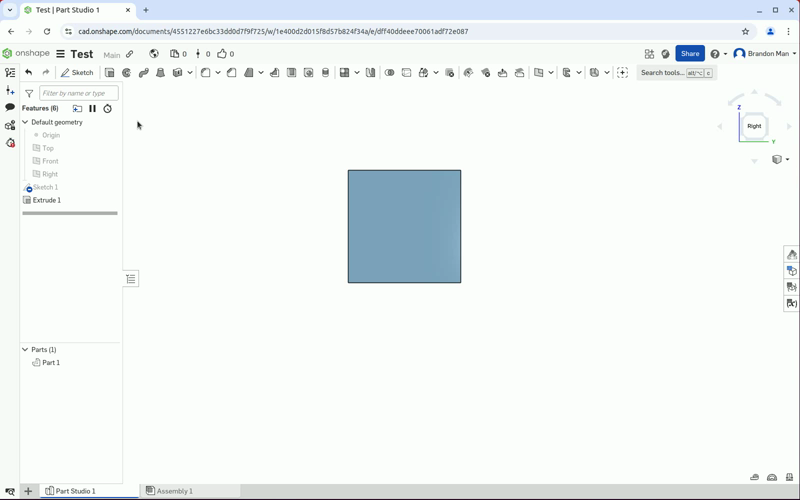
mouse_move(73, 189)
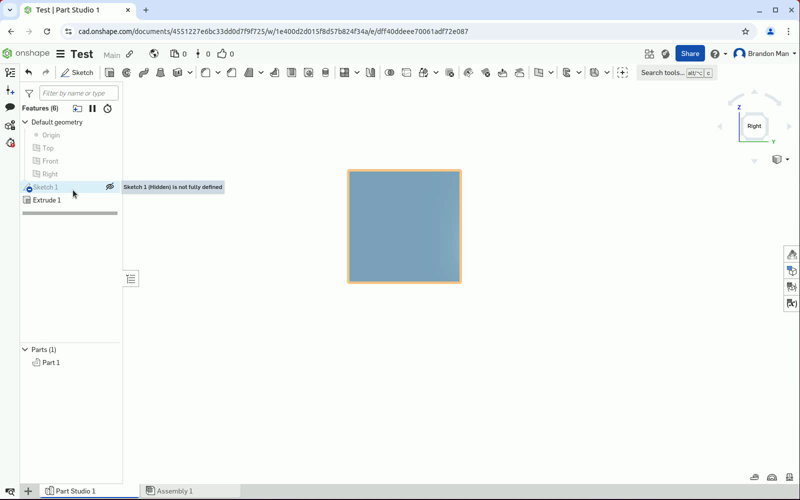
click(73, 189)
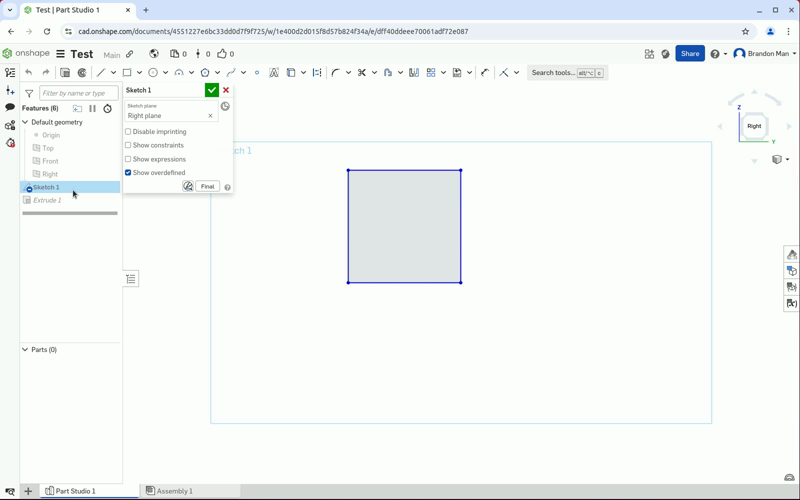
mouse_move(229, 92)
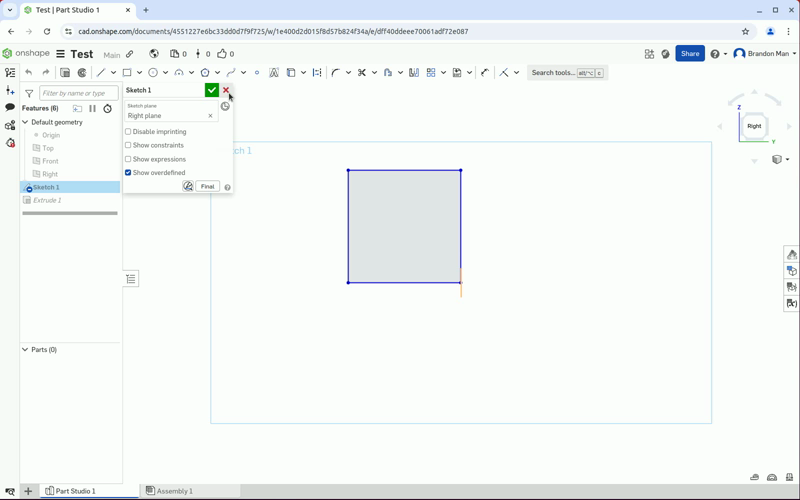
click(229, 92)
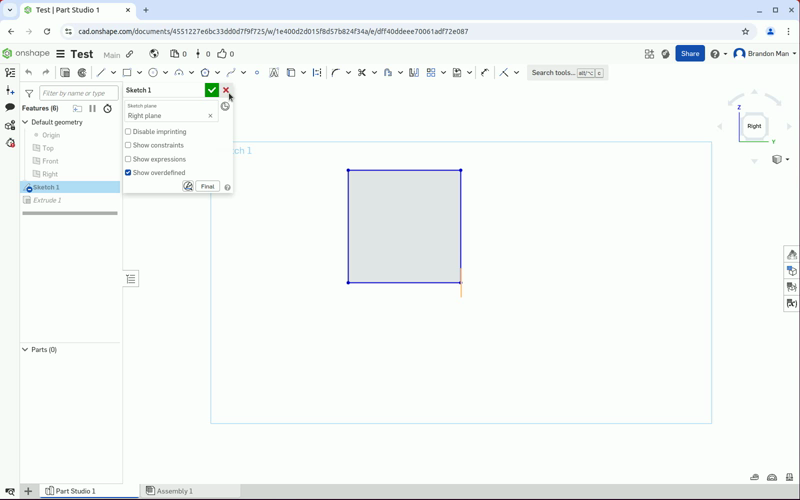
key(shift+s)
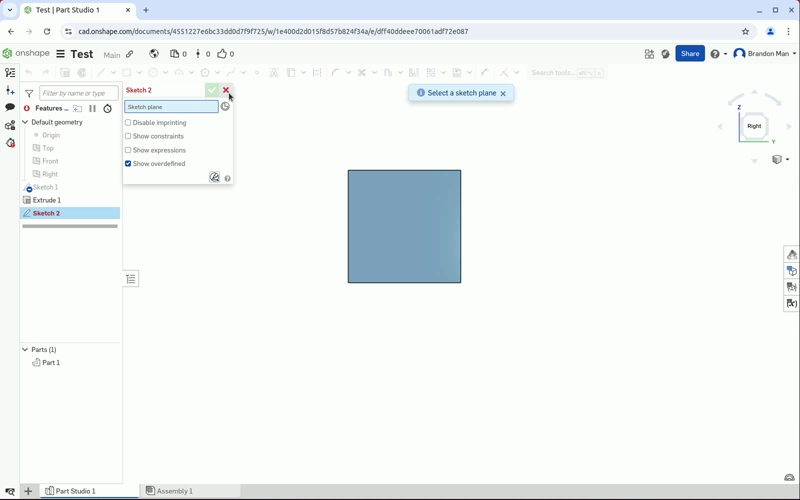
mouse_move(73, 176)
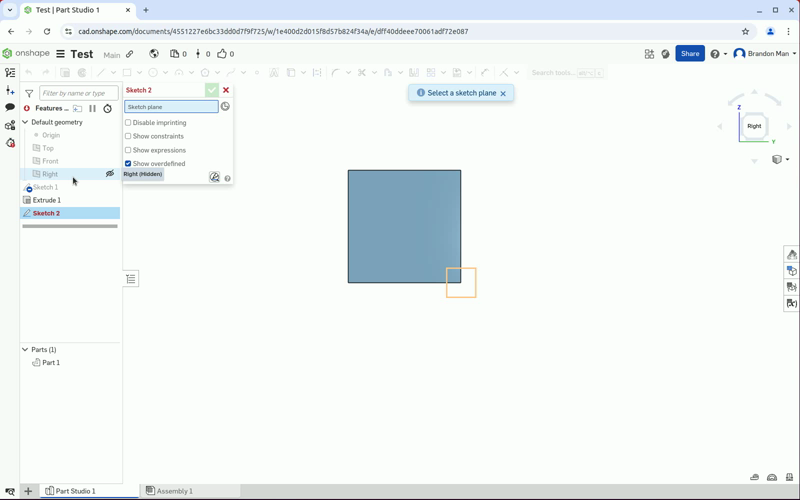
click(73, 176)
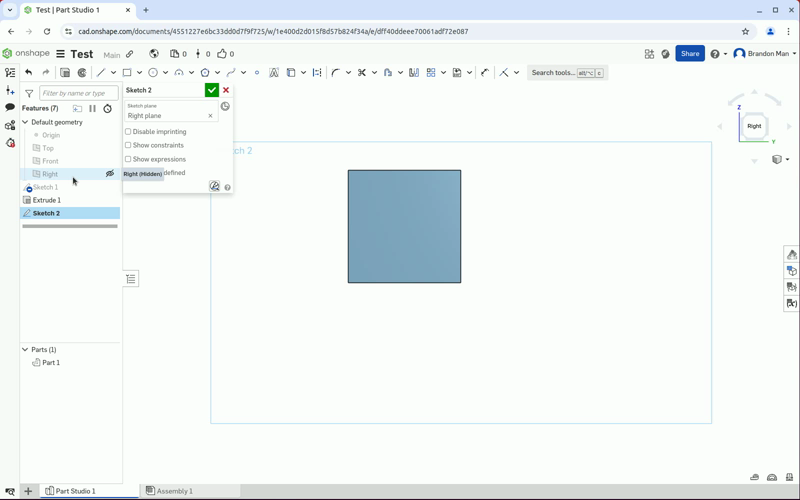
mouse_move(73, 352)
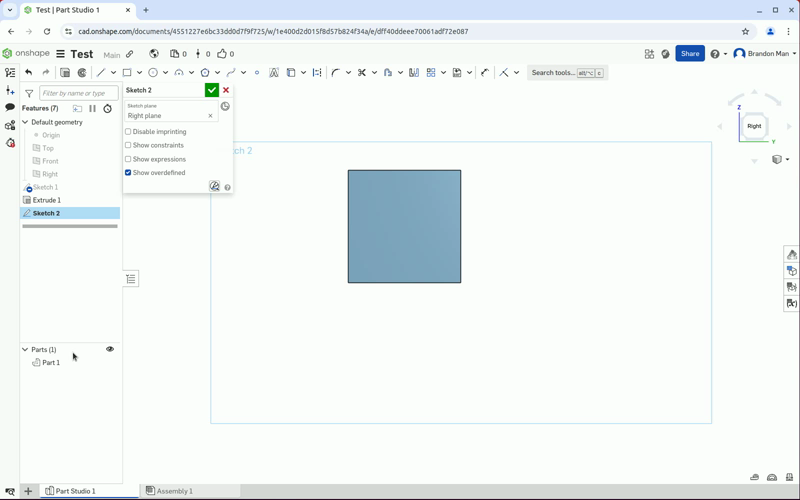
key(y)
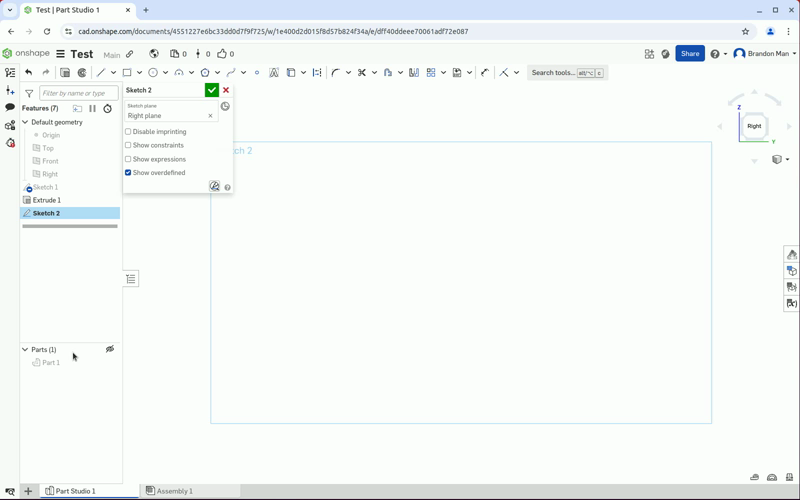
key(l)
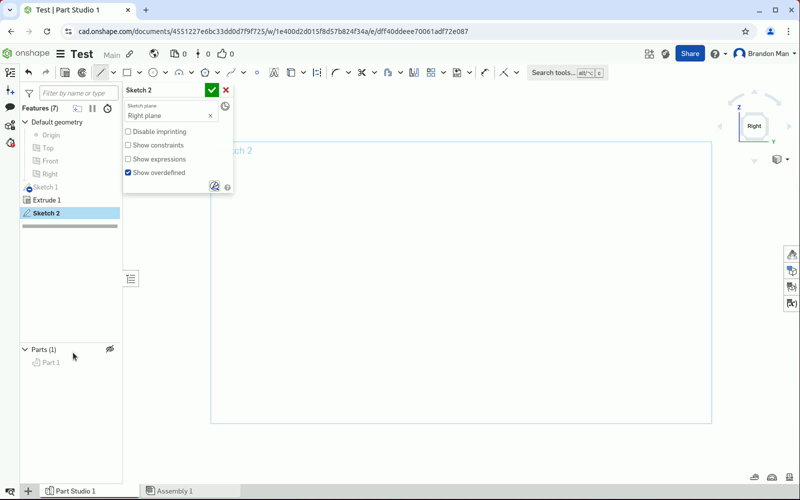
key_down(shift)
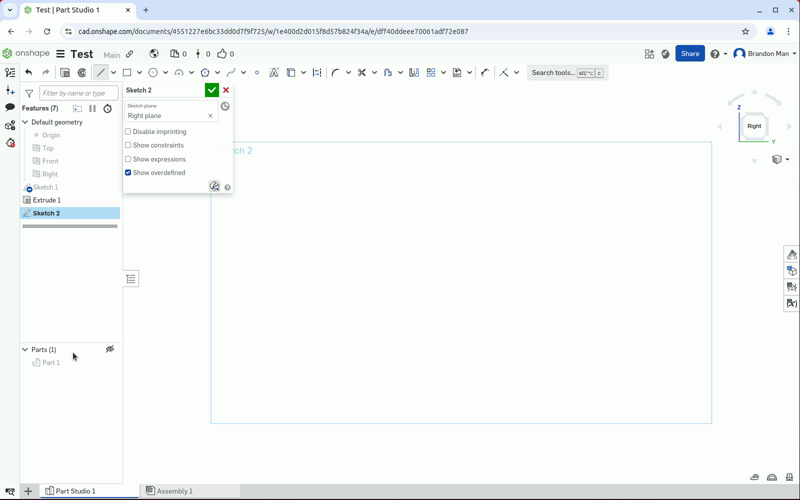
mouse_move(348, 226)
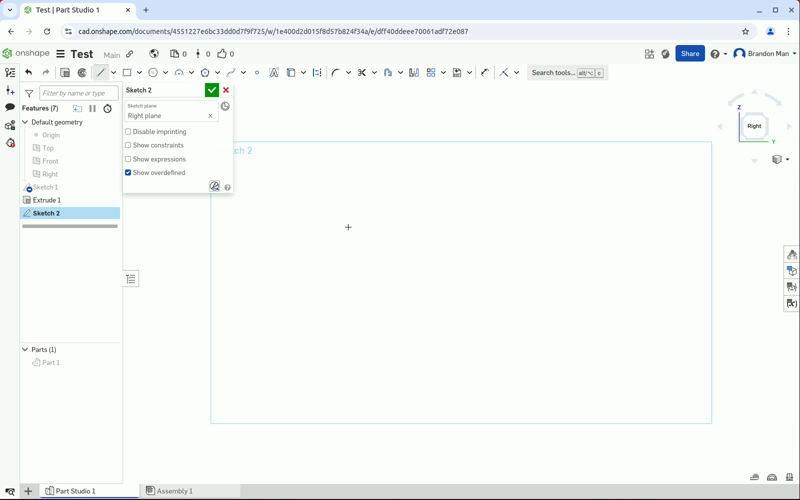
click(348, 226)
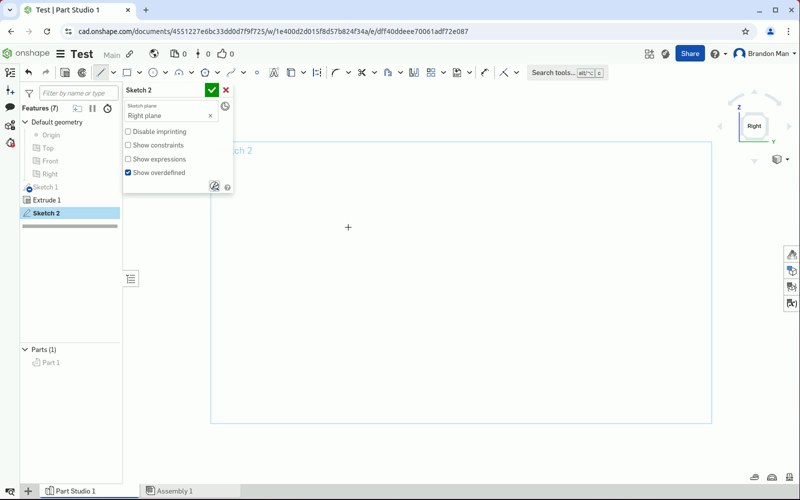
key_up(shift)
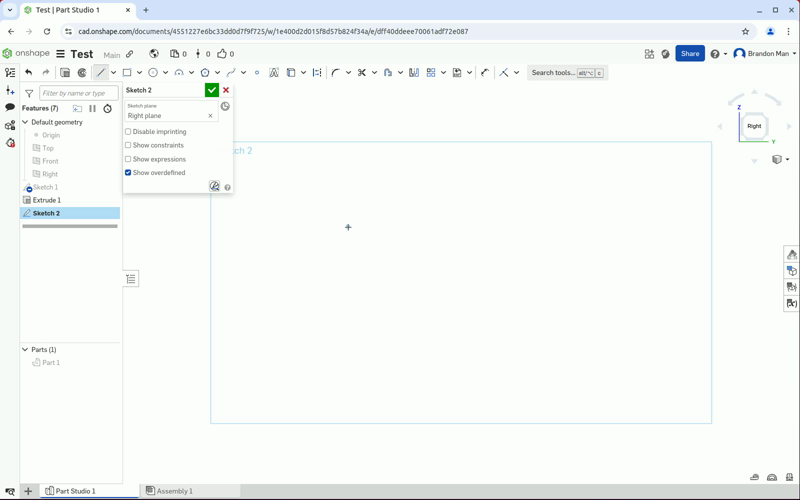
key_down(shift)
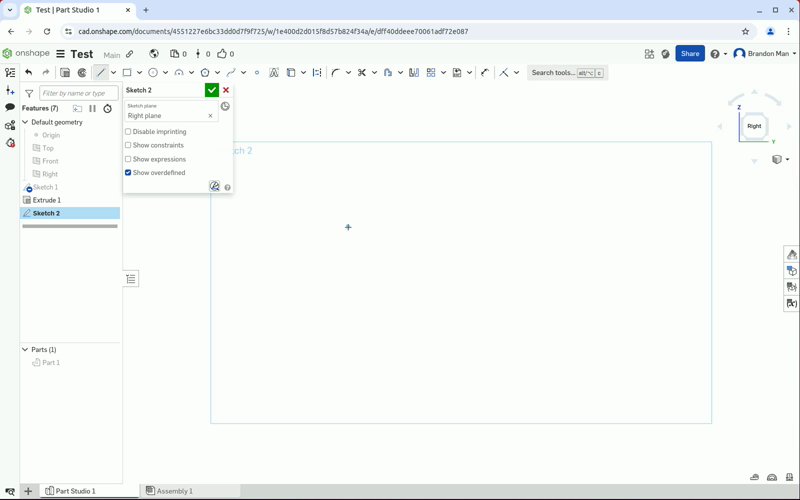
mouse_move(404, 169)
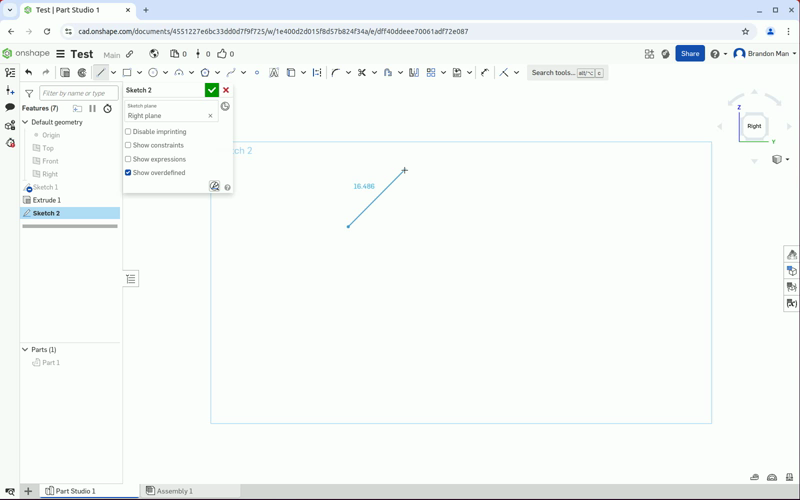
click(404, 169)
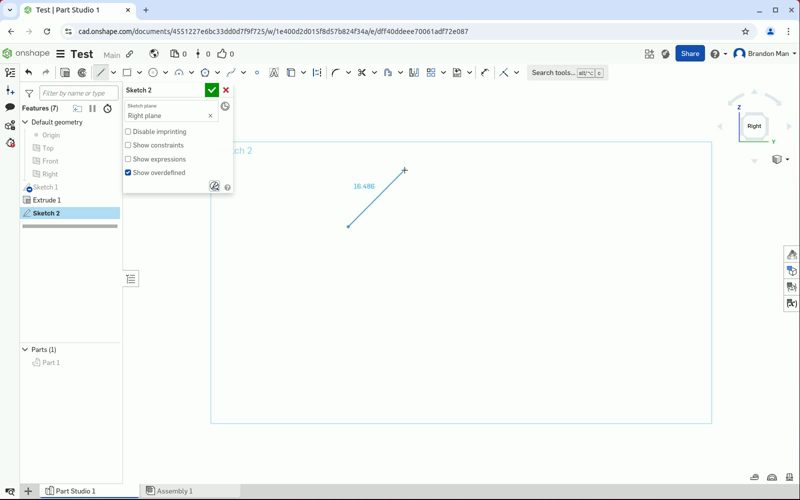
key_up(shift)
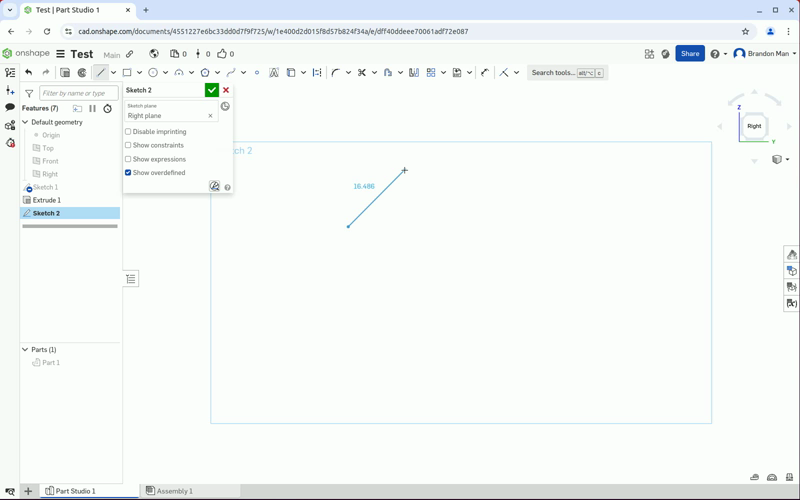
key_down(shift)
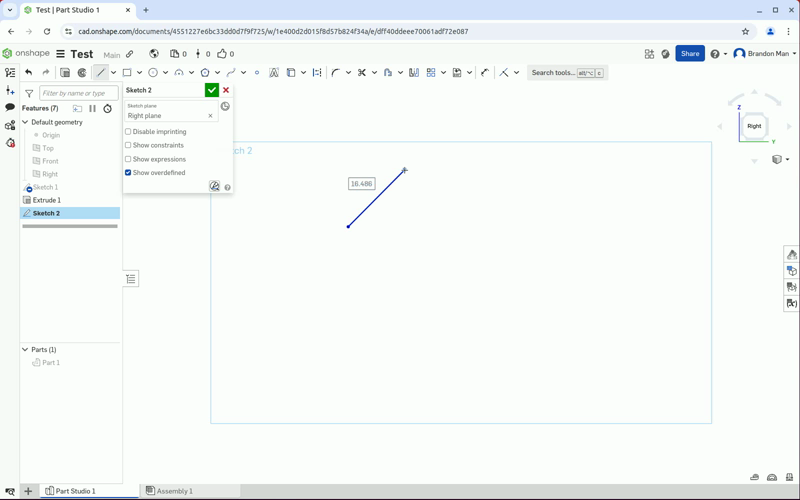
mouse_move(434, 169)
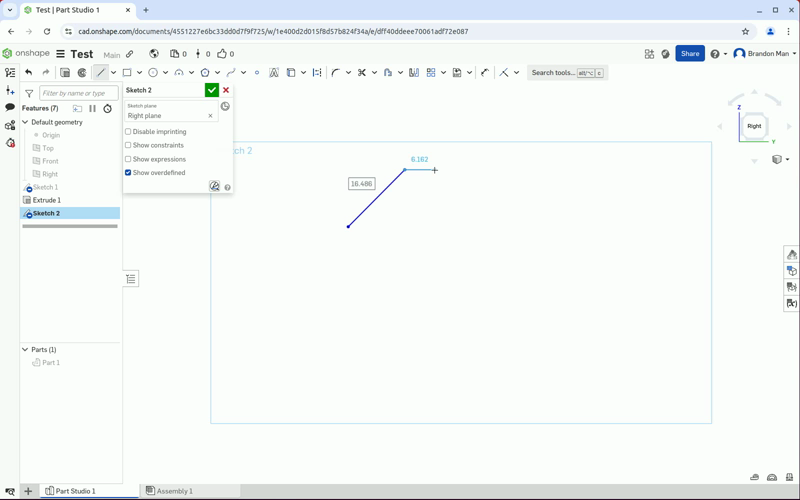
mouse_move(348, 169)
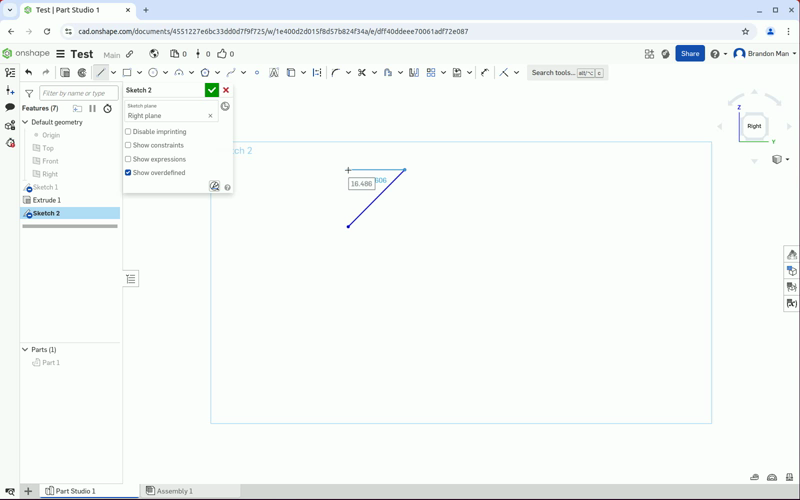
click(348, 169)
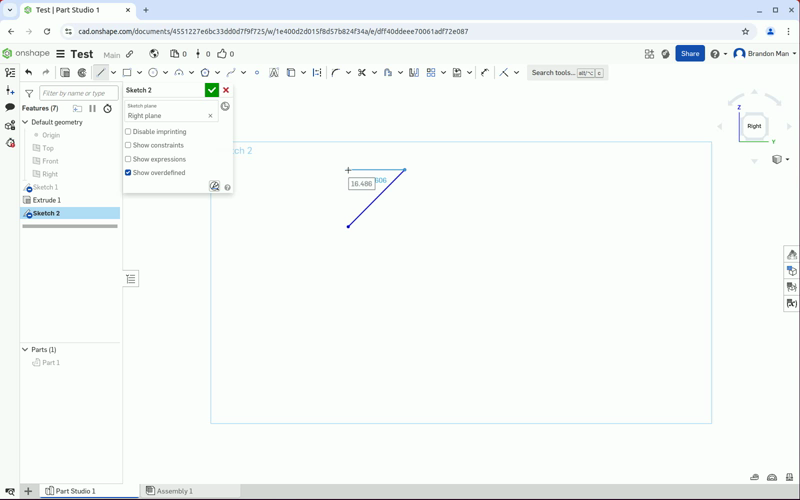
key_up(shift)
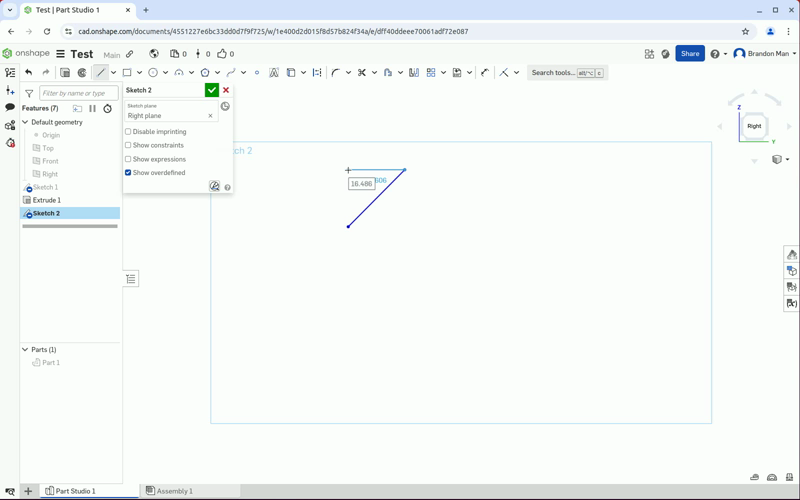
mouse_move(378, 169)
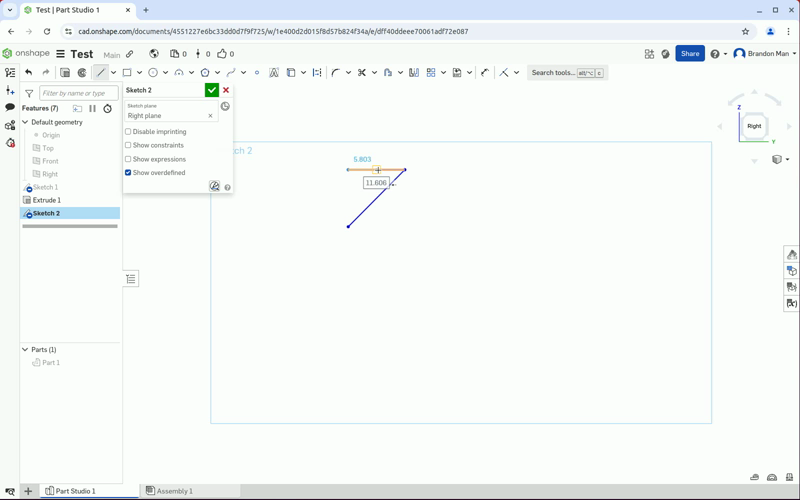
key_down(shift)
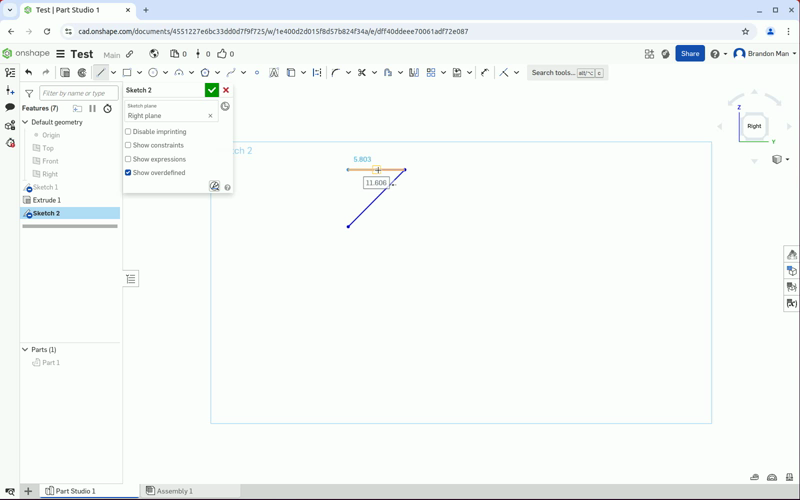
mouse_move(348, 226)
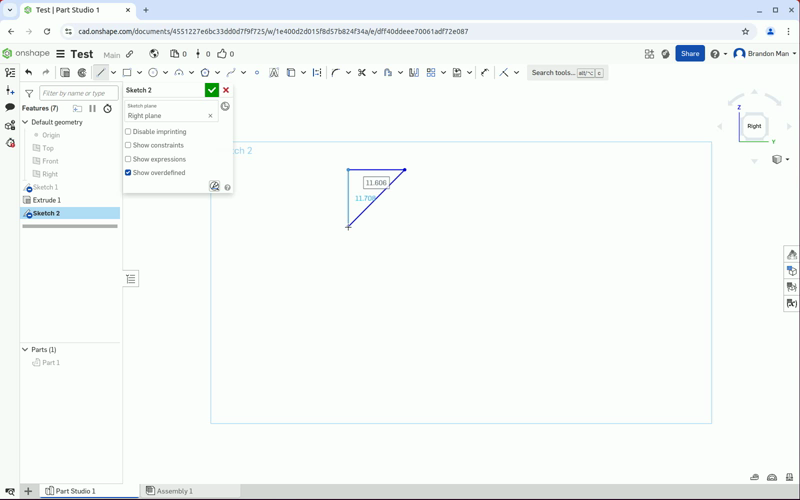
key_up(shift)
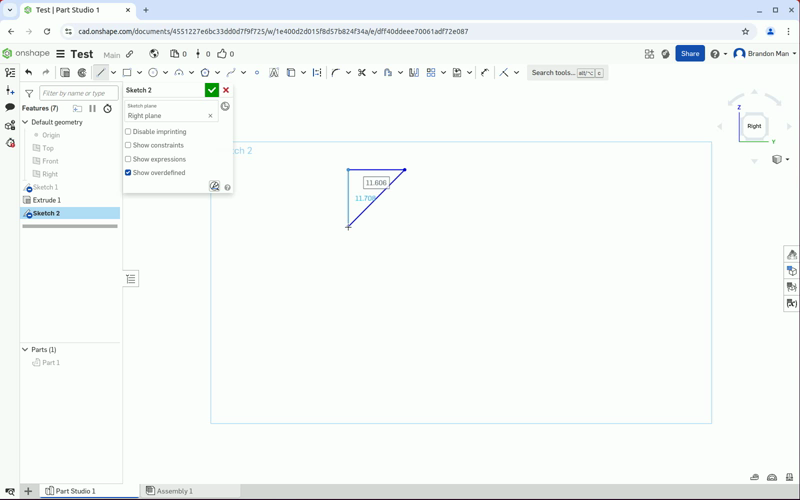
click(348, 226)
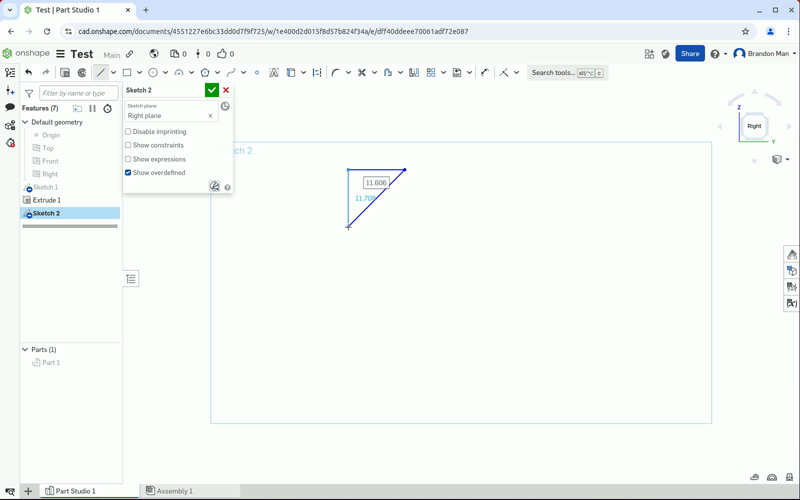
key(esc)
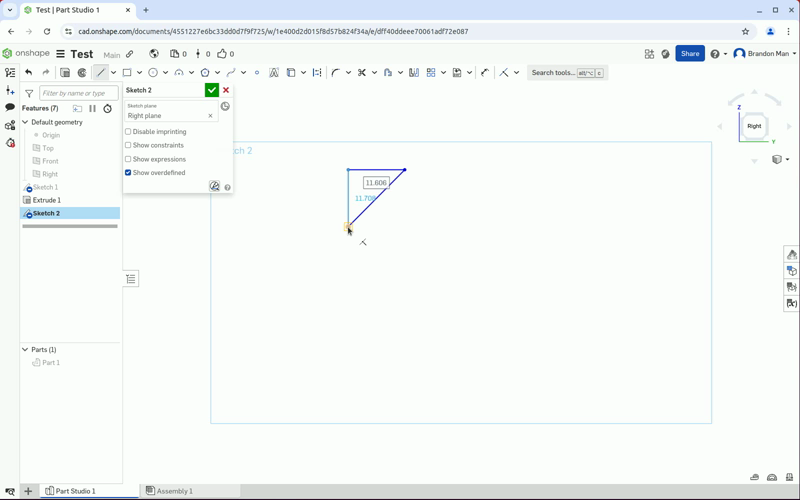
mouse_move(349, 184)
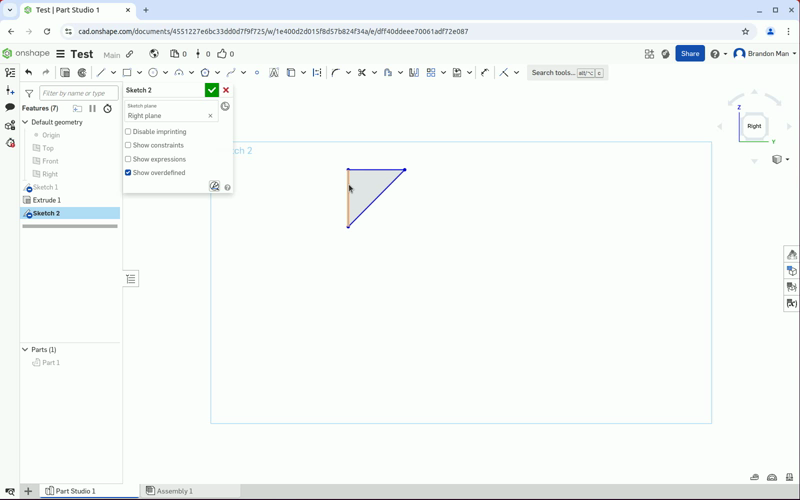
scroll(6)
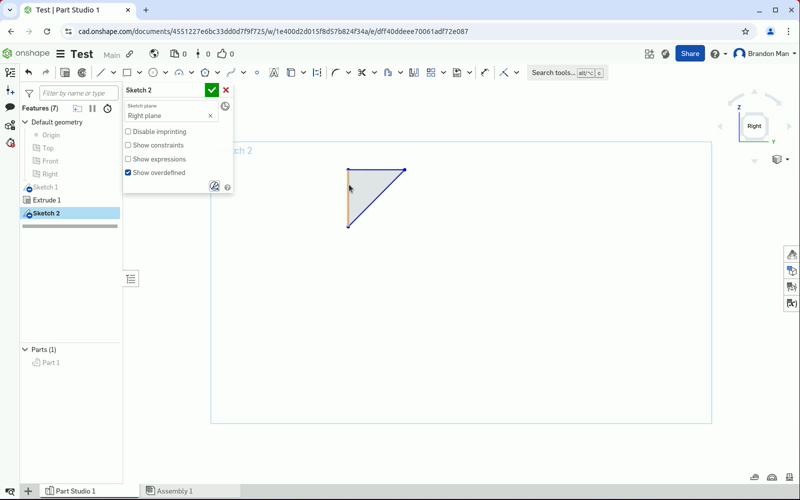
scroll(6)
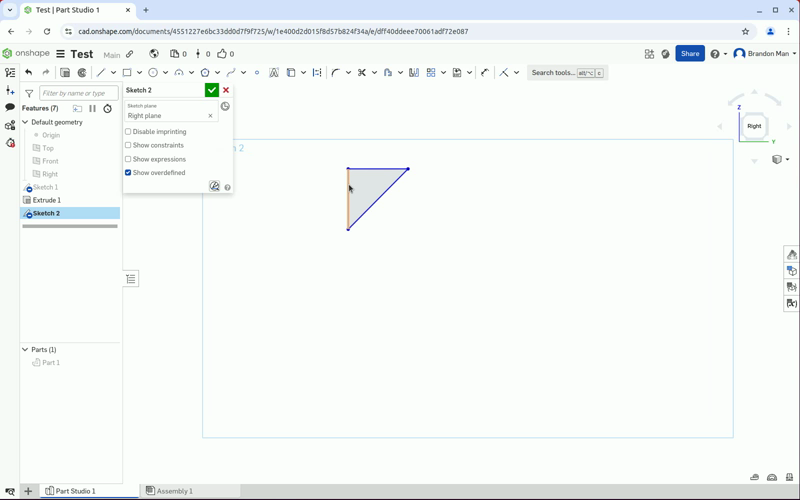
scroll(6)
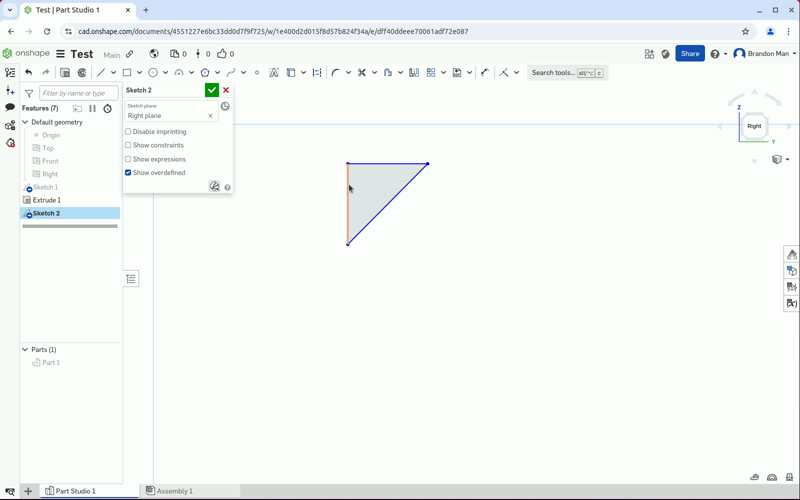
scroll(6)
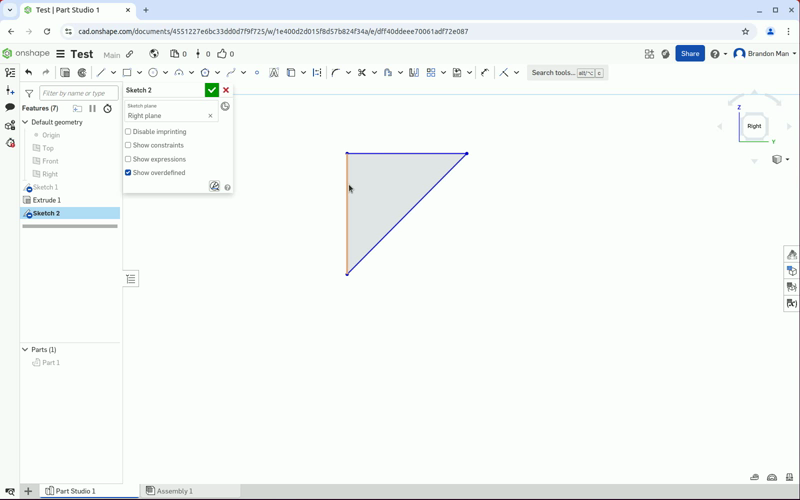
scroll(6)
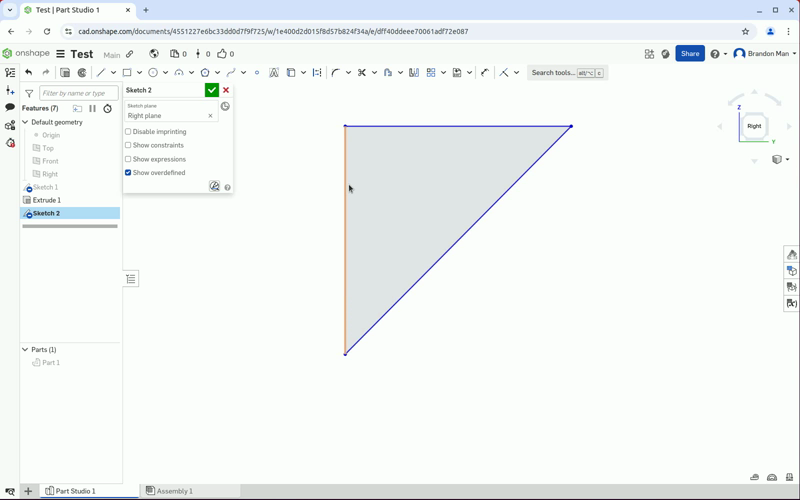
scroll(6)
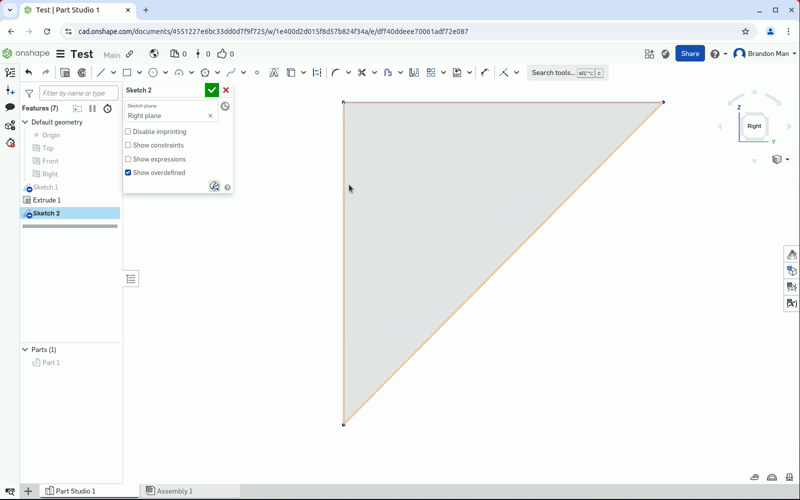
scroll(6)
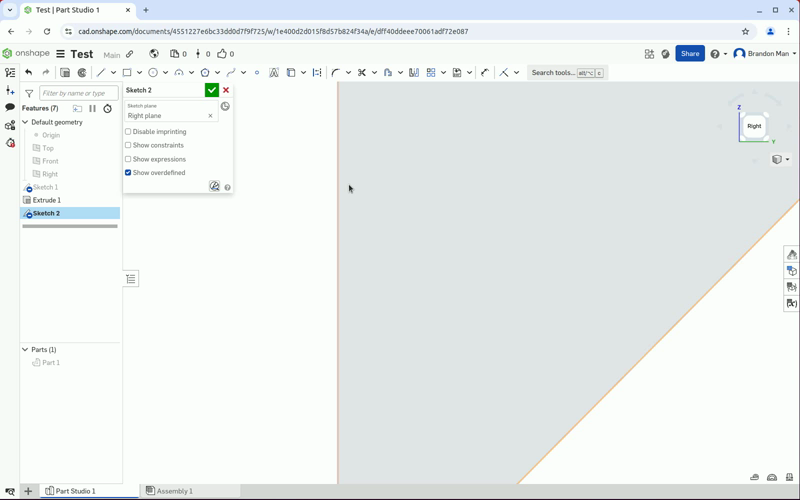
click(349, 184)
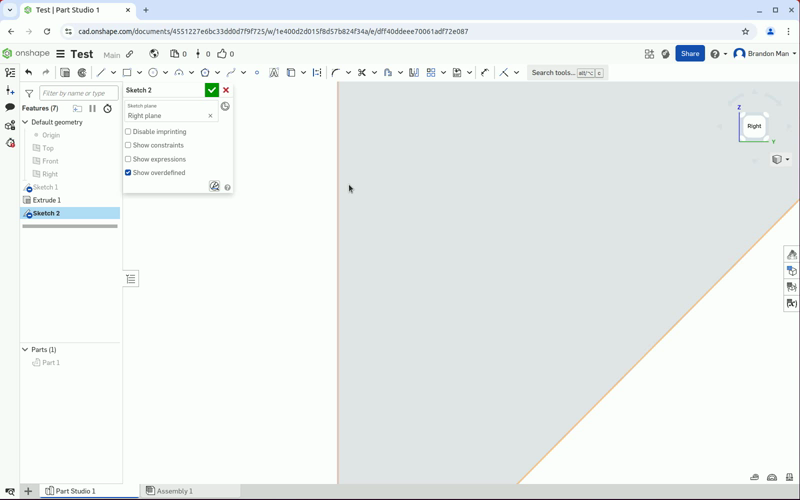
scroll(-6)
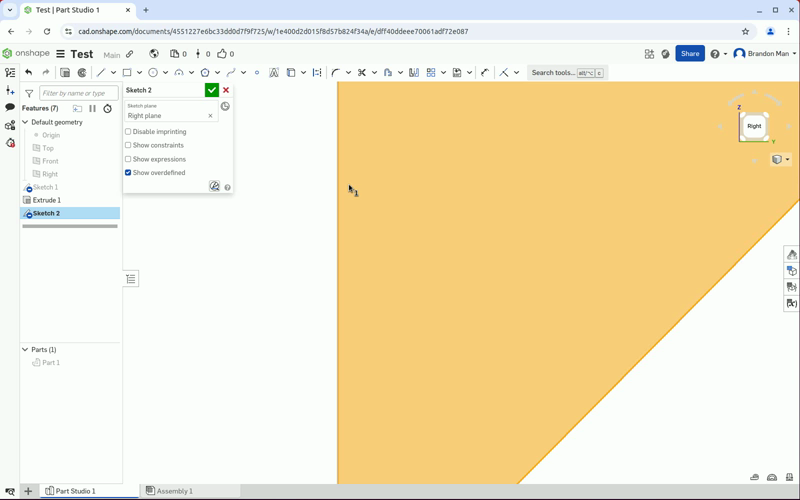
scroll(-6)
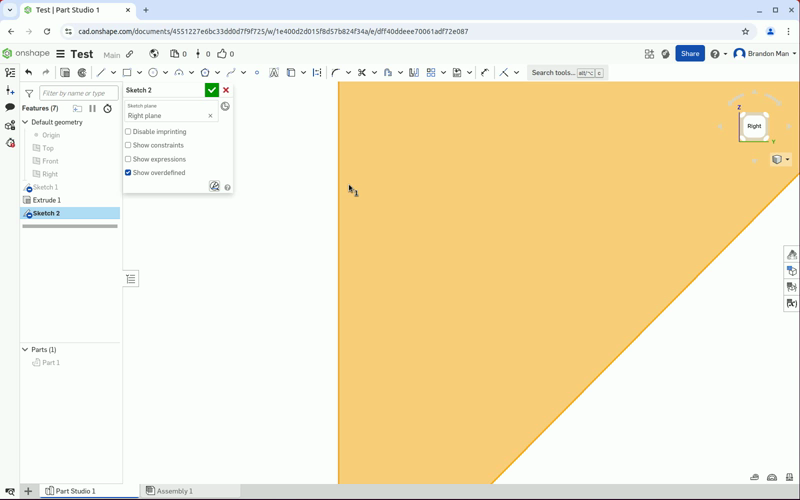
scroll(-6)
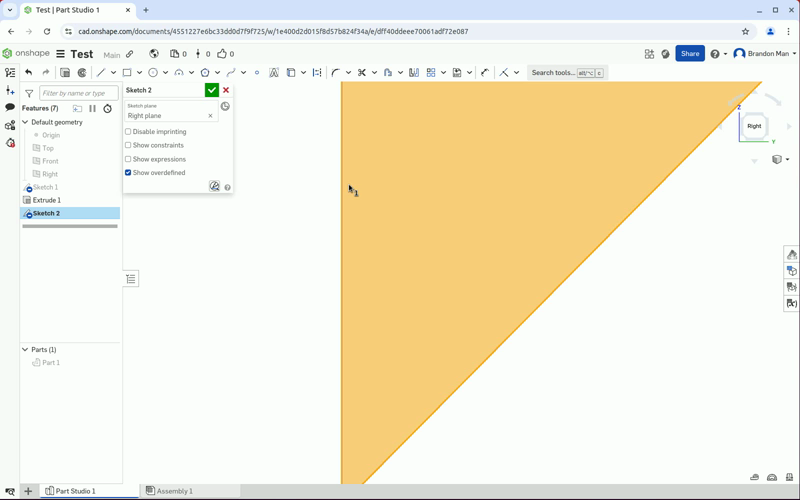
scroll(-6)
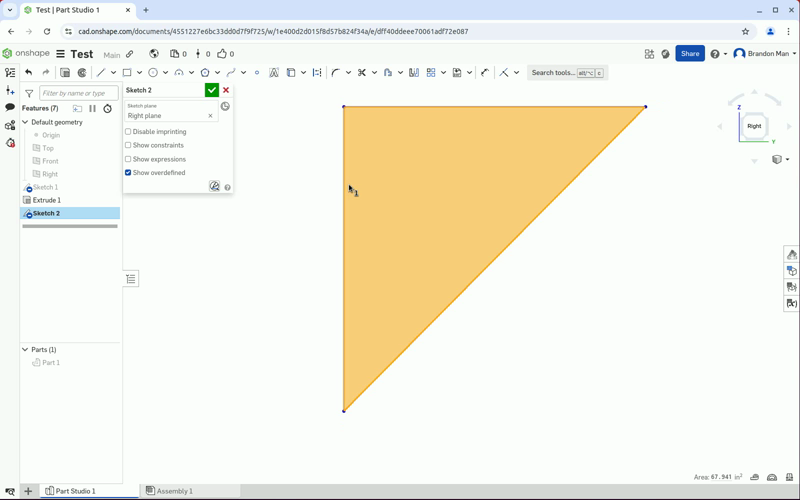
scroll(-6)
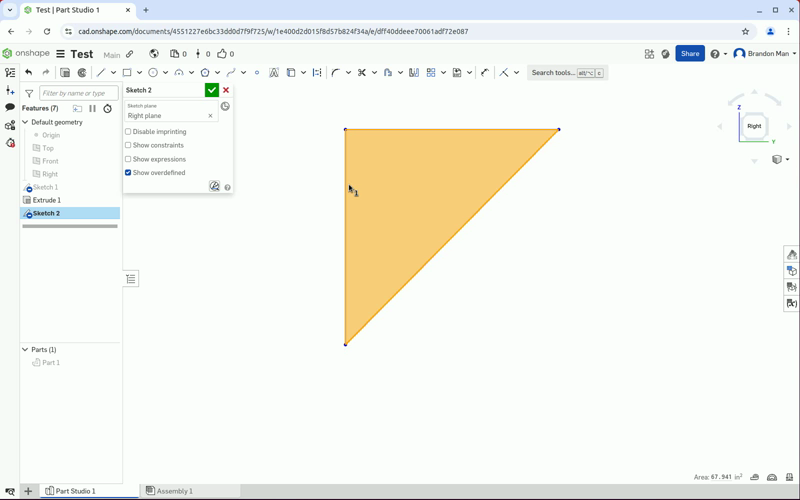
scroll(-6)
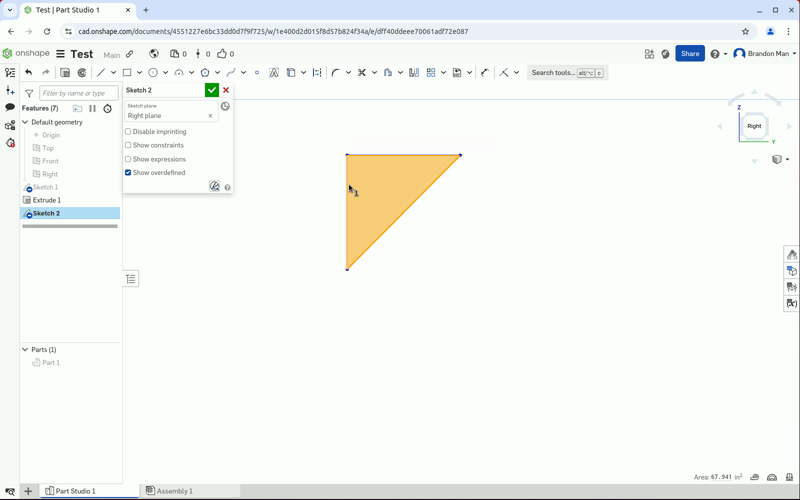
scroll(-6)
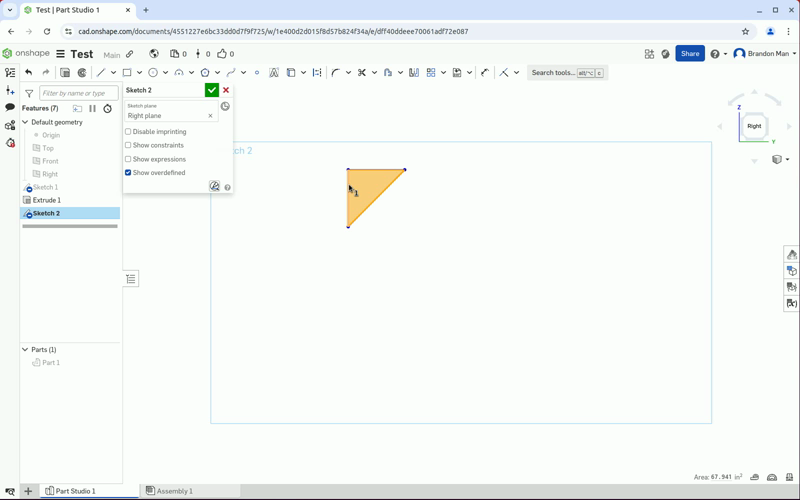
mouse_move(73, 352)
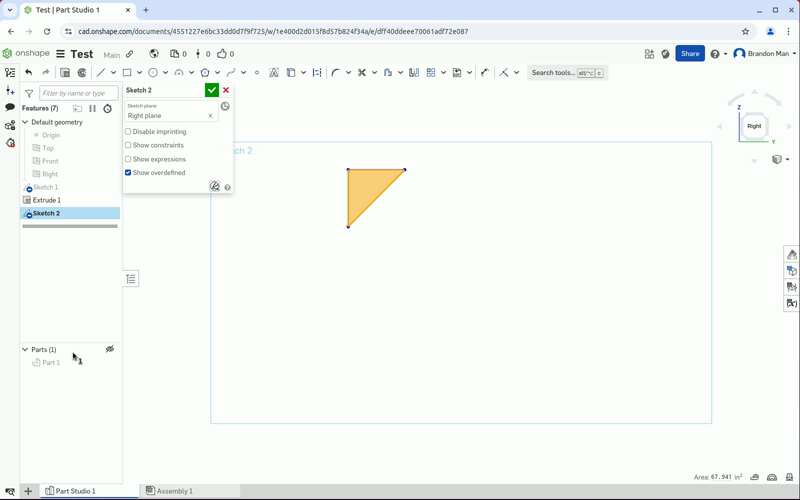
key(shift+y)
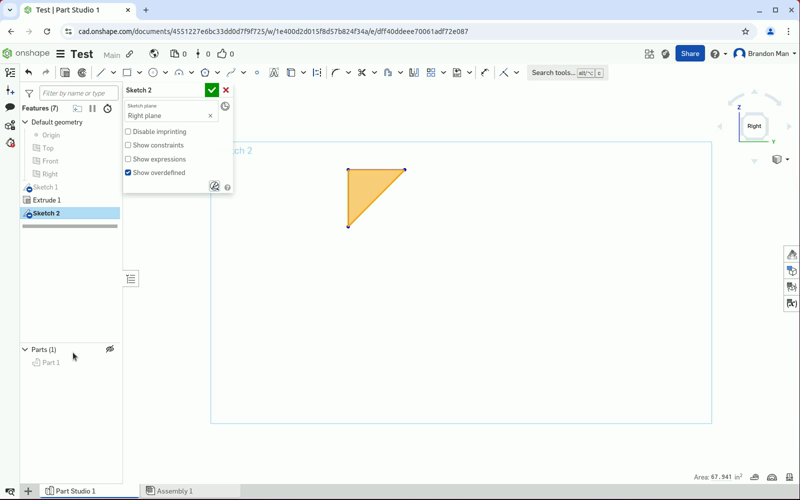
key(shift+e)
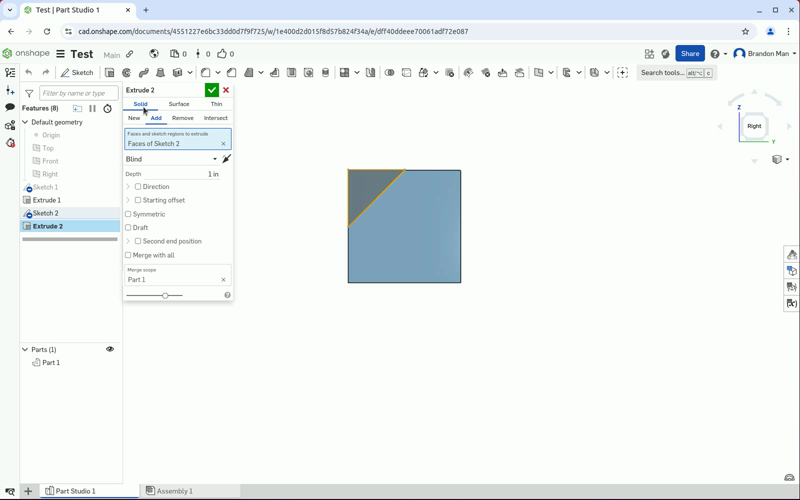
mouse_move(143, 106)
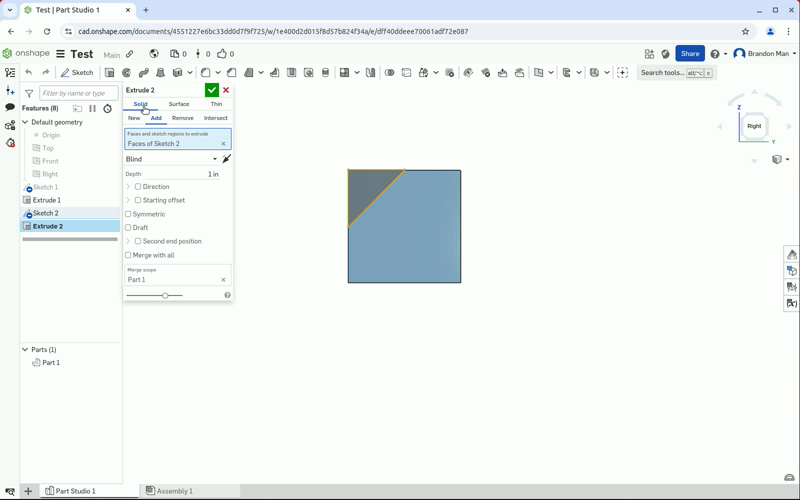
click(143, 106)
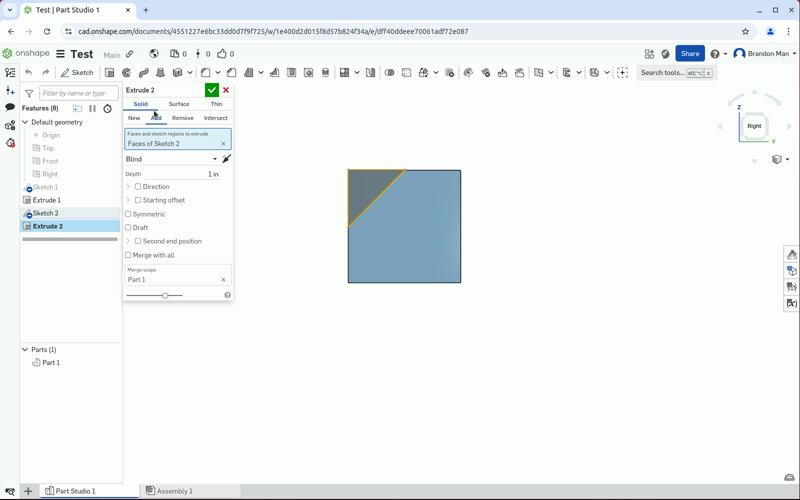
mouse_move(186, 120)
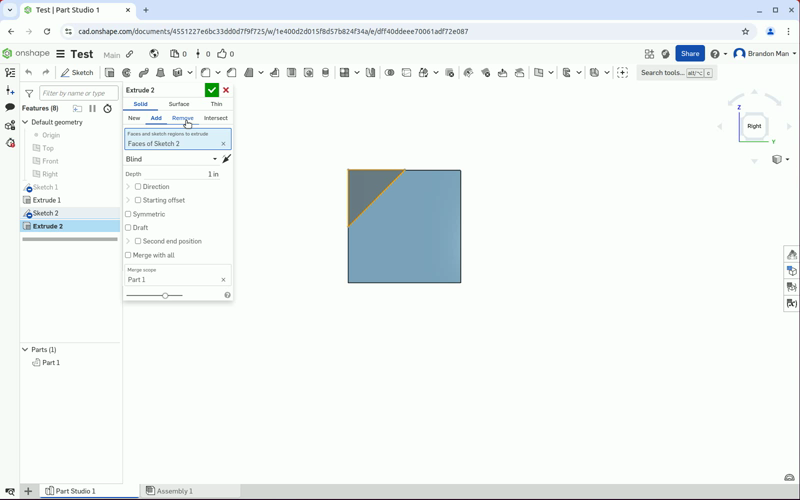
click(186, 120)
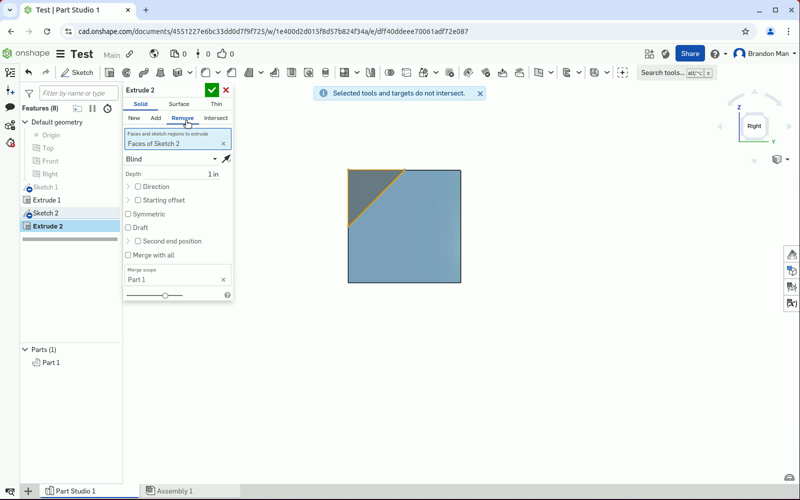
key(tab, 4)
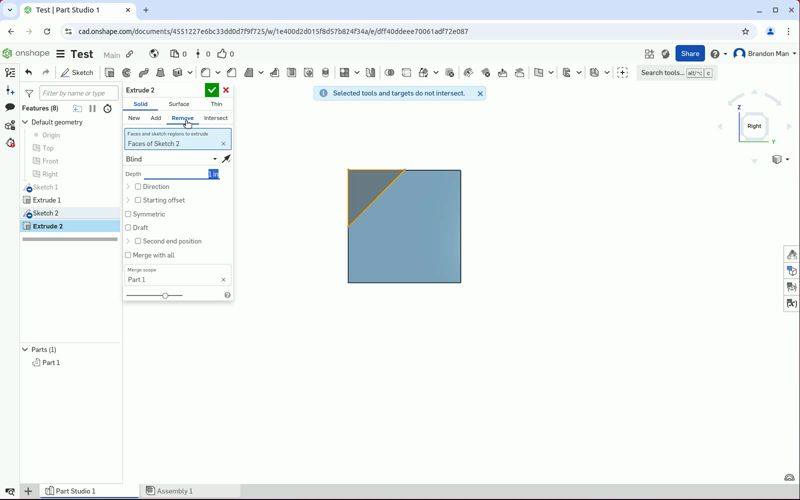
text(-11.554)
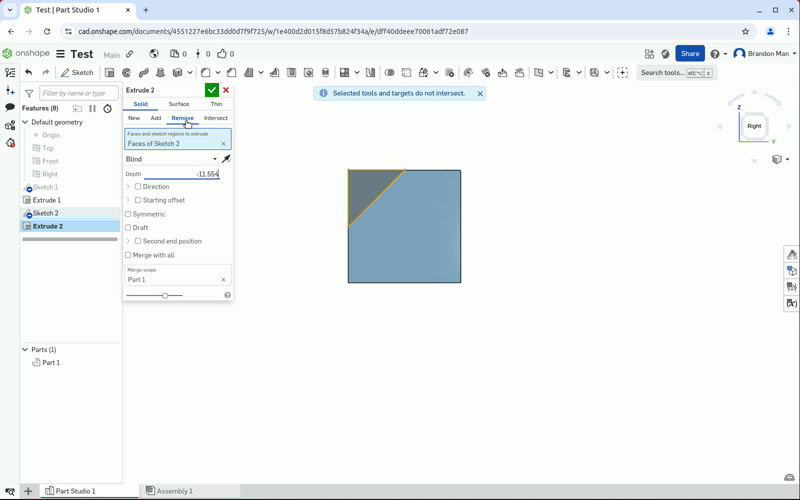
key(tab, 6)
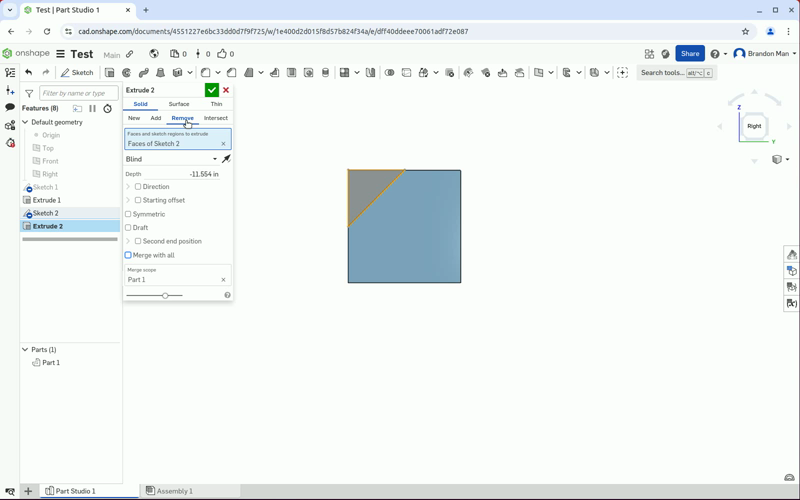
key(space)
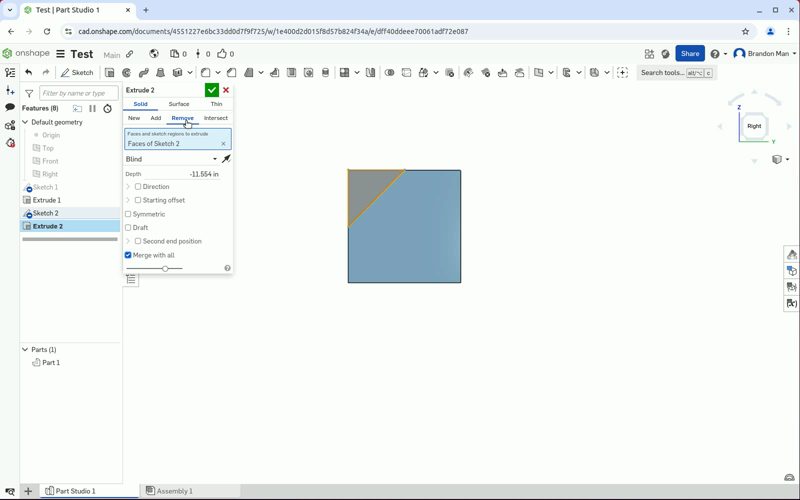
key(enter)
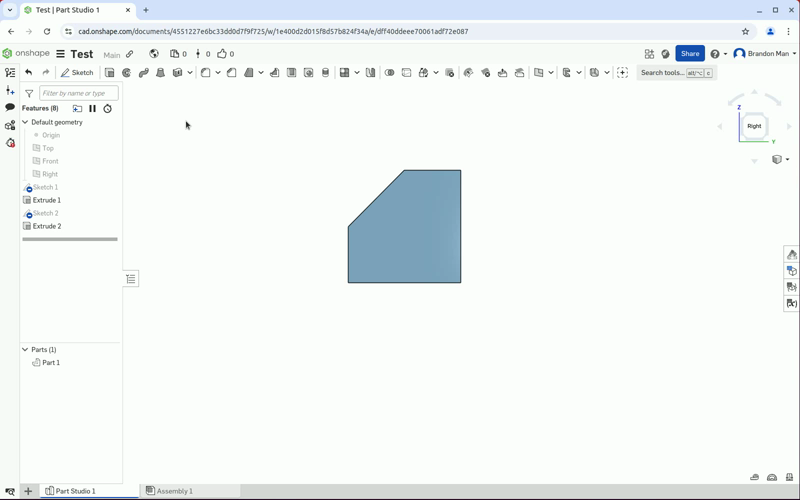
key(shift+h)
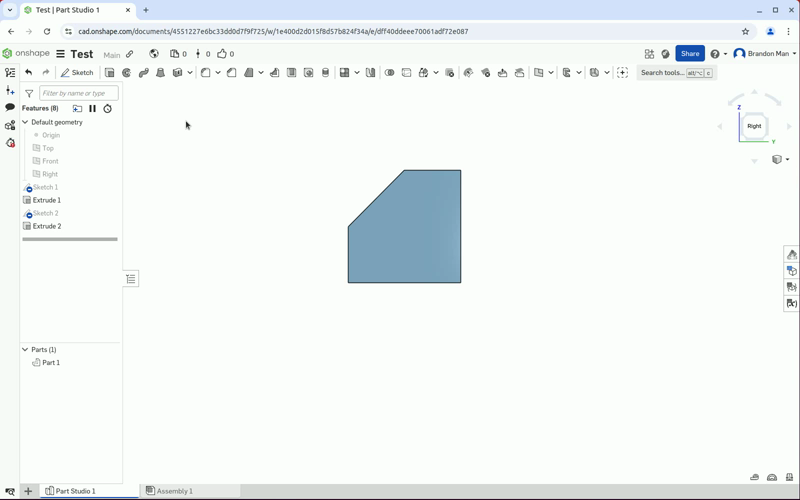
key(shift+h)
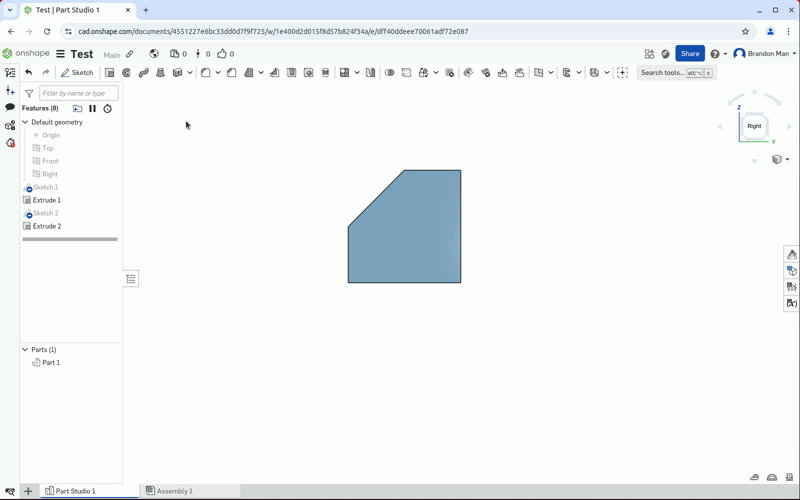
mouse_move(73, 189)
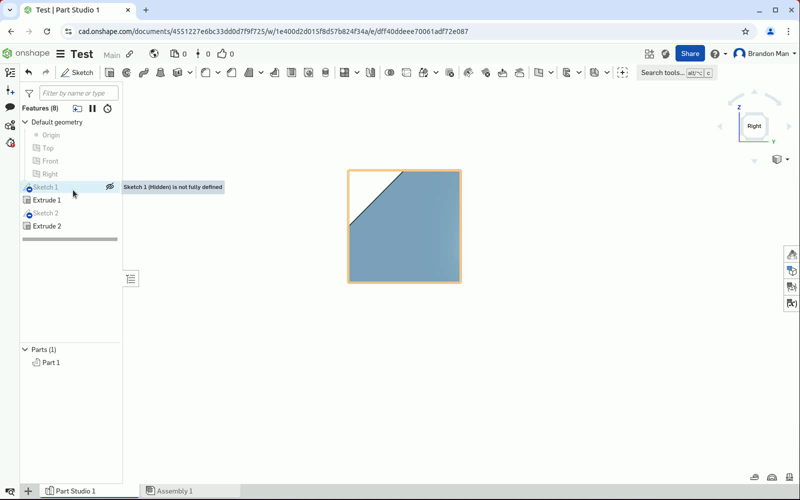
click(73, 189)
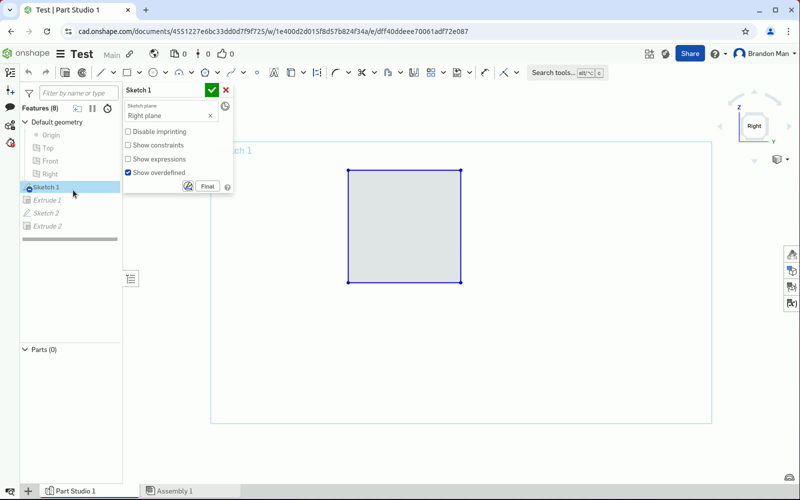
mouse_move(229, 92)
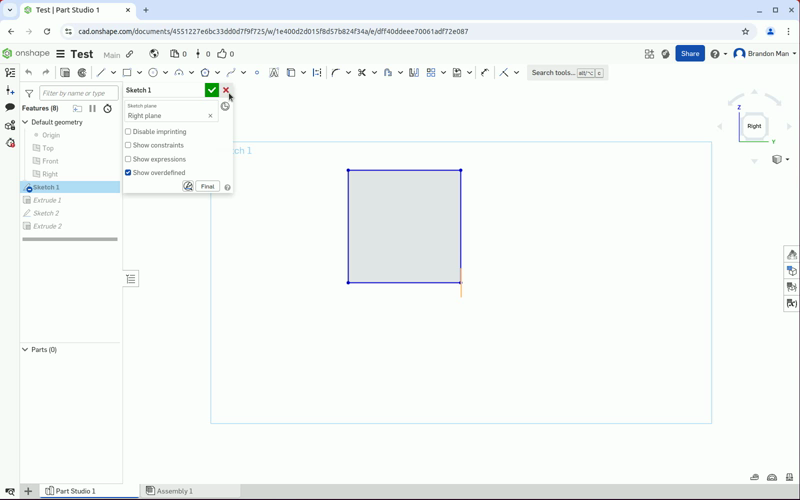
click(229, 92)
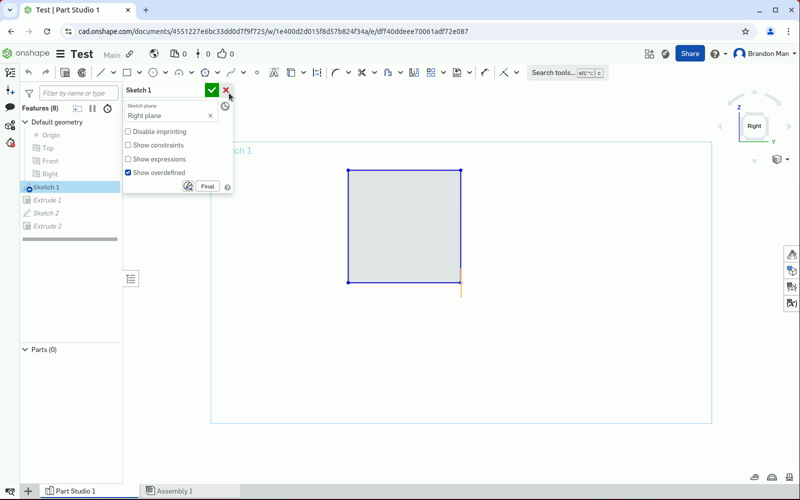
key(shift+s)
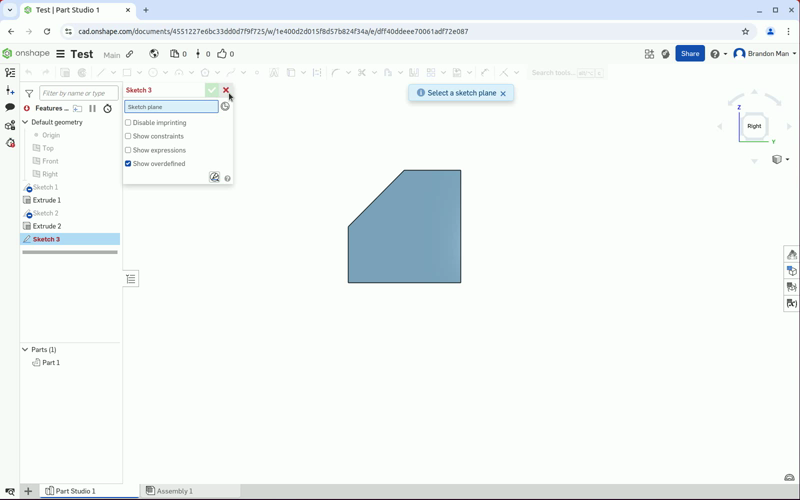
mouse_move(73, 176)
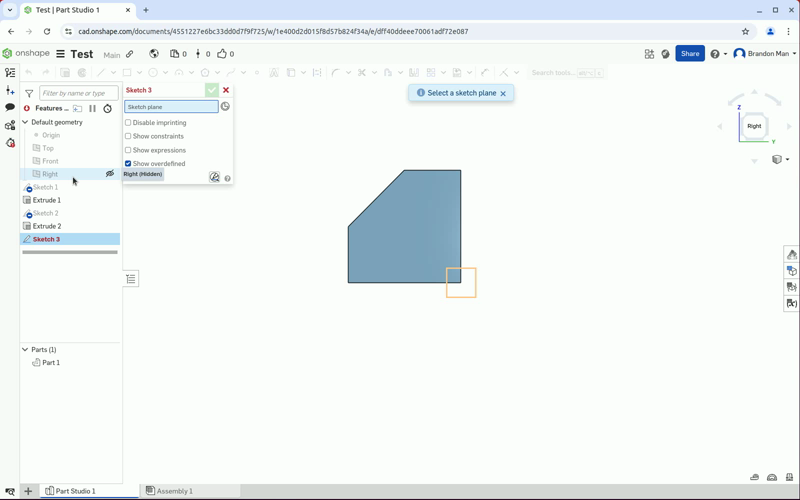
click(73, 176)
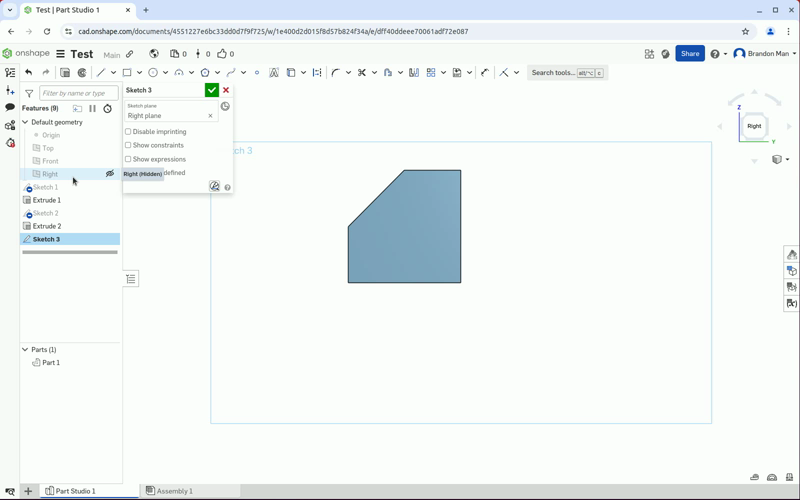
mouse_move(73, 352)
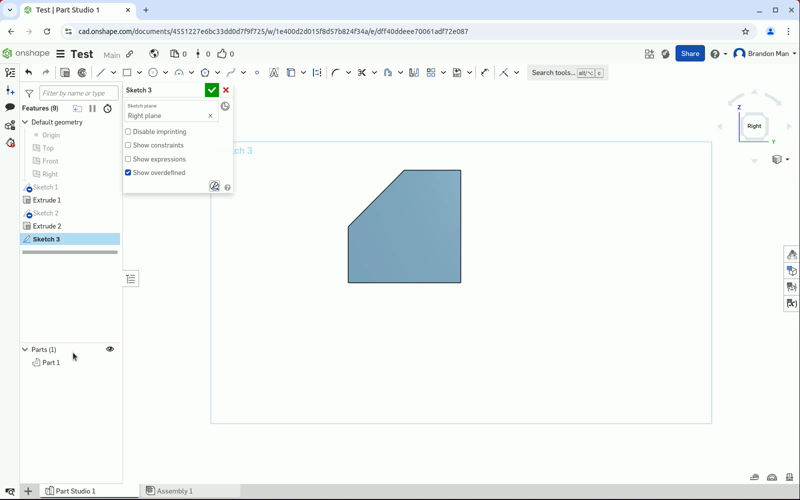
key(y)
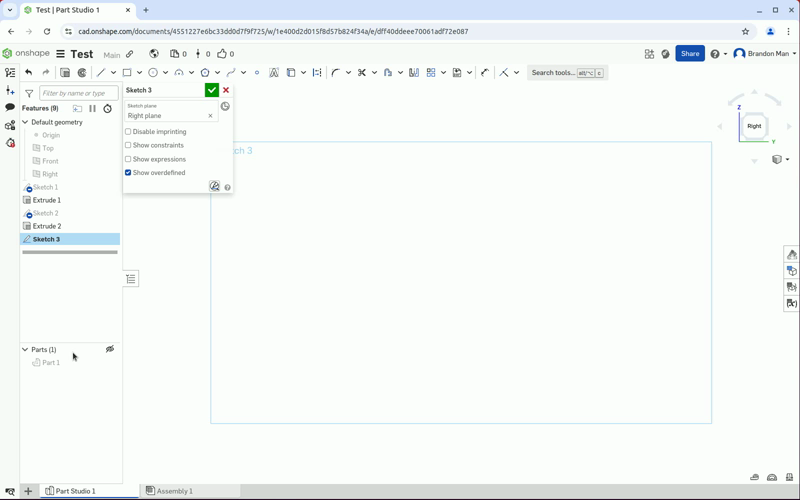
key(l)
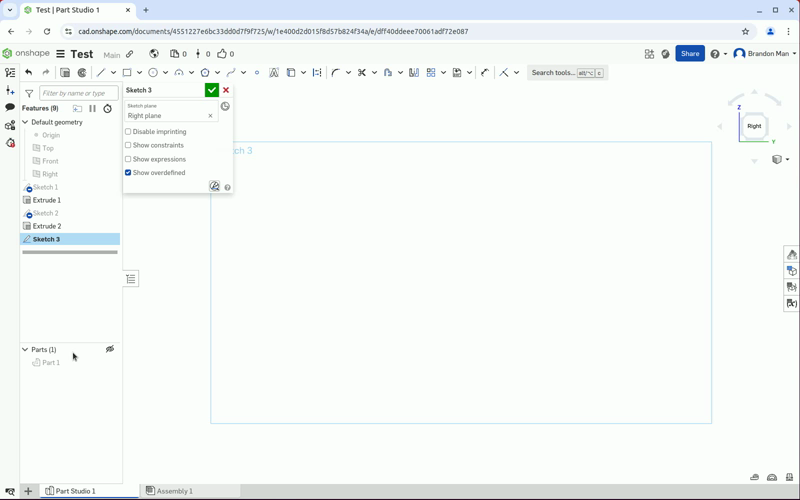
key_down(shift)
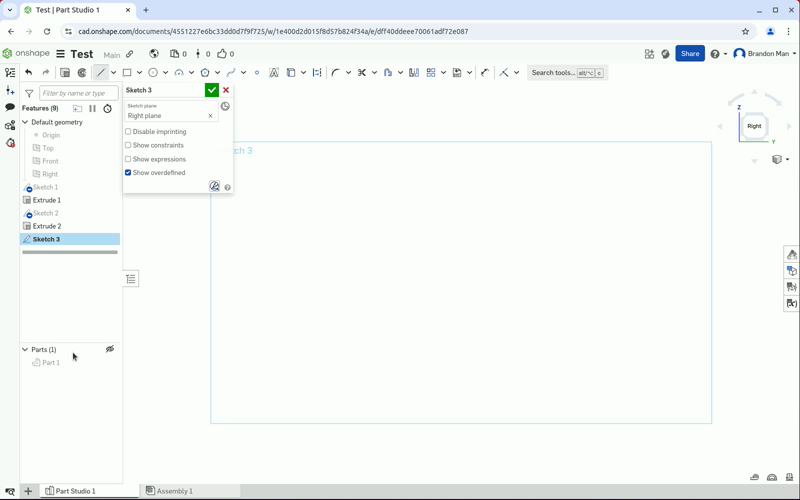
mouse_move(348, 282)
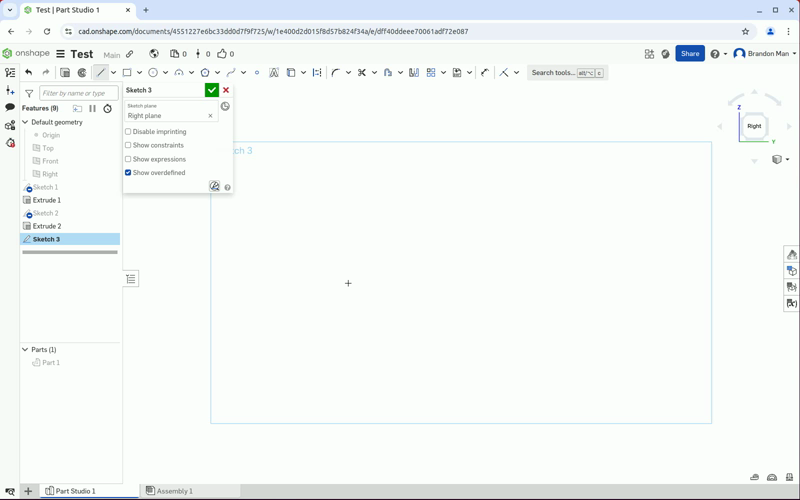
click(348, 282)
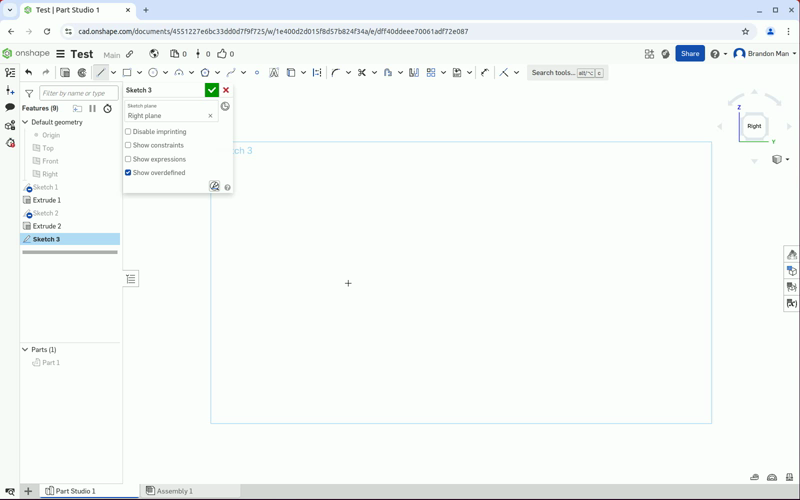
key_up(shift)
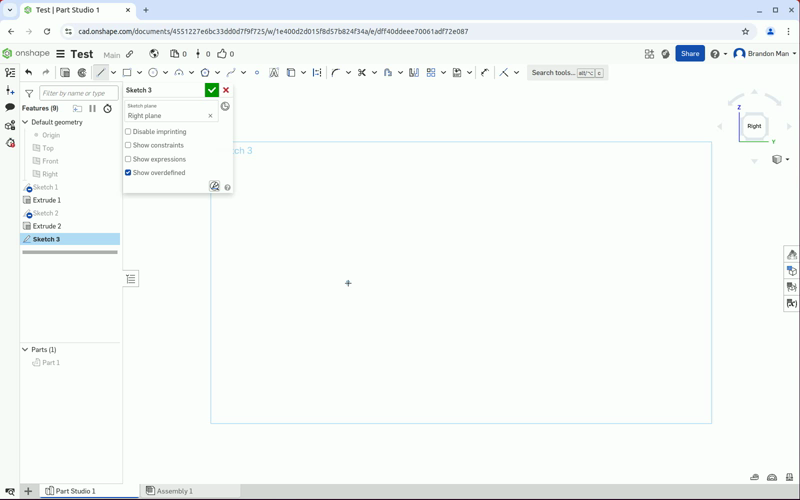
key_down(shift)
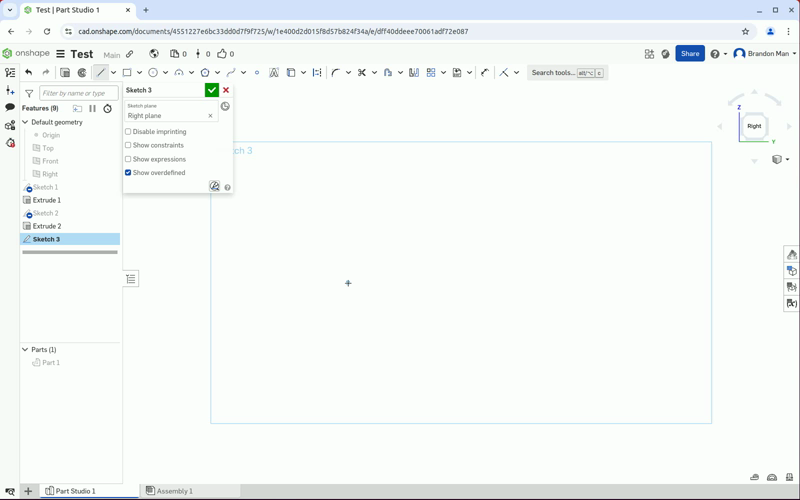
mouse_move(378, 282)
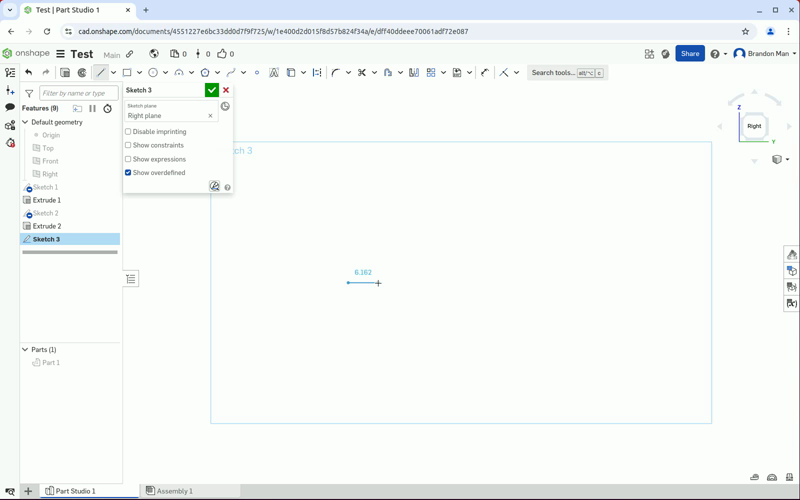
mouse_move(377, 282)
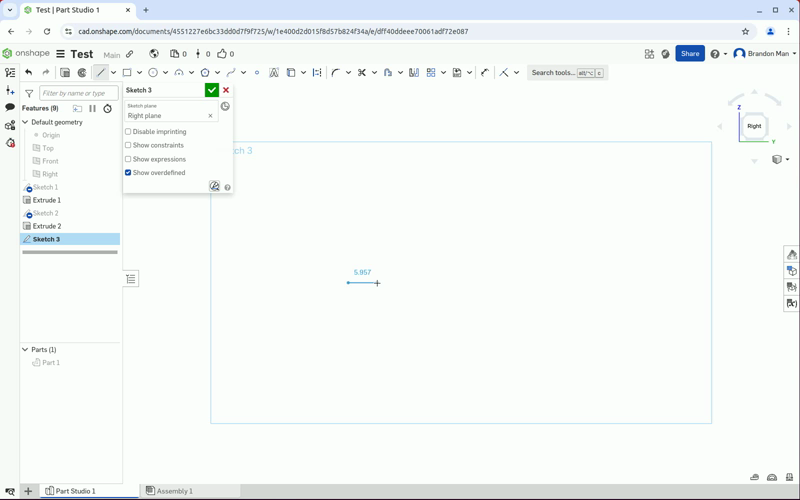
click(377, 282)
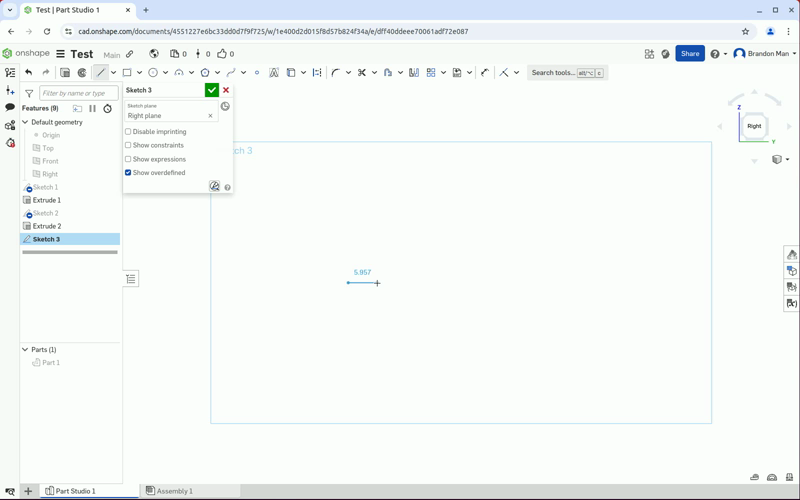
key_up(shift)
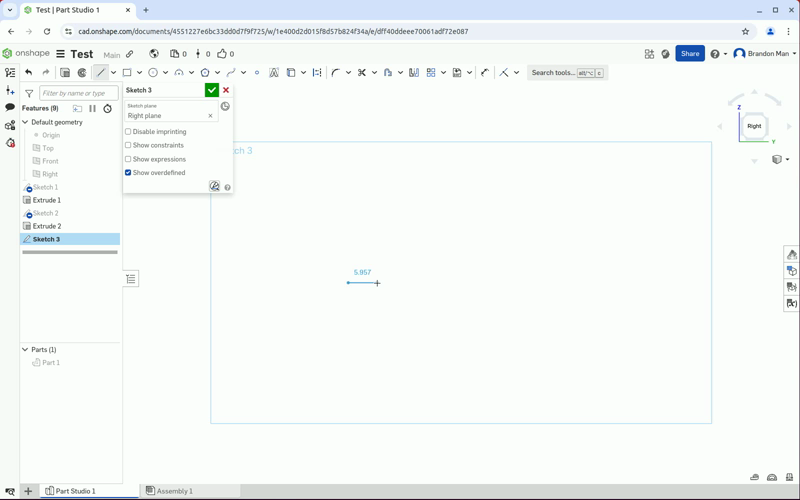
key_down(shift)
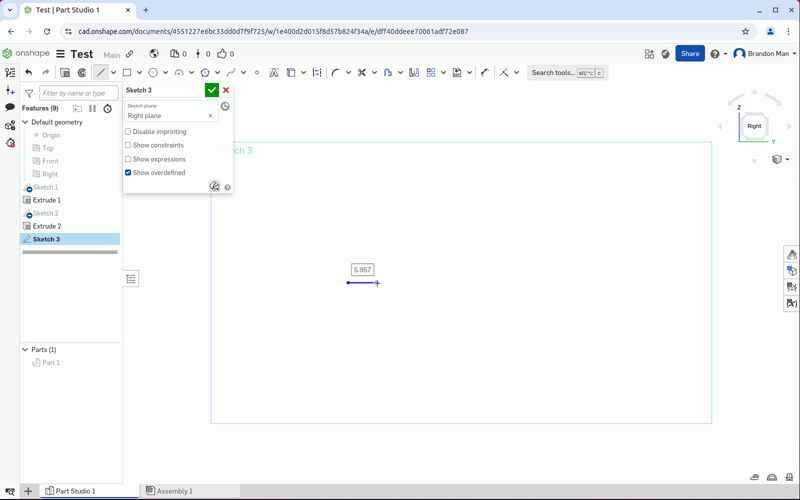
mouse_move(407, 282)
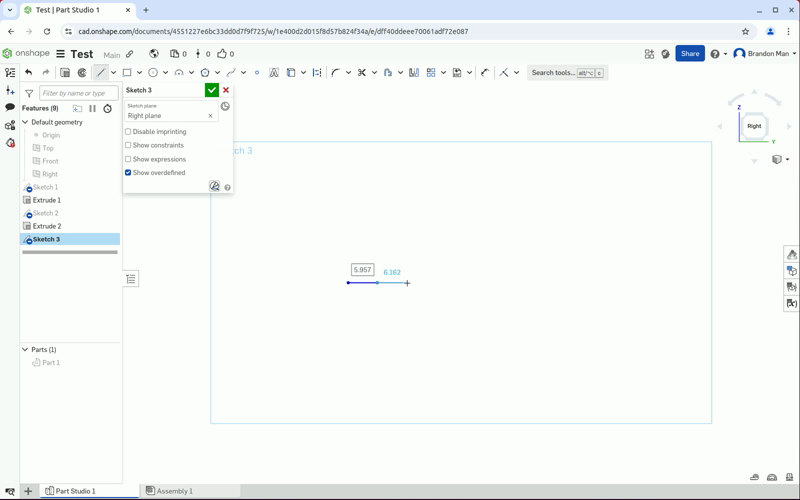
mouse_move(377, 226)
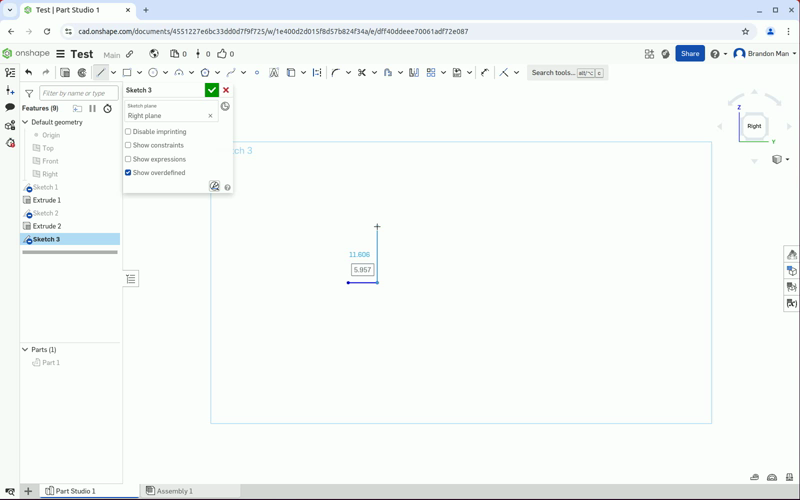
click(377, 226)
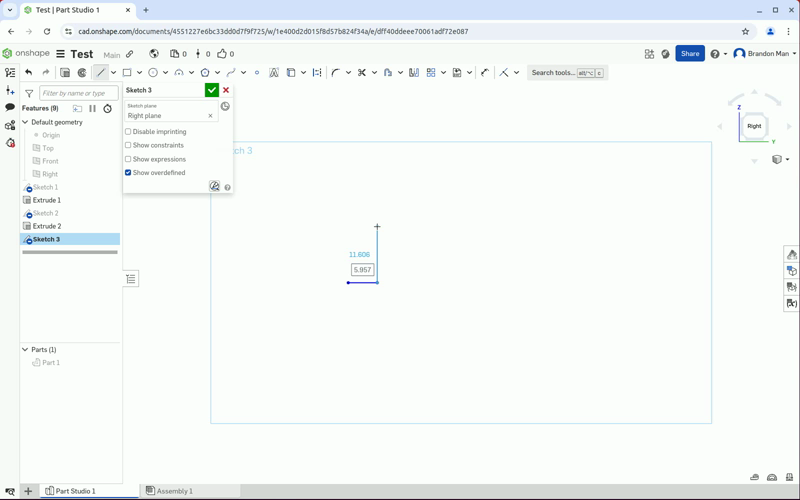
key_up(shift)
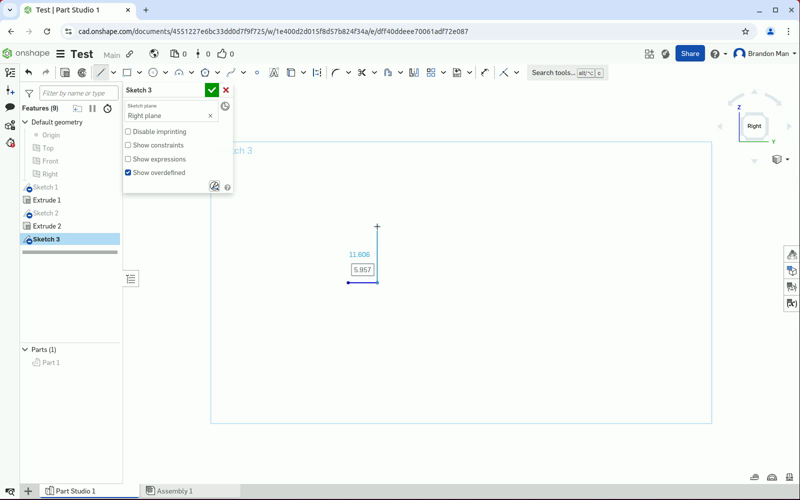
key_down(shift)
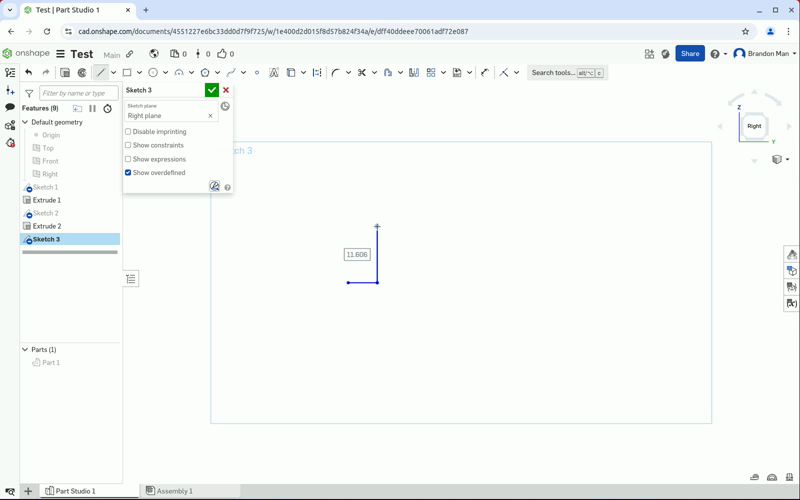
mouse_move(407, 226)
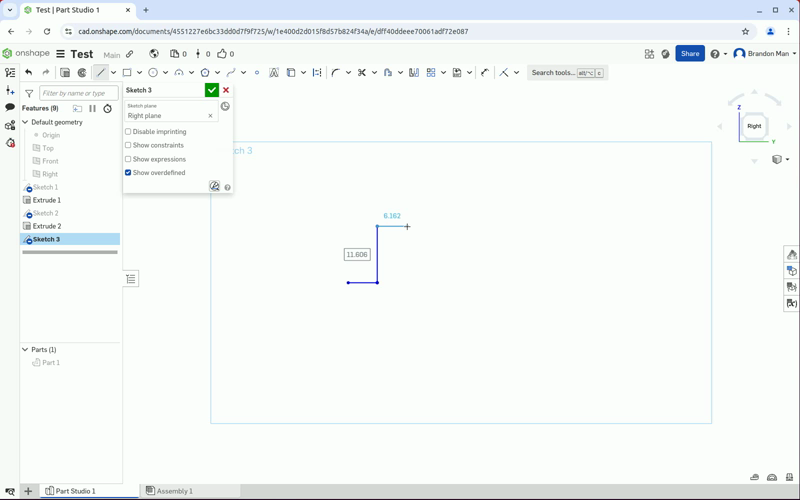
mouse_move(348, 226)
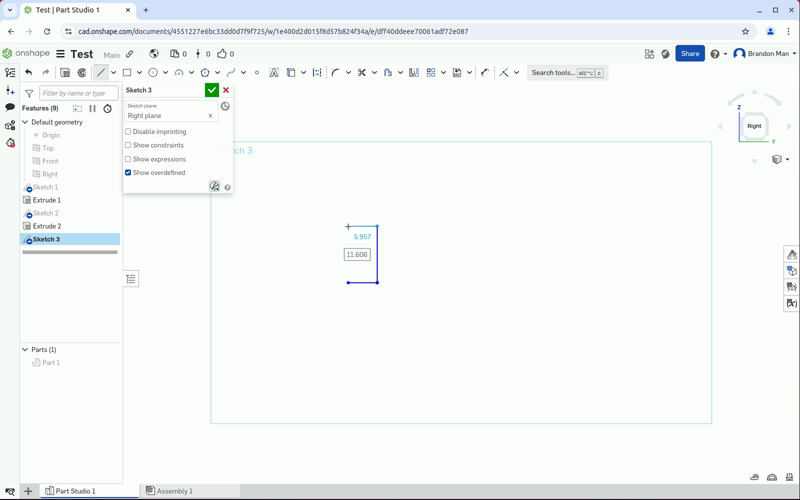
click(348, 226)
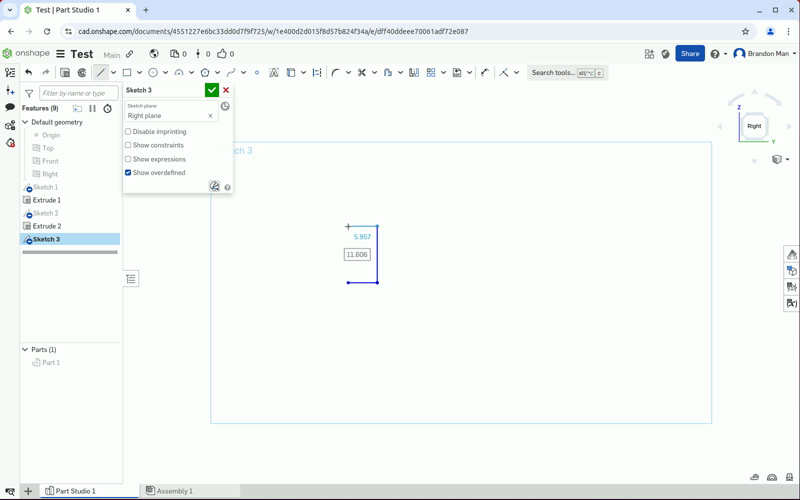
key_up(shift)
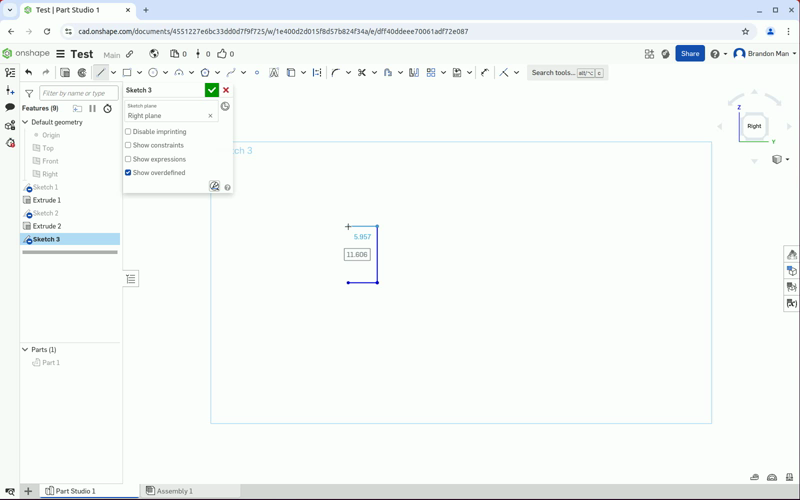
mouse_move(378, 226)
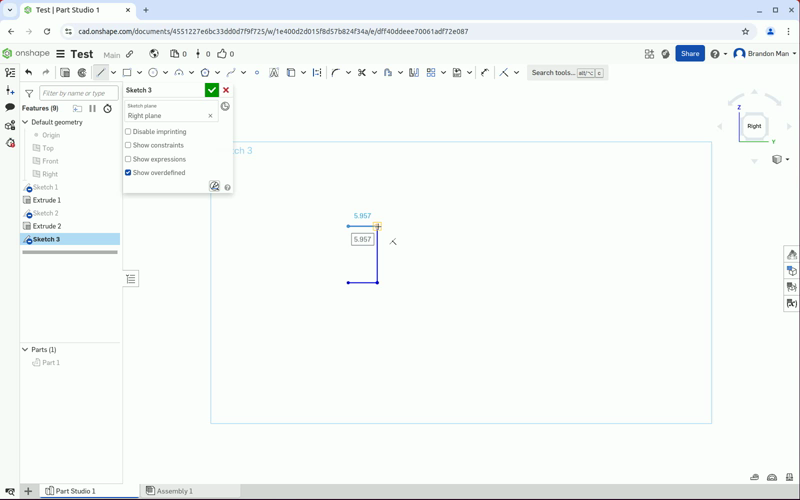
key_down(shift)
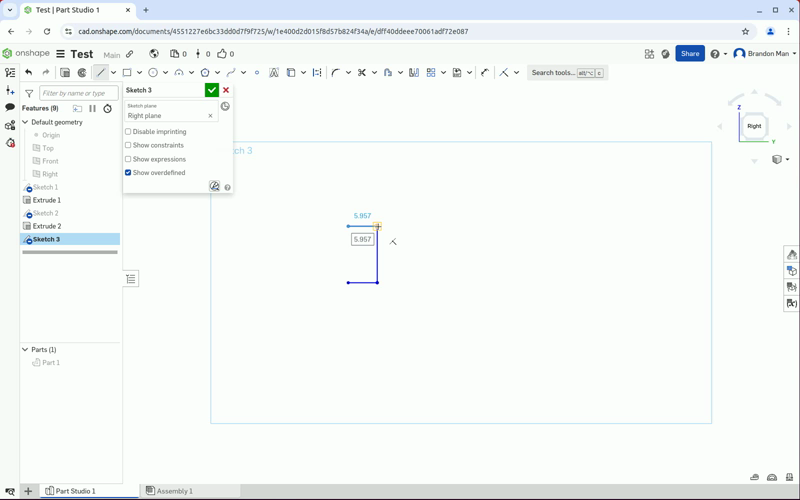
mouse_move(348, 282)
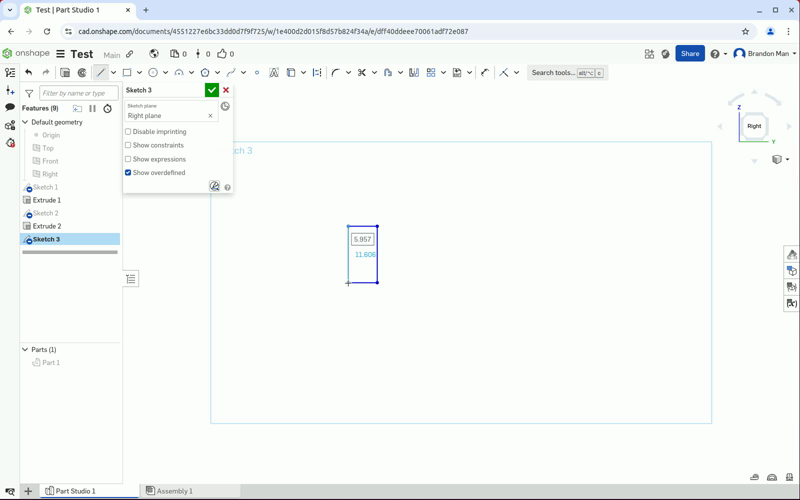
key_up(shift)
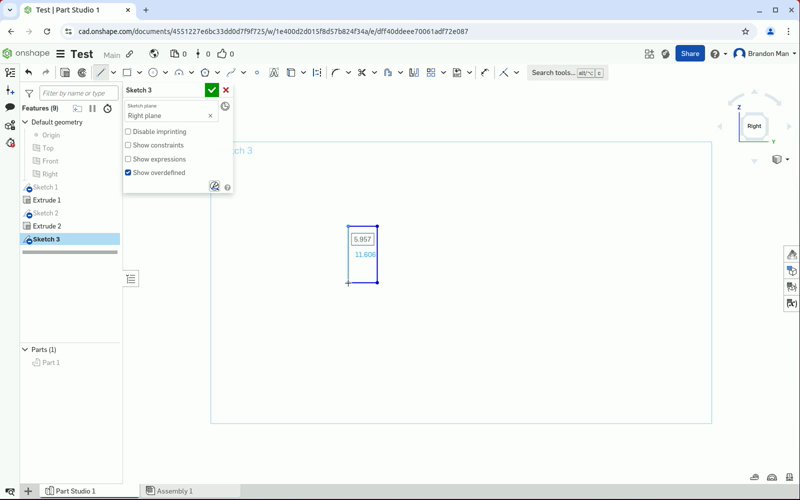
click(348, 282)
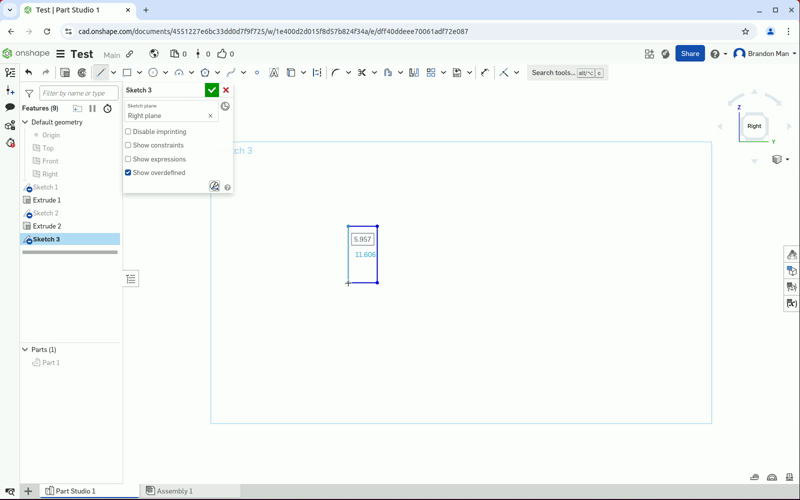
key(esc)
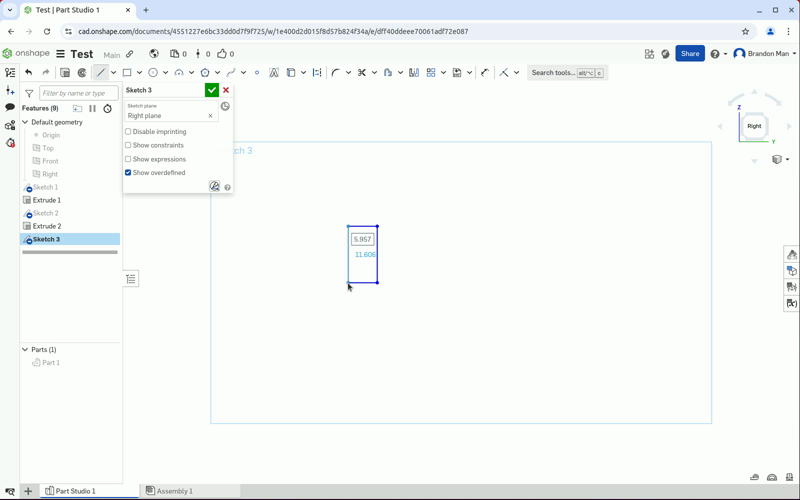
mouse_move(372, 253)
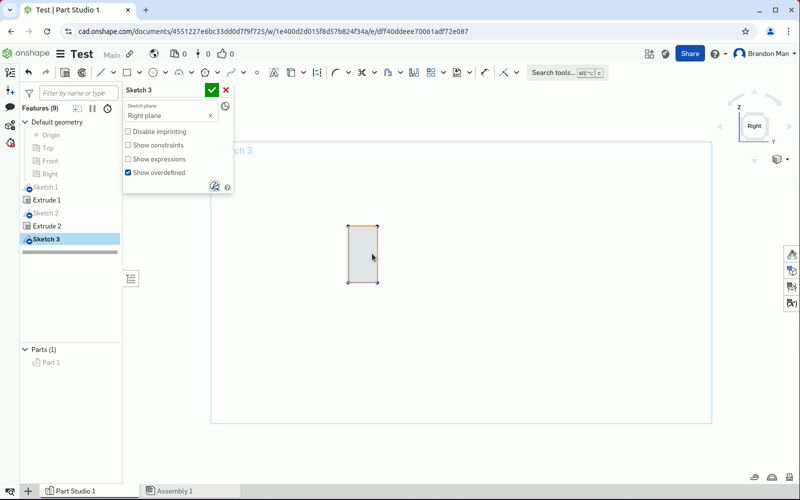
scroll(6)
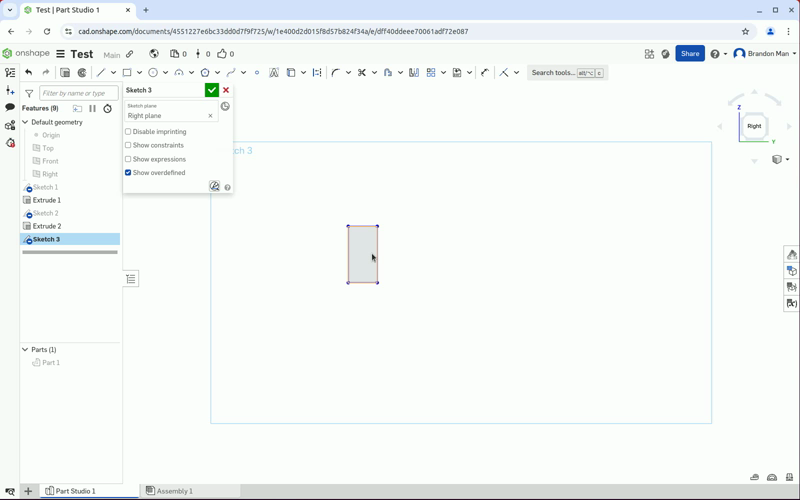
scroll(6)
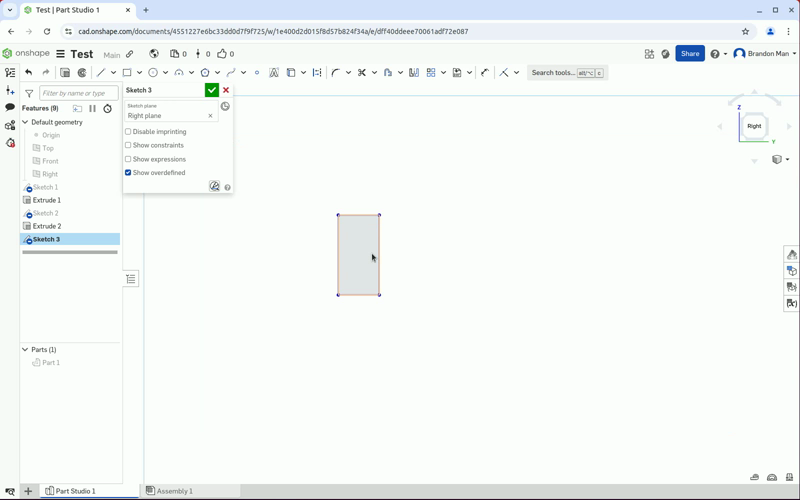
scroll(6)
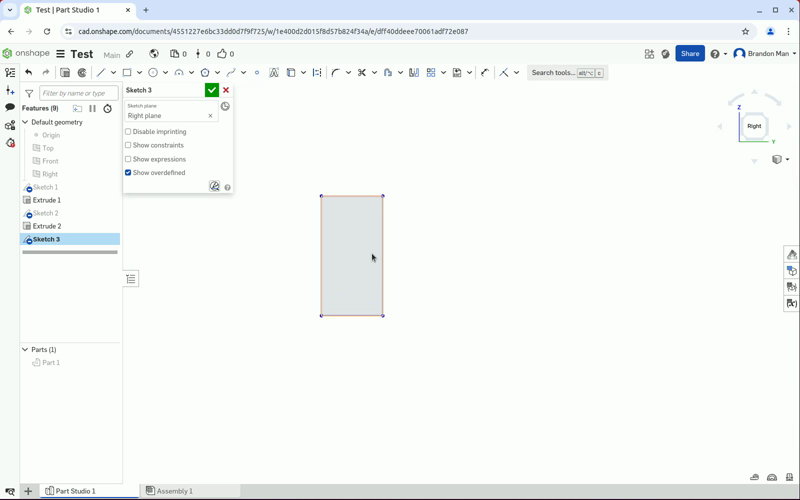
scroll(6)
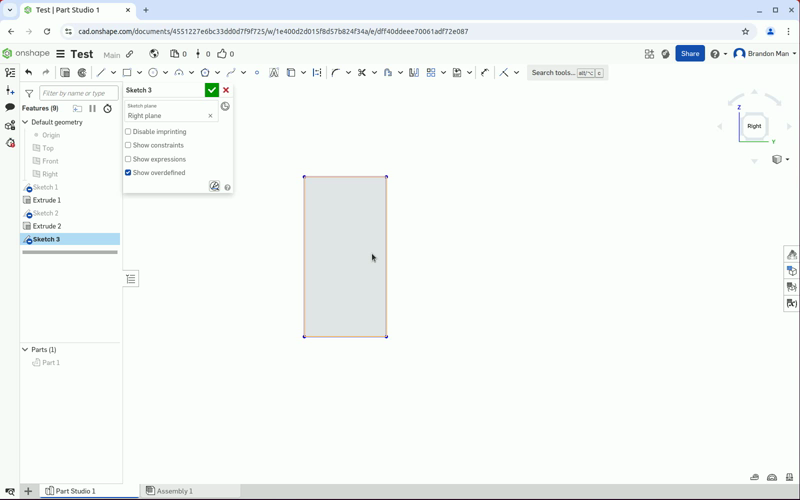
scroll(6)
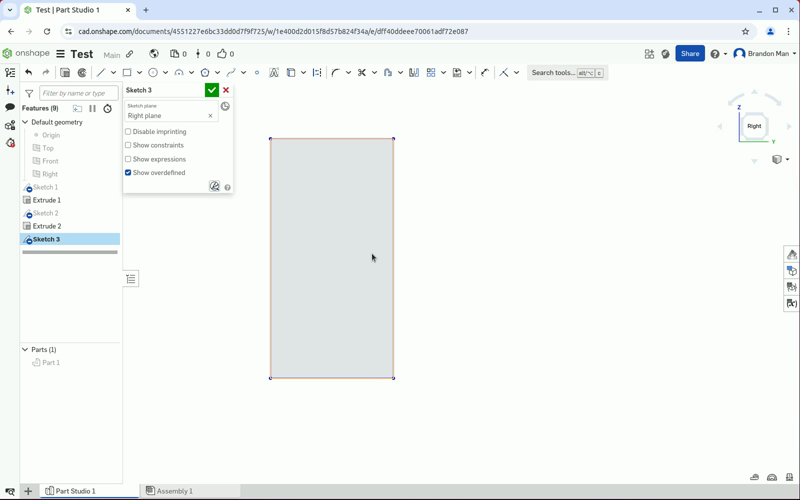
scroll(6)
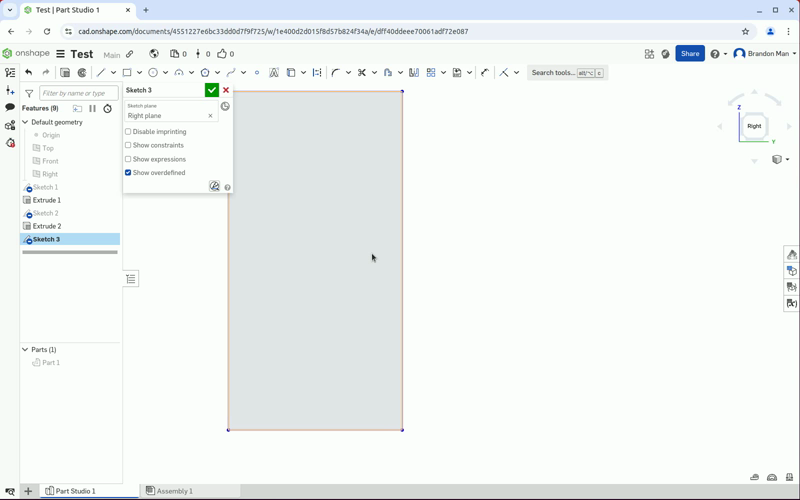
scroll(6)
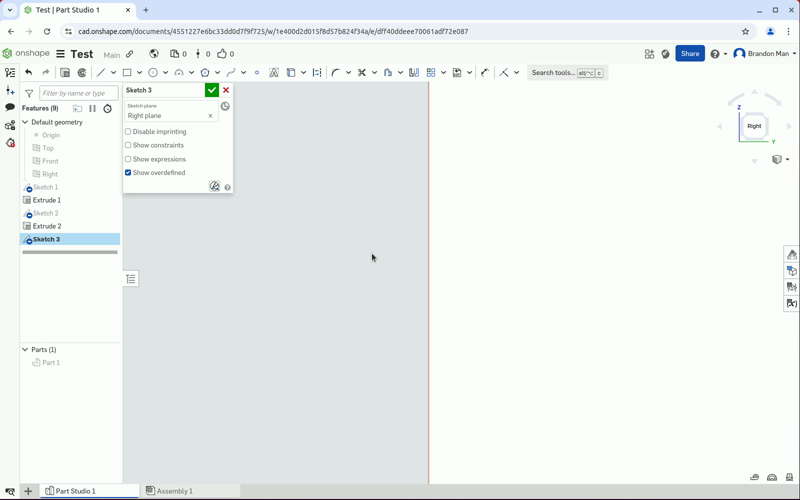
click(372, 253)
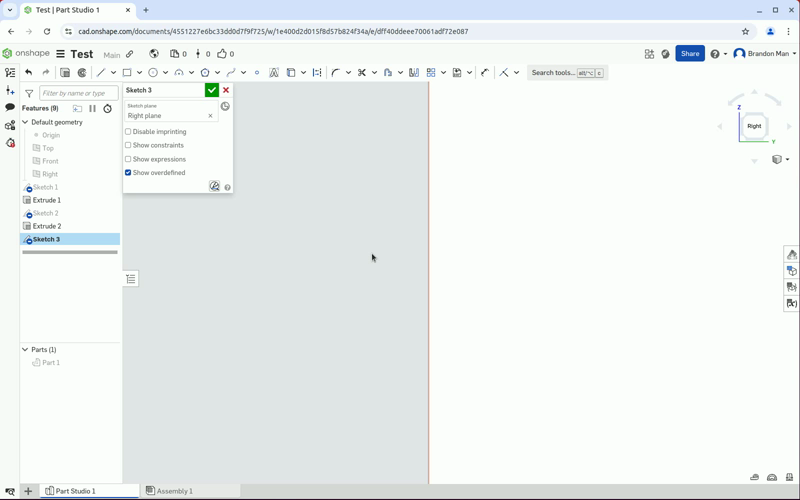
scroll(-6)
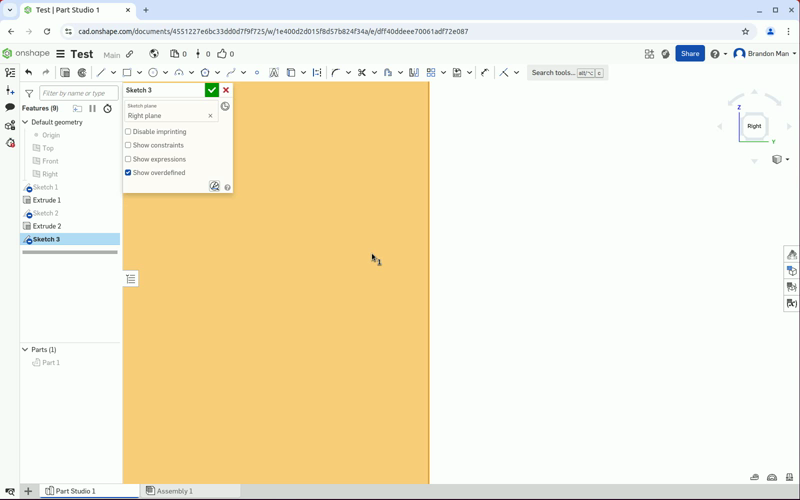
scroll(-6)
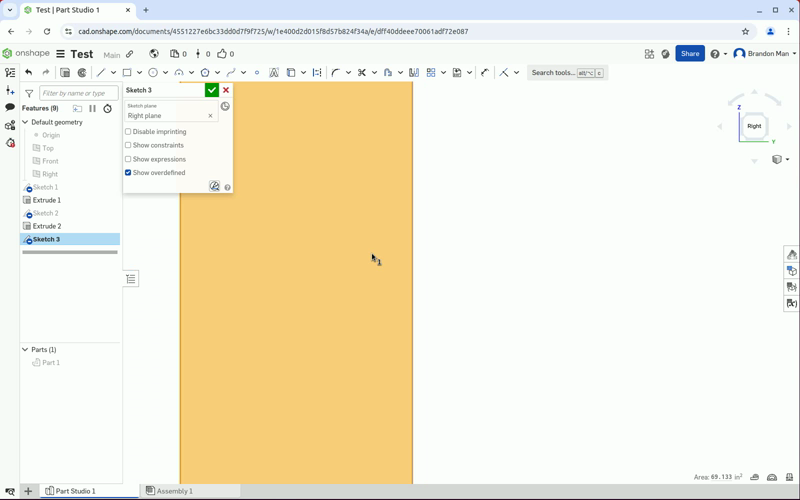
scroll(-6)
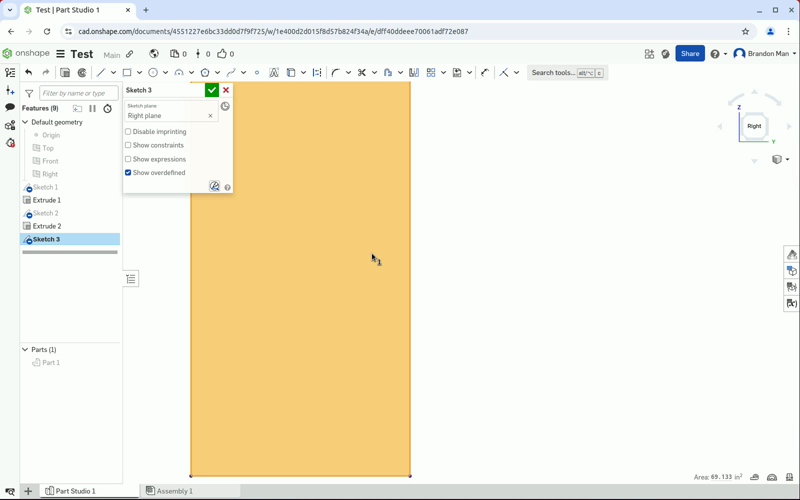
scroll(-6)
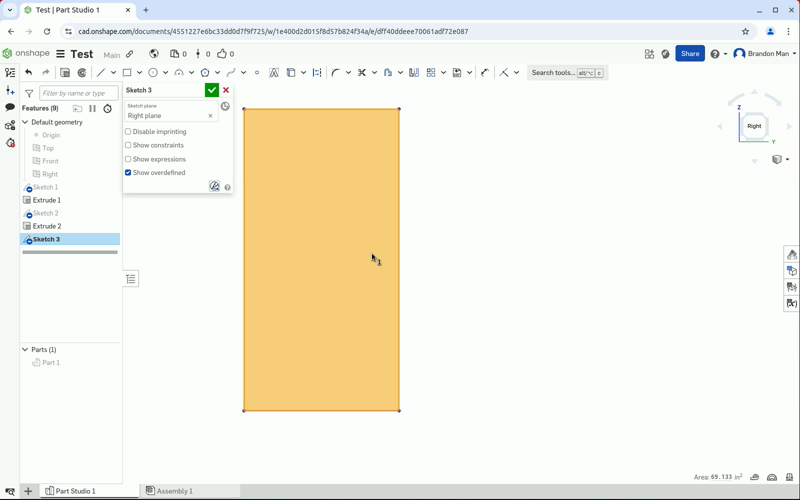
scroll(-6)
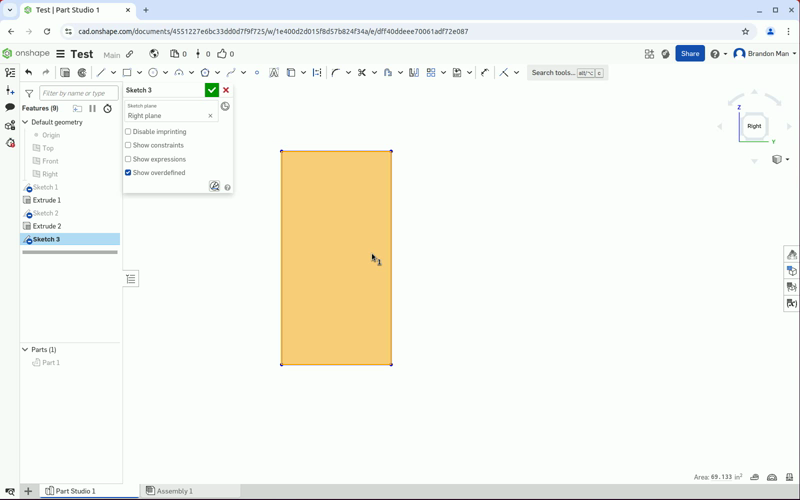
scroll(-6)
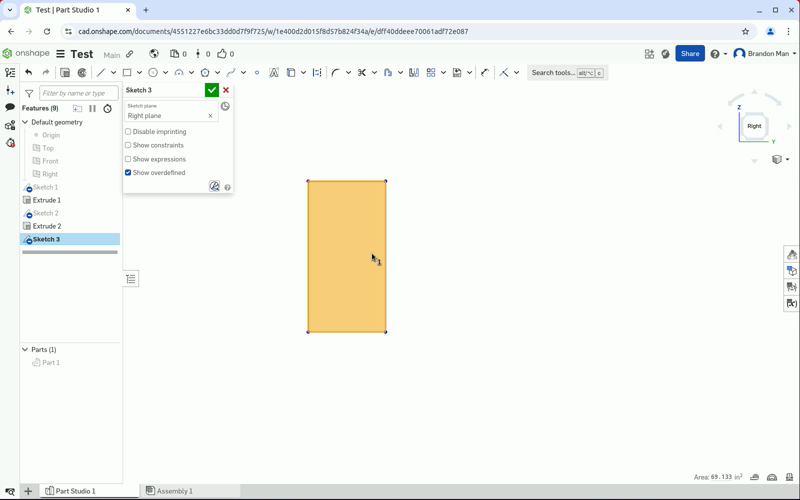
scroll(-6)
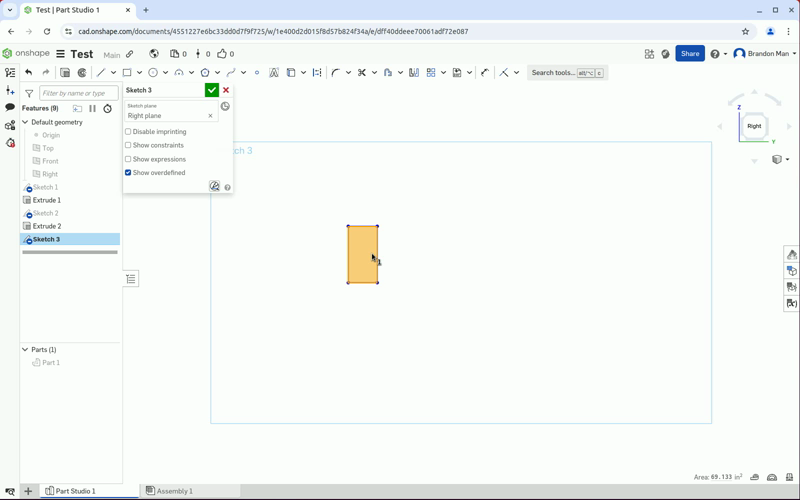
mouse_move(73, 352)
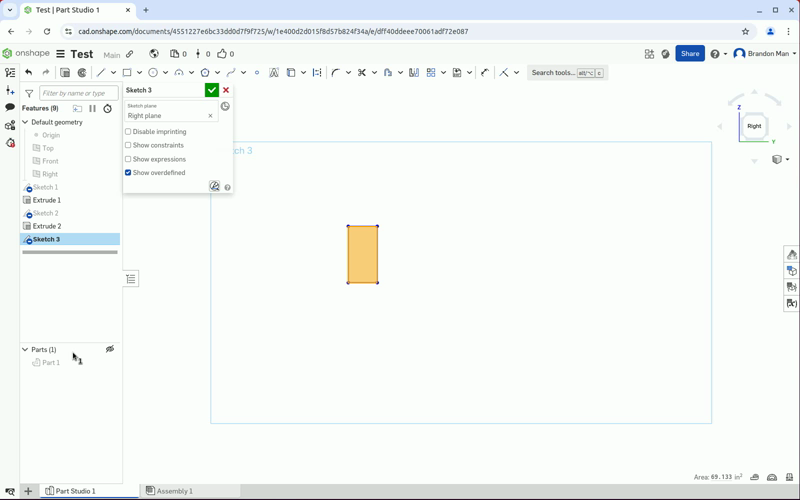
key(shift+y)
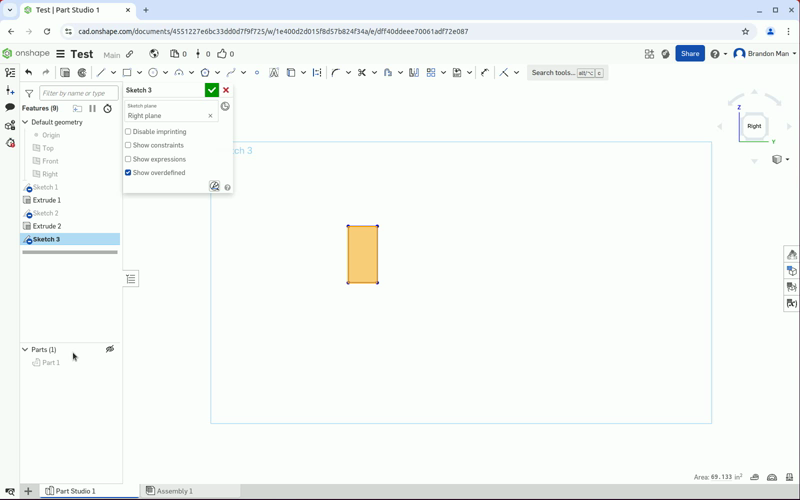
key(shift+e)
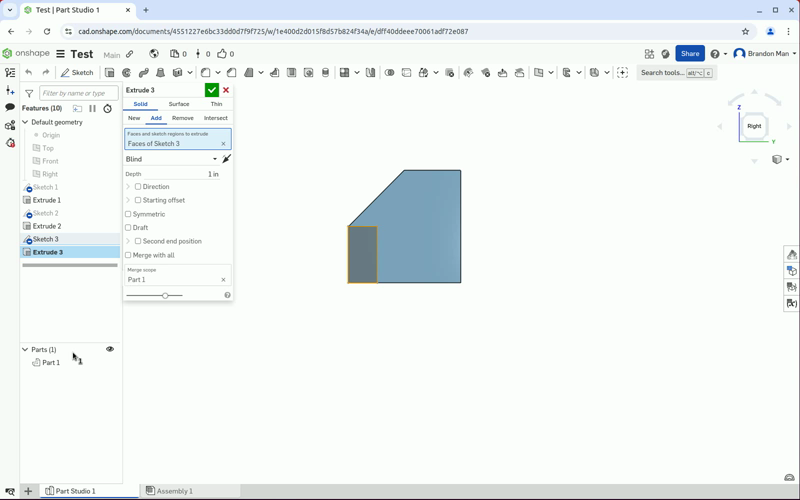
mouse_move(143, 106)
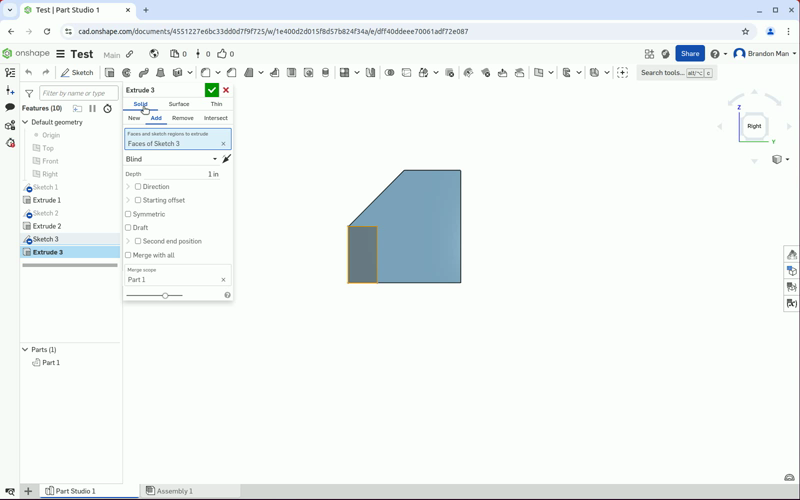
click(143, 106)
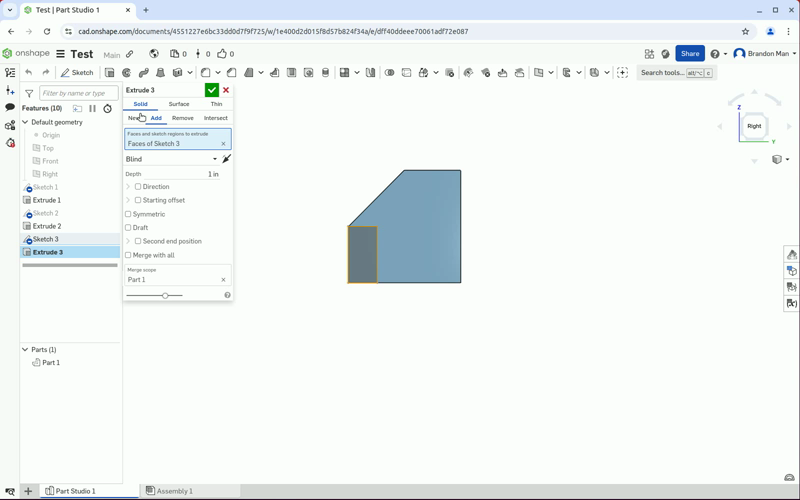
mouse_move(137, 120)
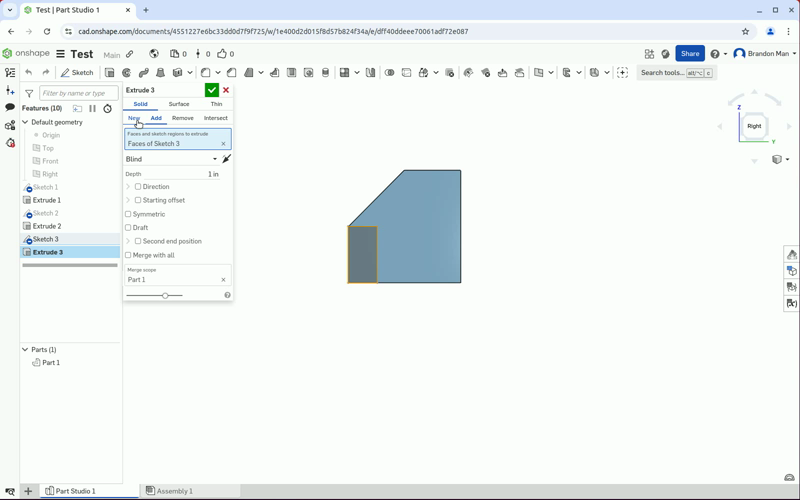
click(137, 120)
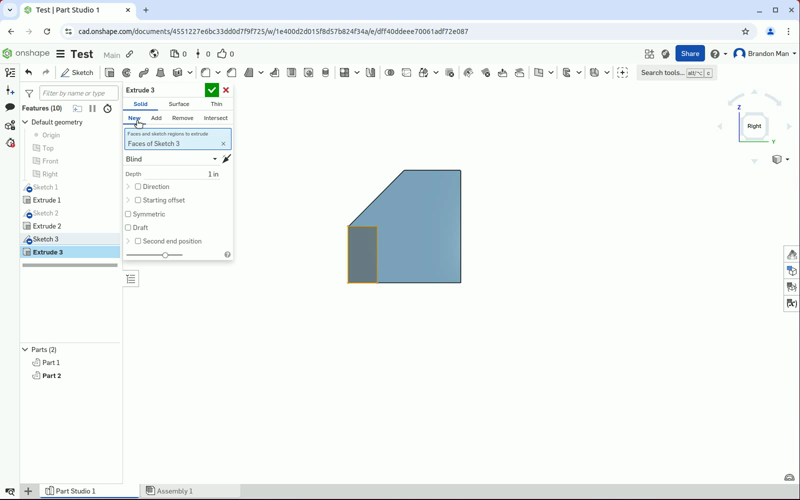
key(tab, 4)
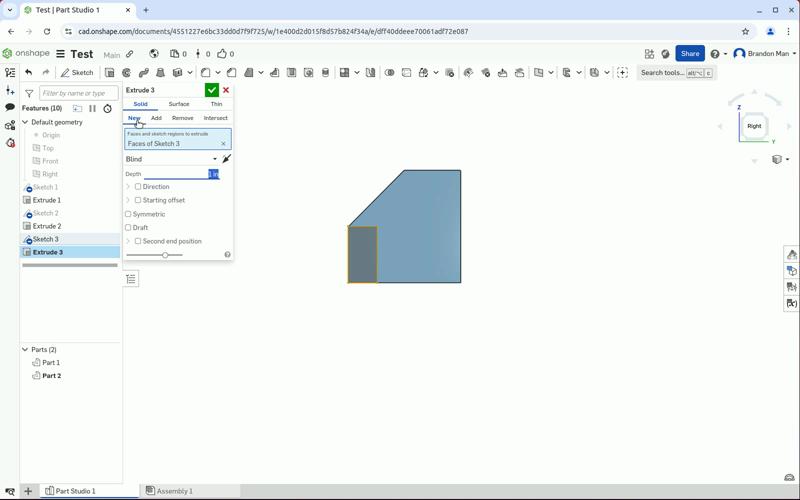
text(23.108)
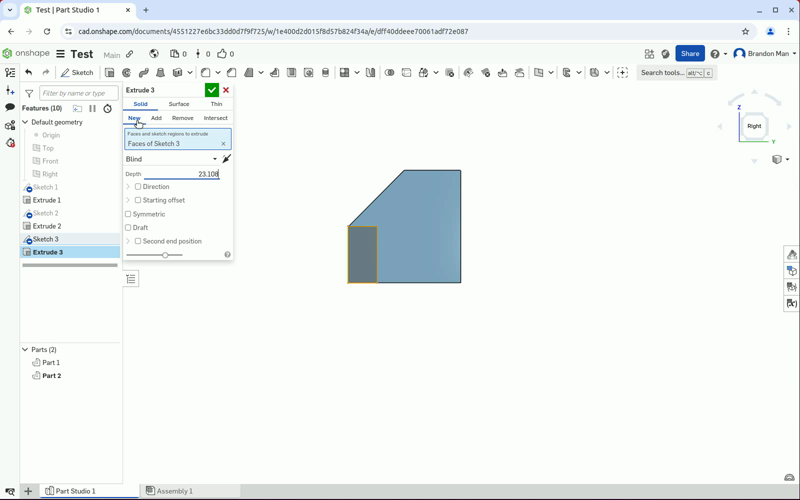
key(enter)
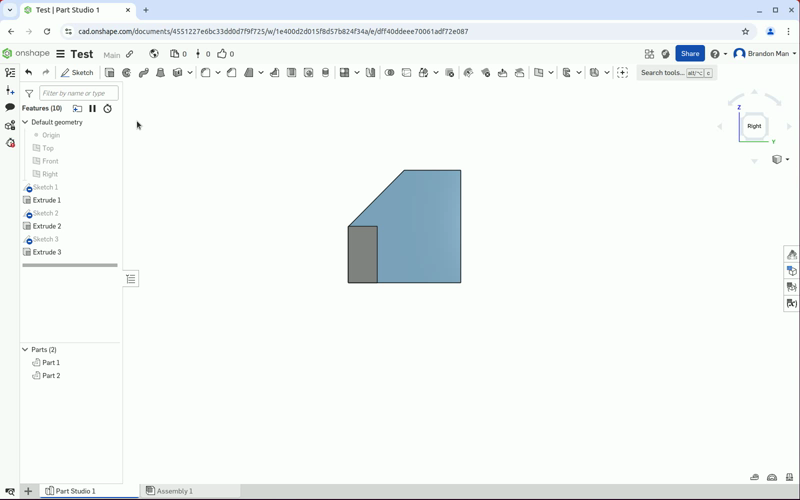
key(shift+h)
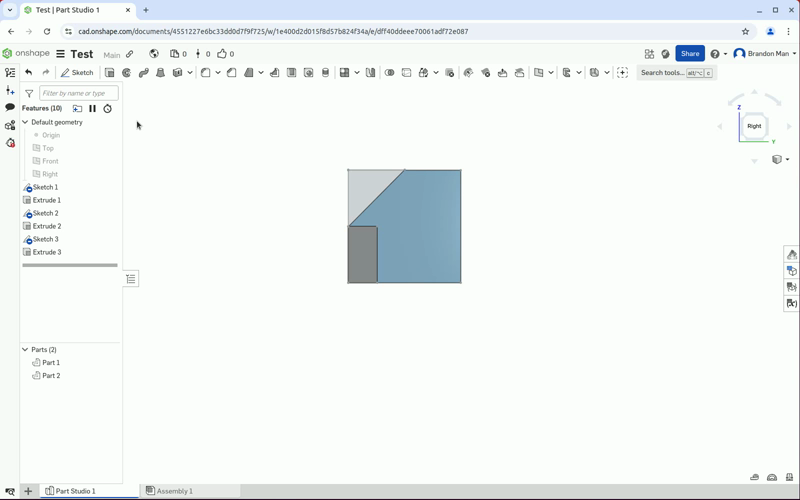
key(shift+h)
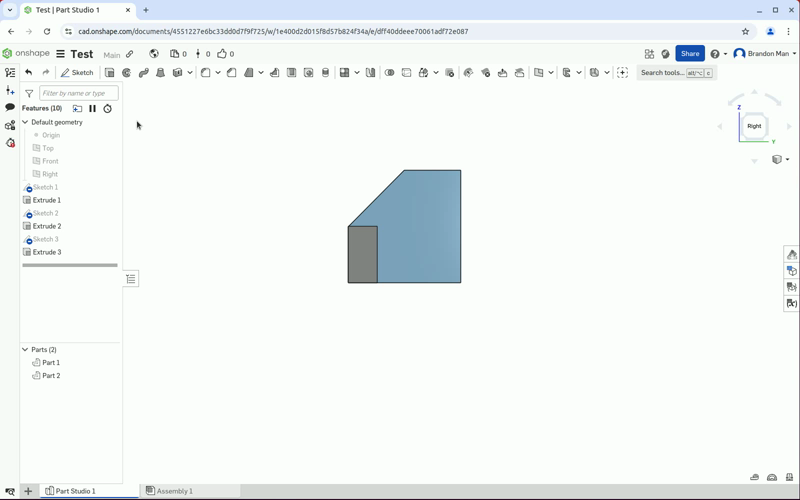
mouse_move(73, 189)
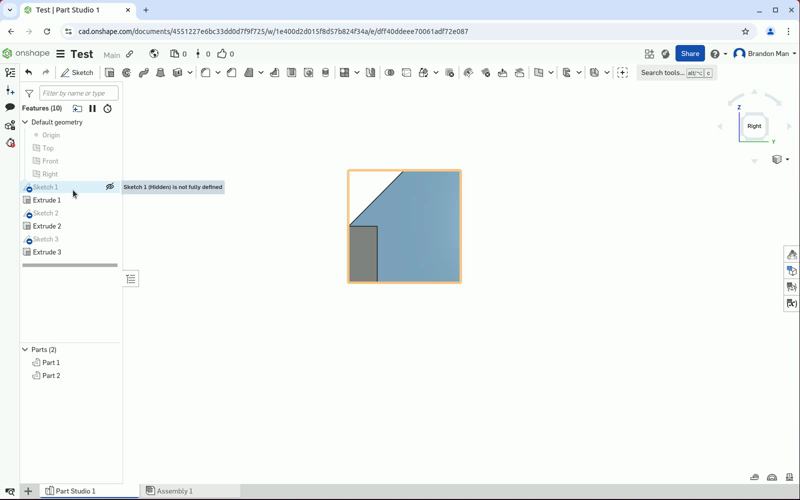
click(73, 189)
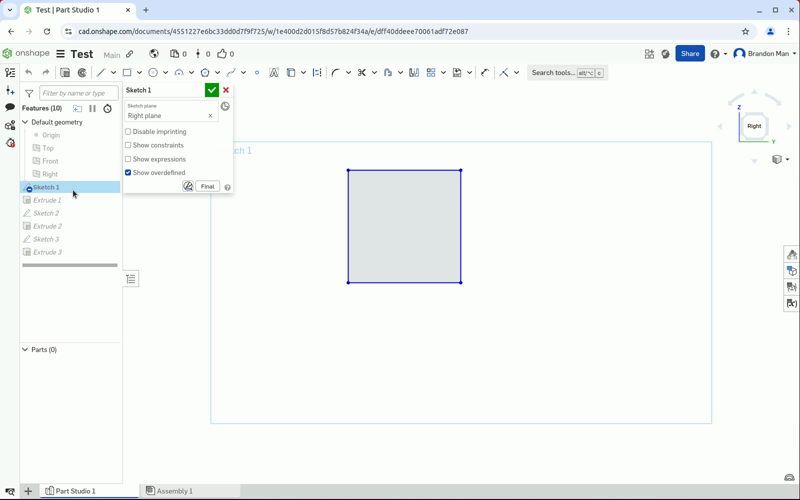
mouse_move(229, 92)
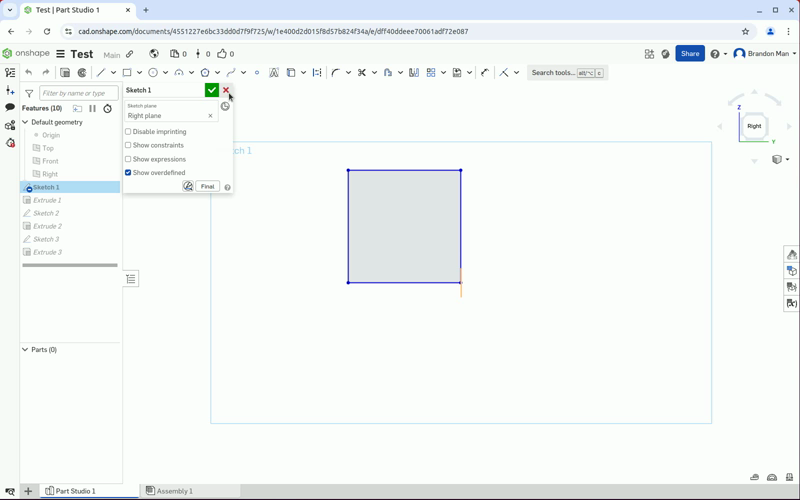
click(229, 92)
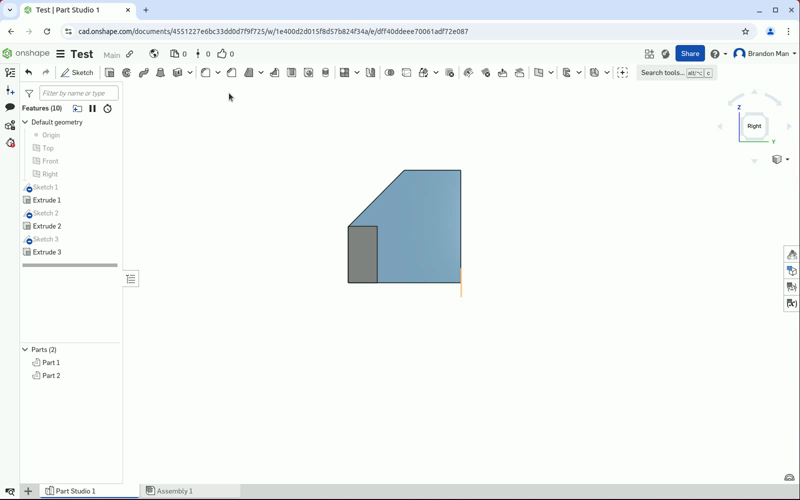
mouse_move(73, 352)
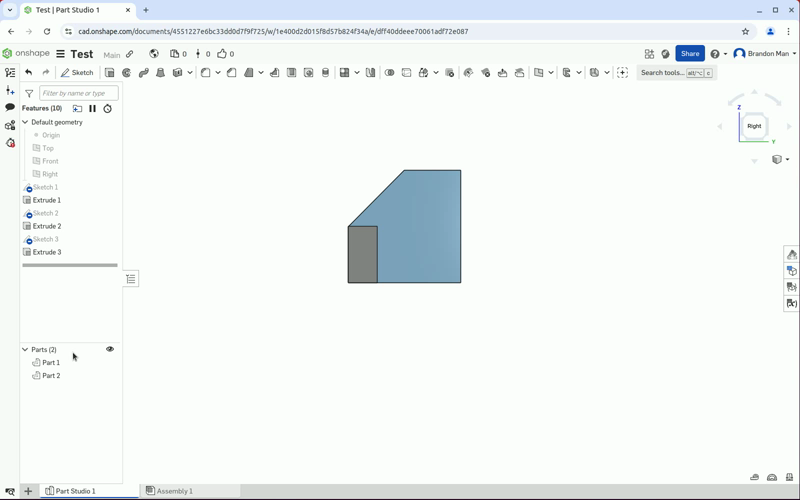
key(y)
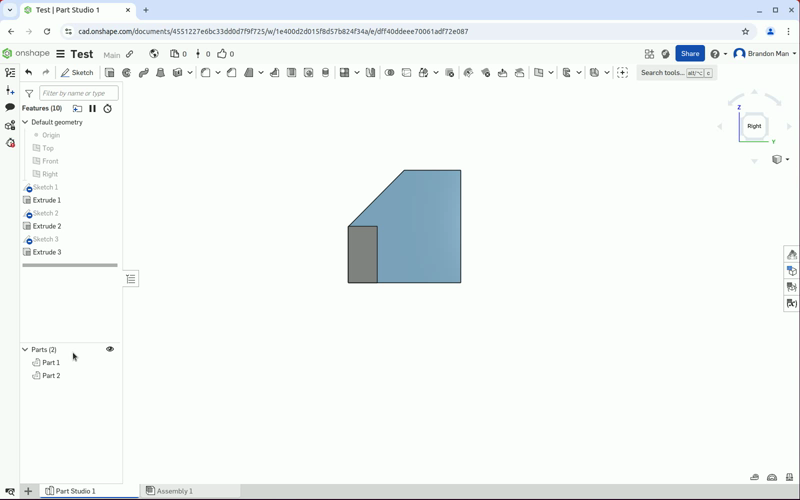
key(shift+p)
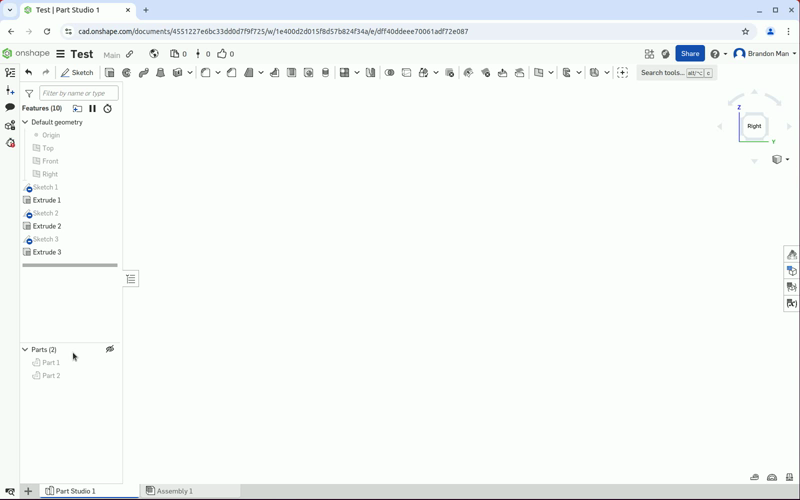
key(space)
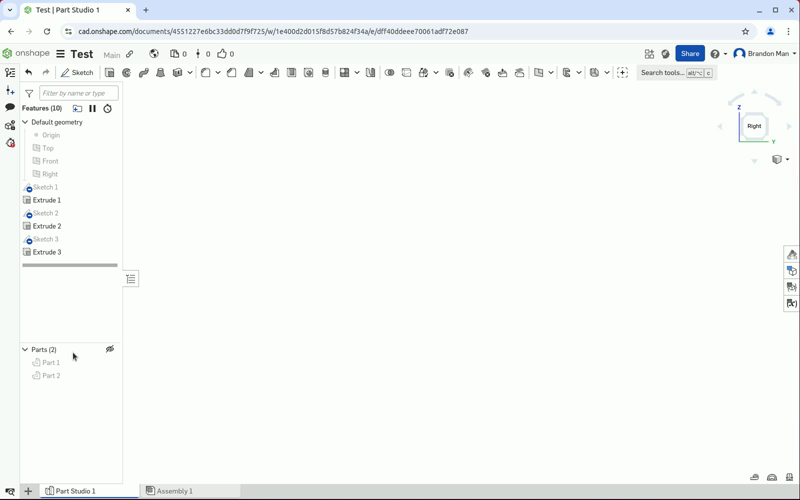
key_down(shift)
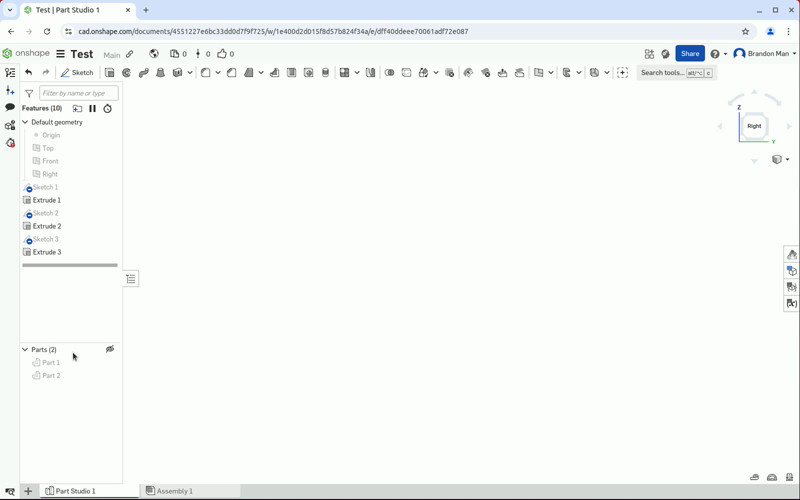
key(right)
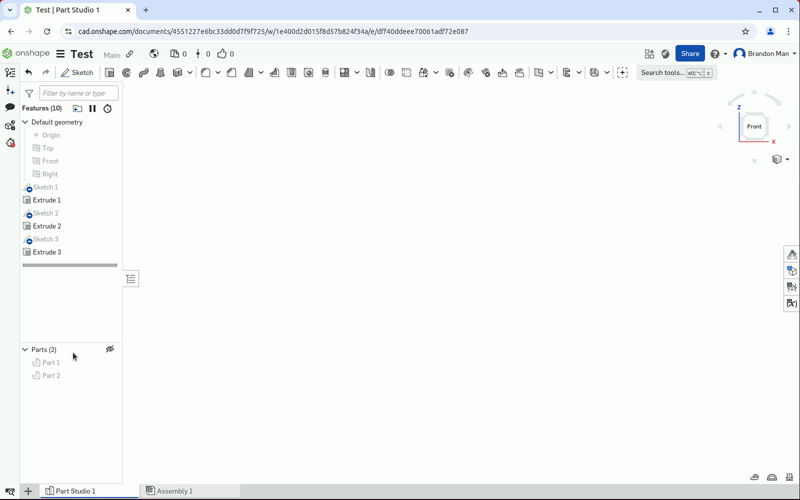
key_up(shift)
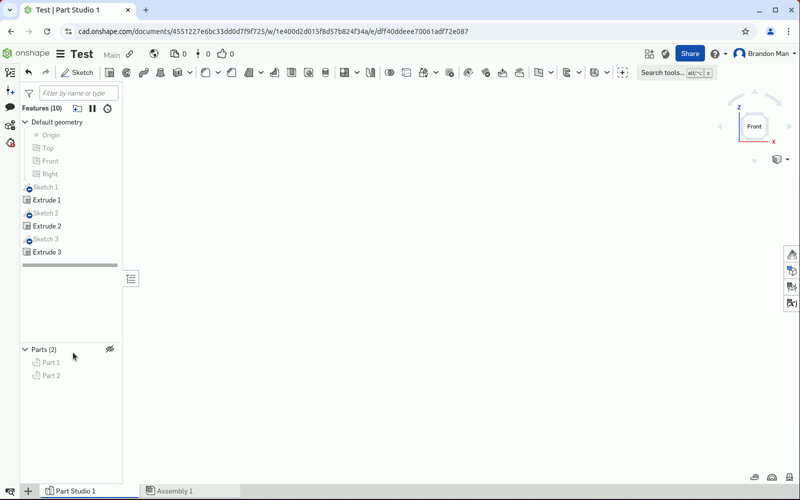
mouse_move(73, 352)
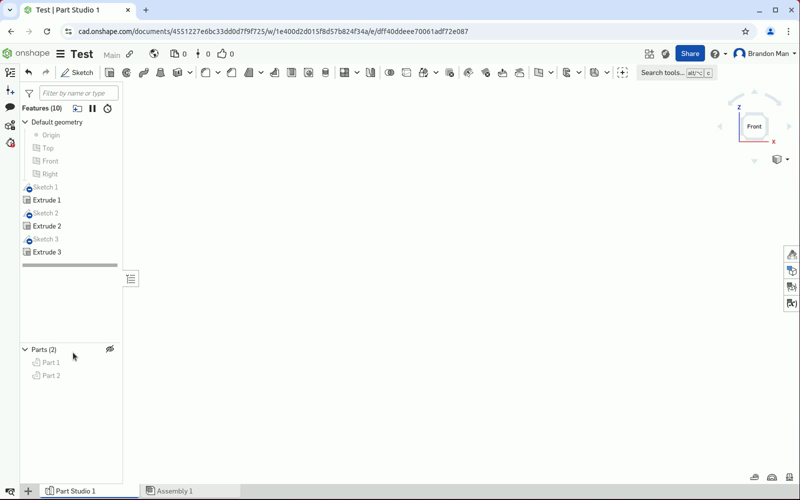
key(shift+y)
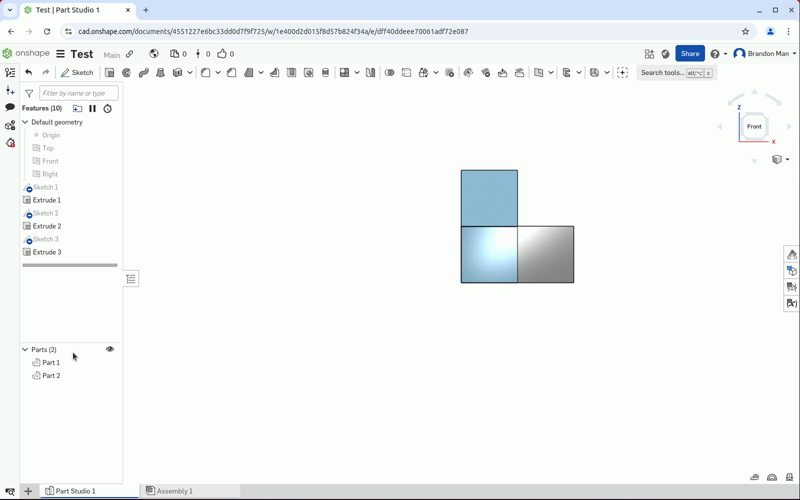
mouse_move(541, 75)
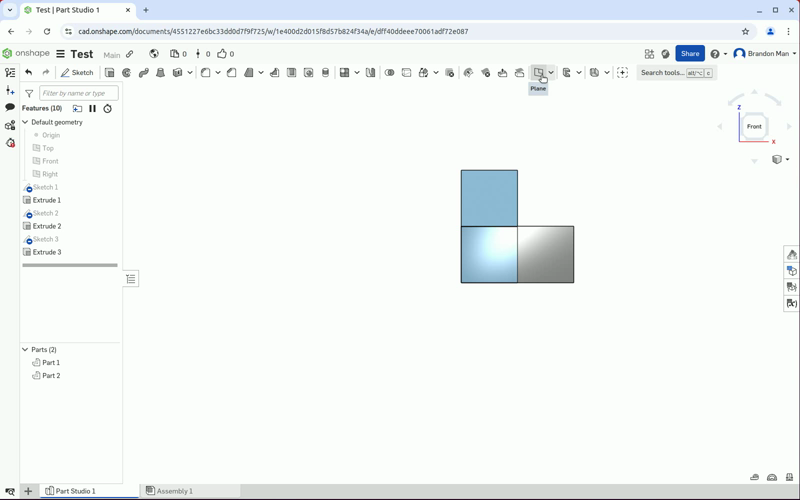
click(541, 75)
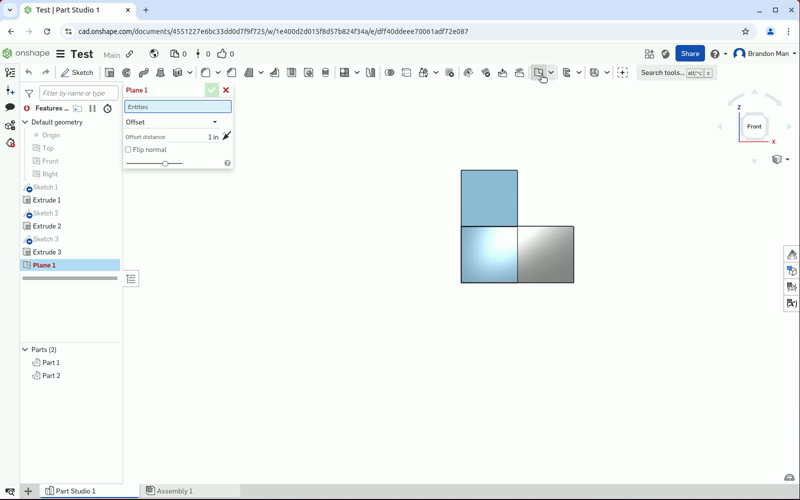
mouse_move(73, 163)
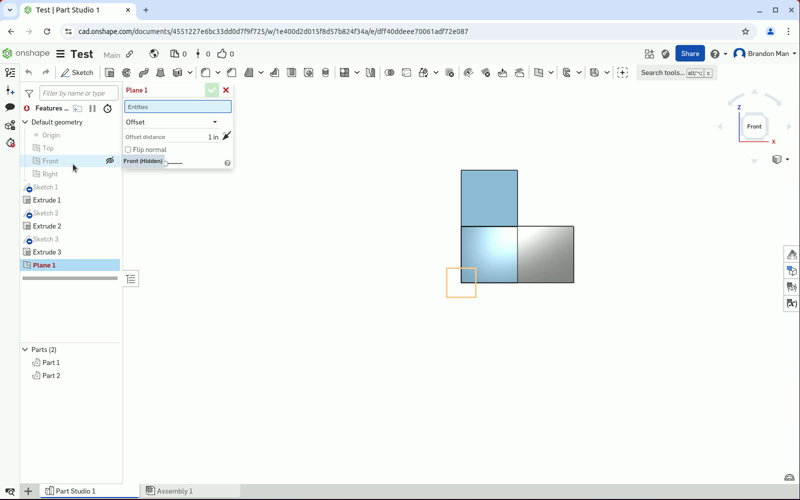
click(73, 163)
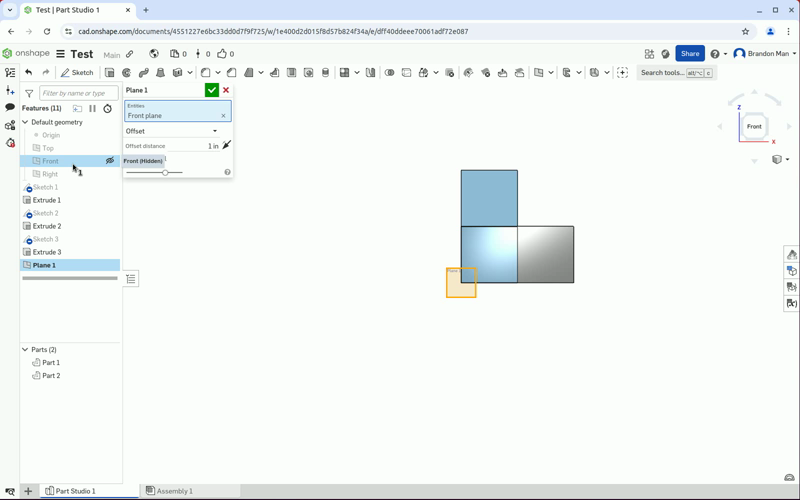
key(tab, 2)
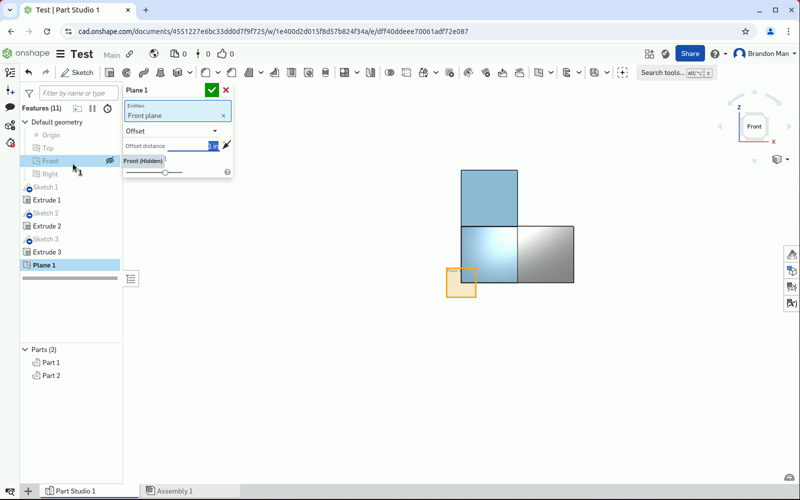
text(5.792)
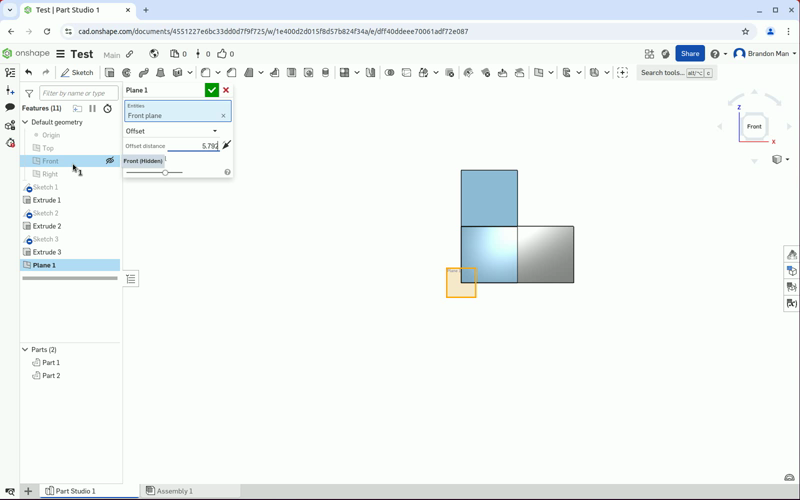
key(enter, 2)
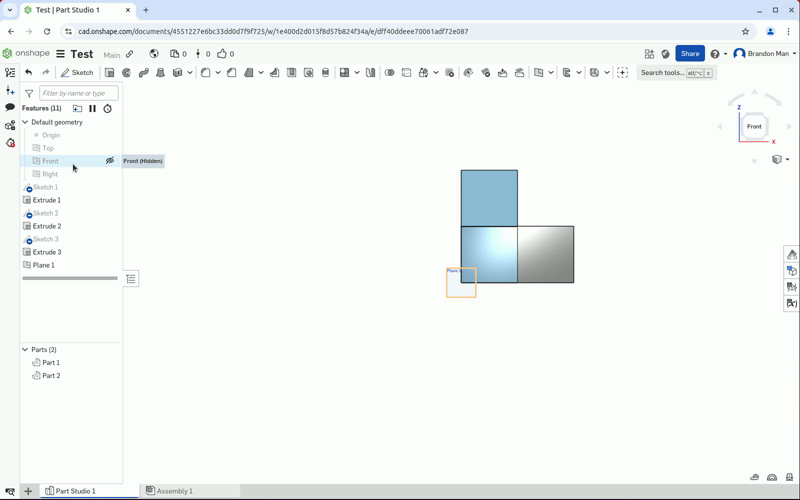
key(shift+s)
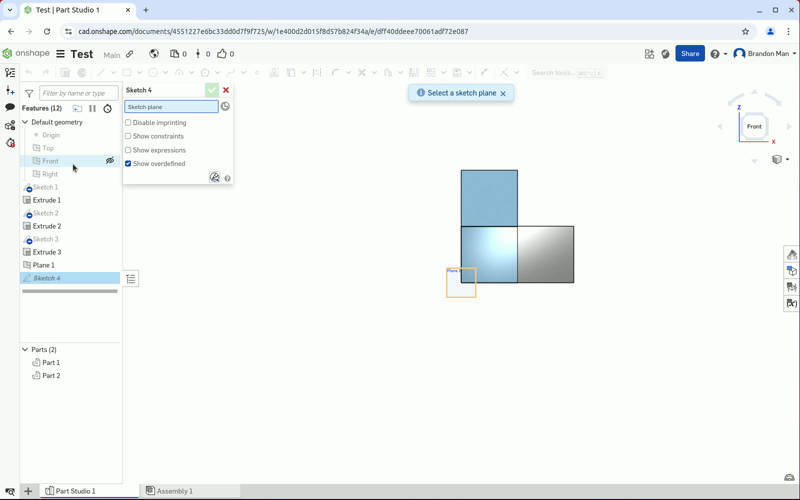
mouse_move(73, 267)
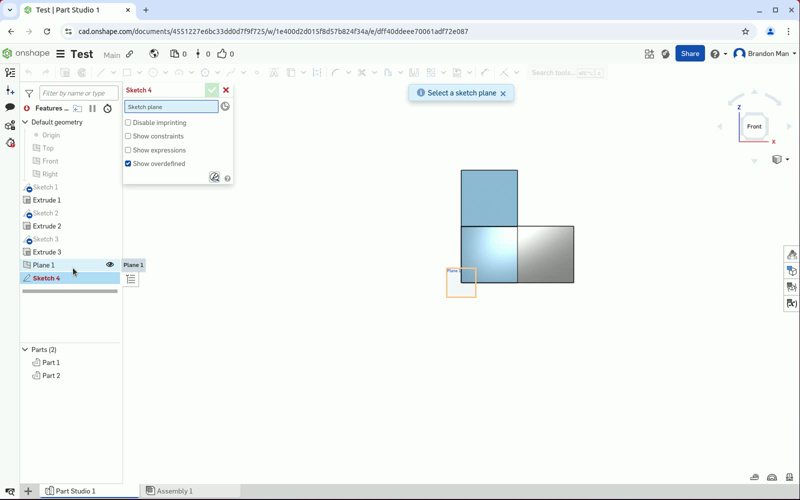
click(73, 267)
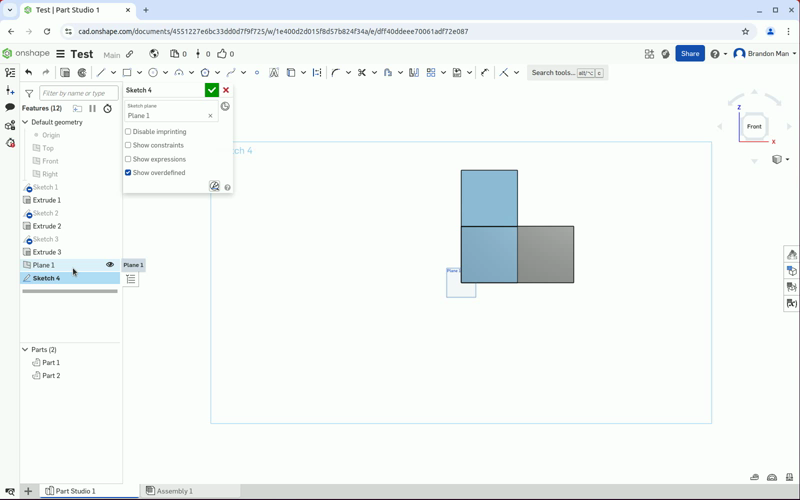
mouse_move(73, 352)
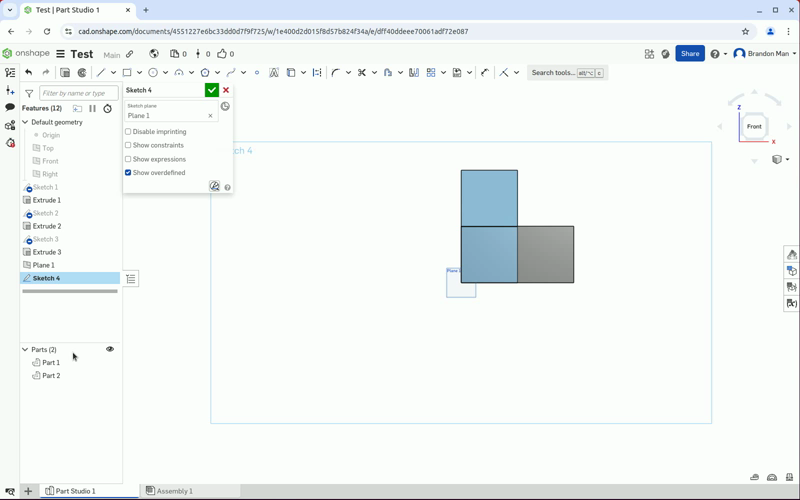
key(y)
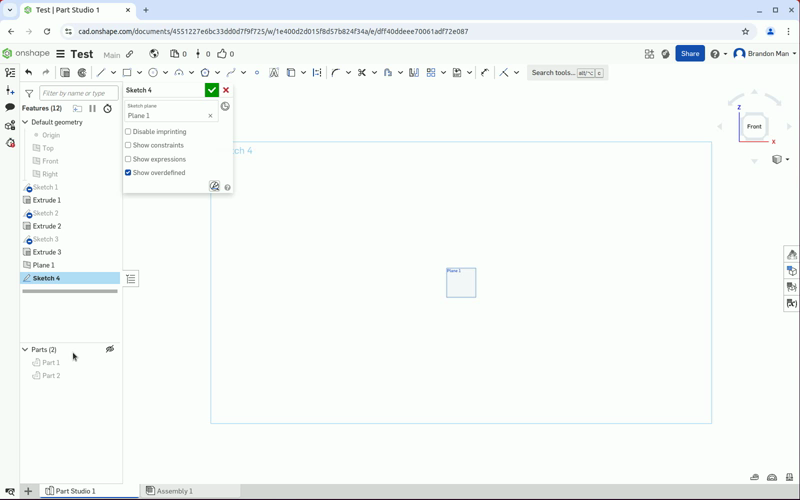
key(l)
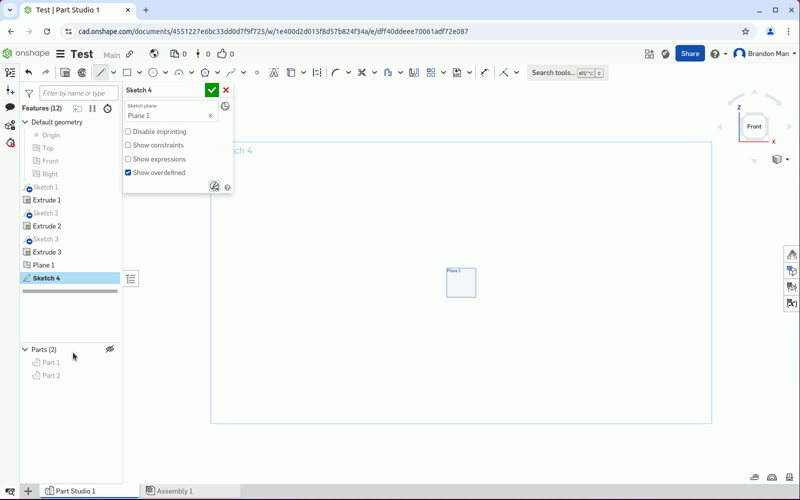
key_down(shift)
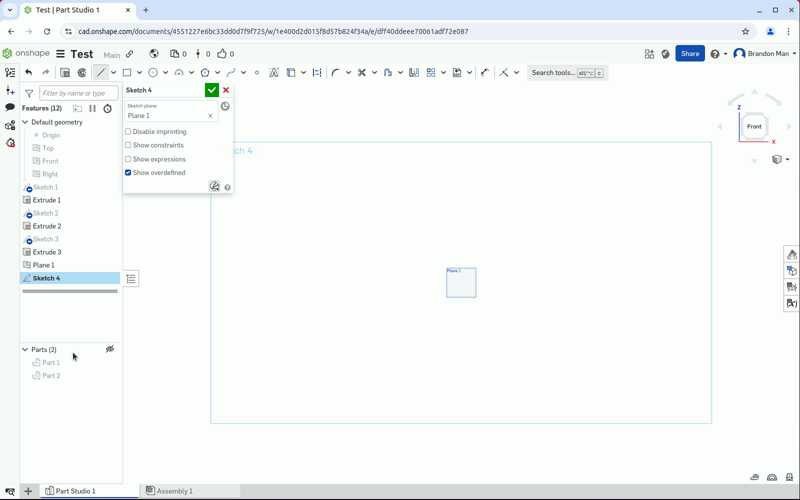
mouse_move(348, 282)
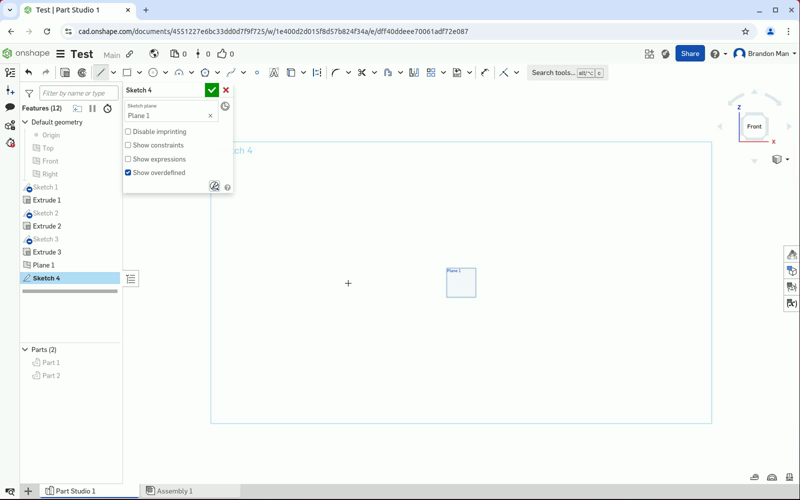
click(348, 282)
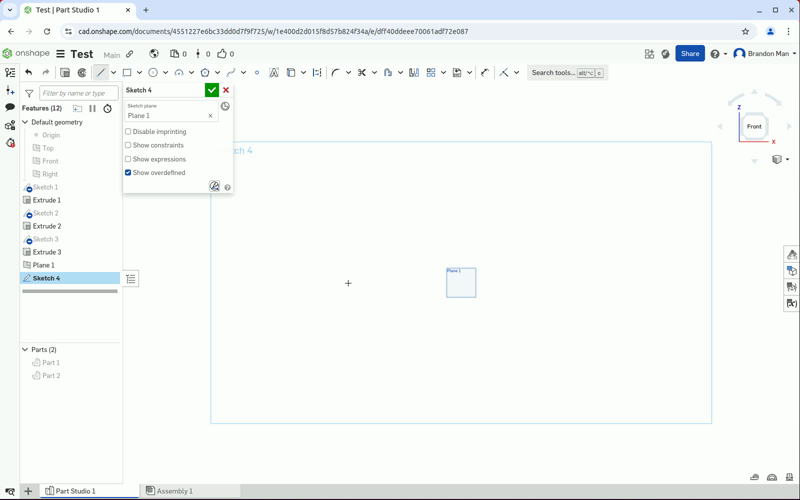
key_up(shift)
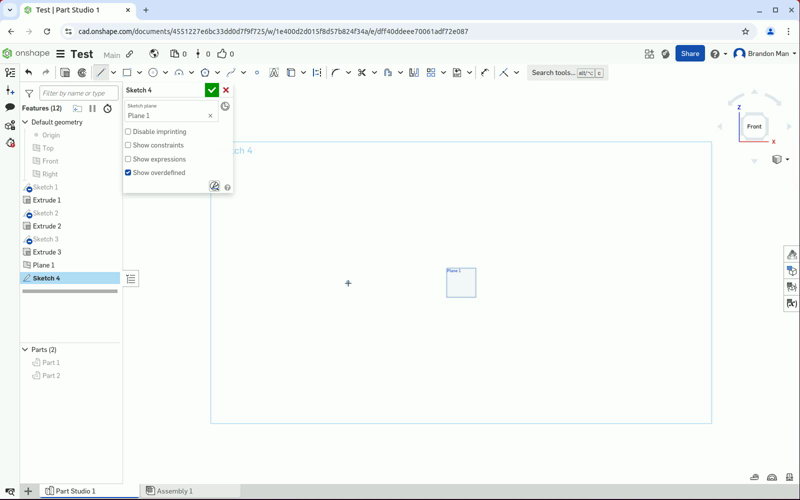
key_down(shift)
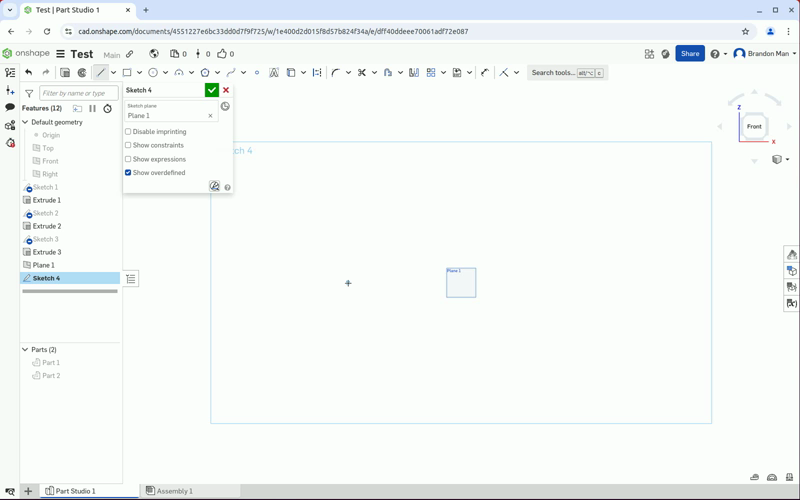
mouse_move(378, 282)
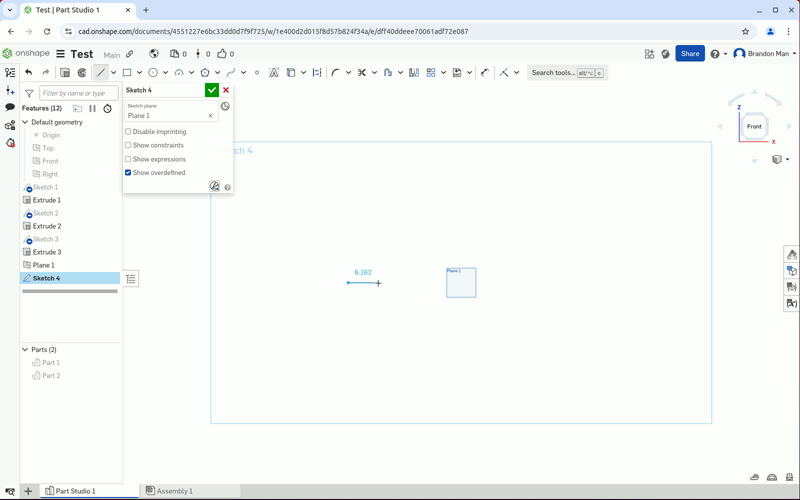
mouse_move(404, 282)
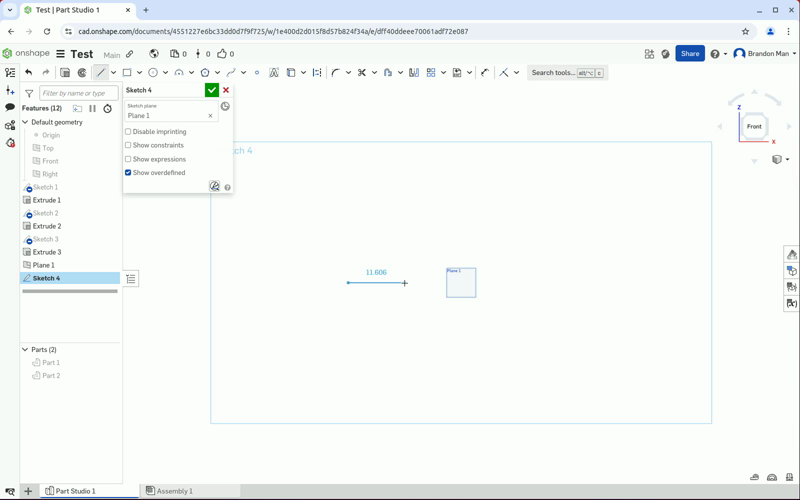
click(404, 282)
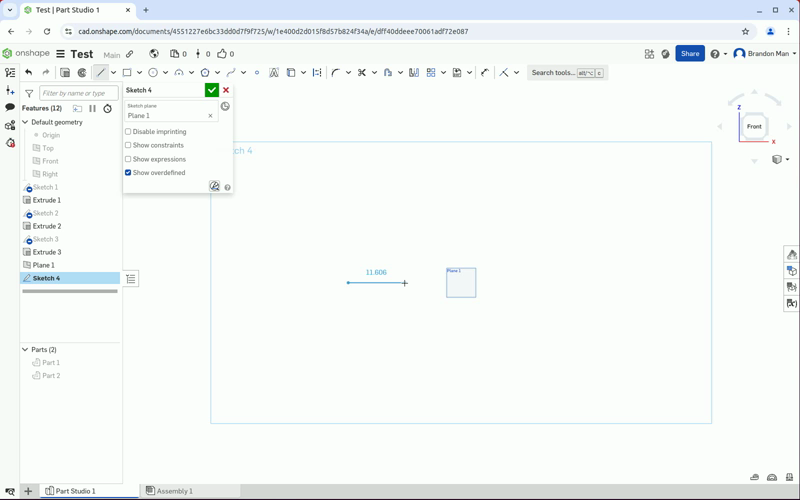
key_up(shift)
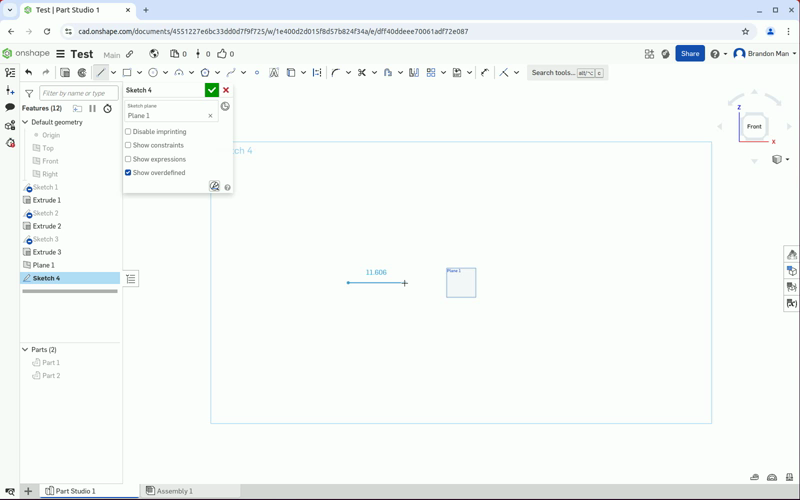
key_down(shift)
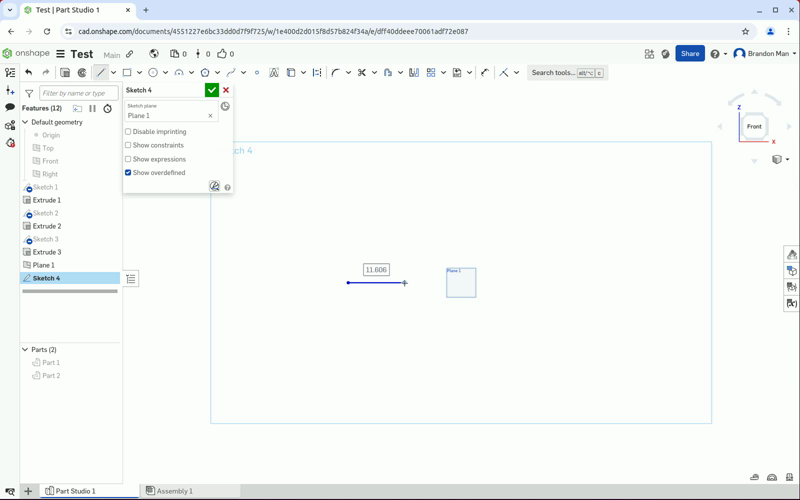
mouse_move(434, 282)
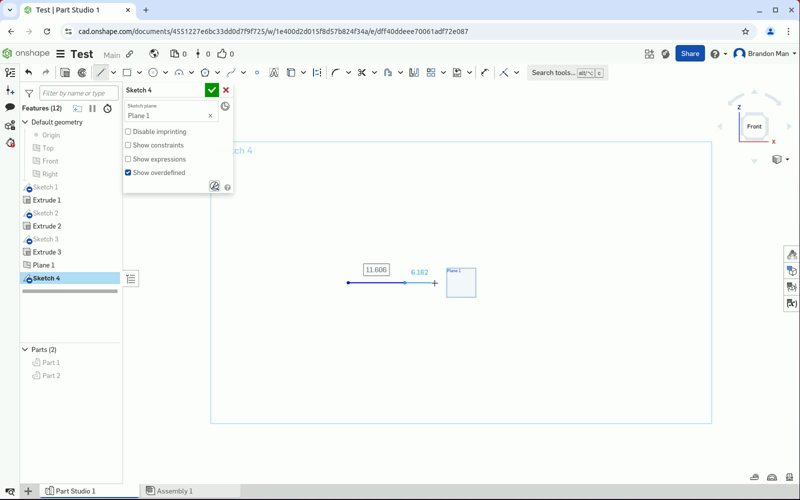
mouse_move(404, 226)
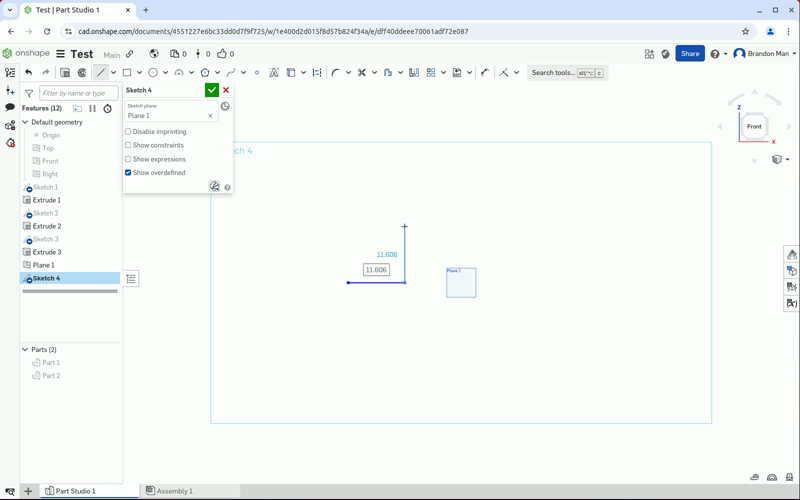
click(404, 226)
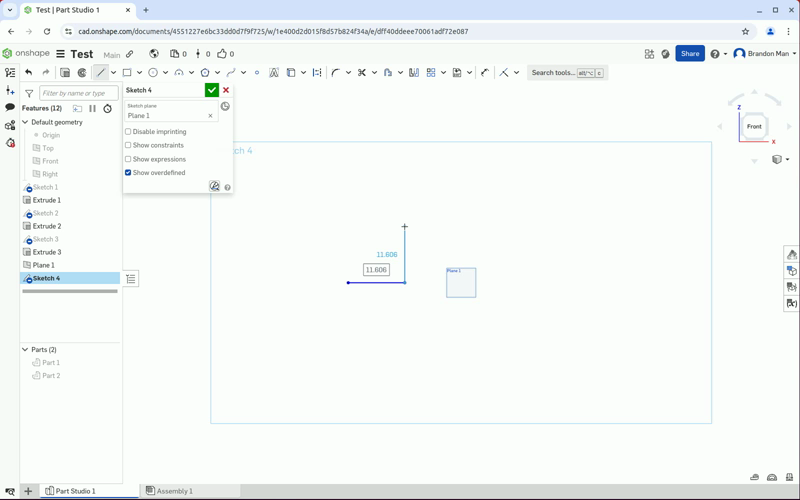
key_up(shift)
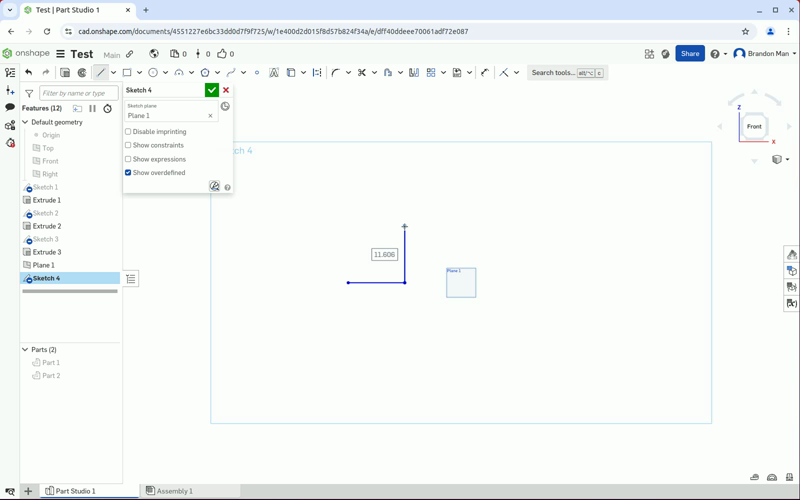
key_down(shift)
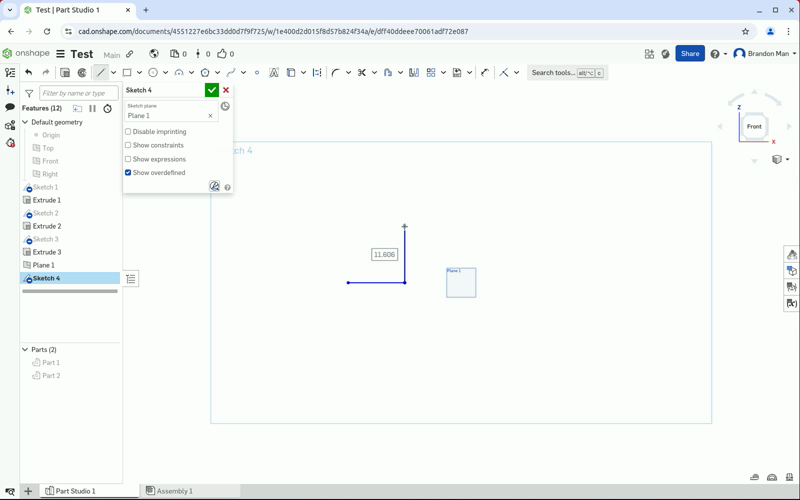
mouse_move(434, 226)
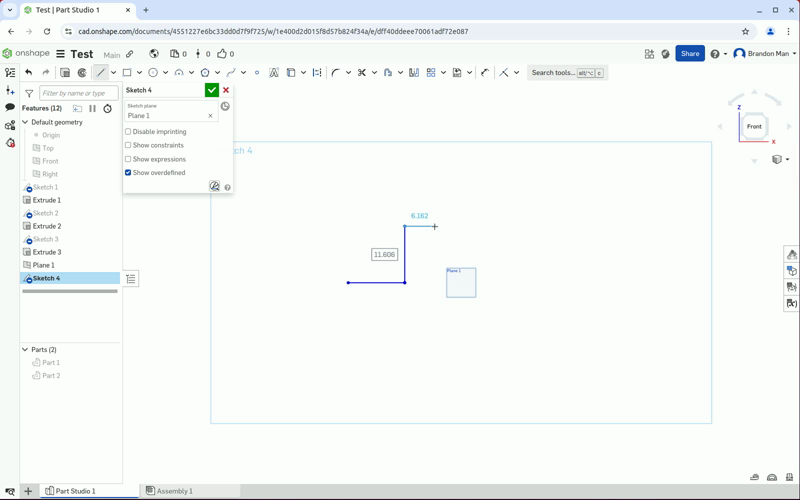
mouse_move(348, 226)
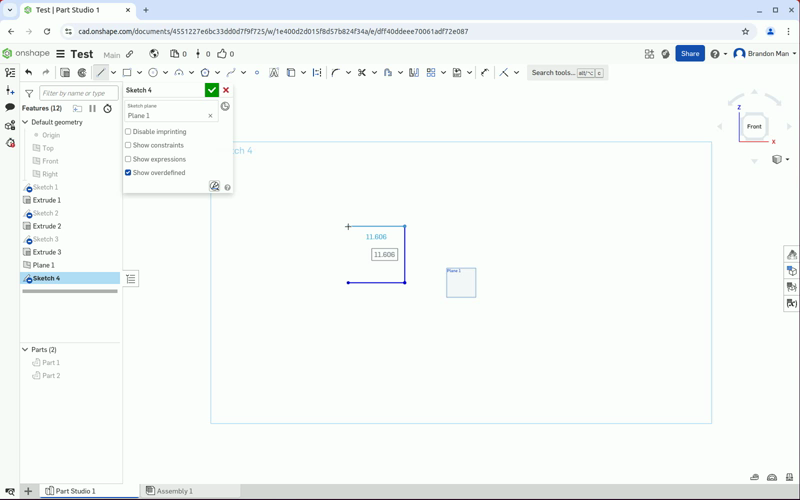
click(348, 226)
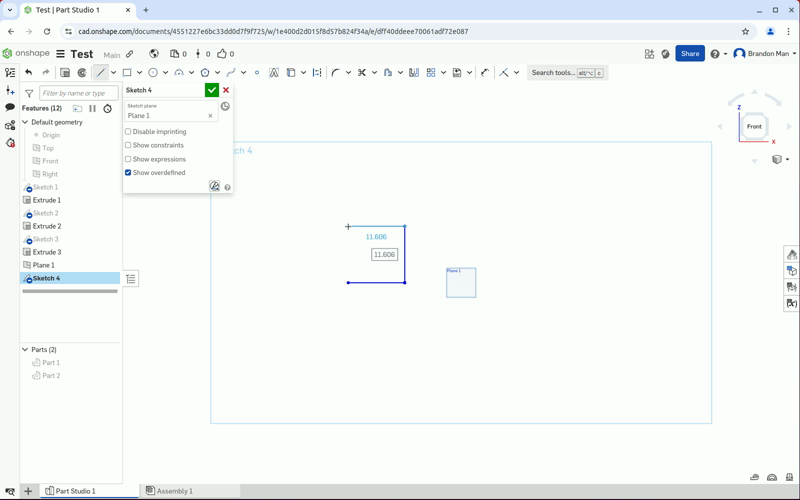
key_up(shift)
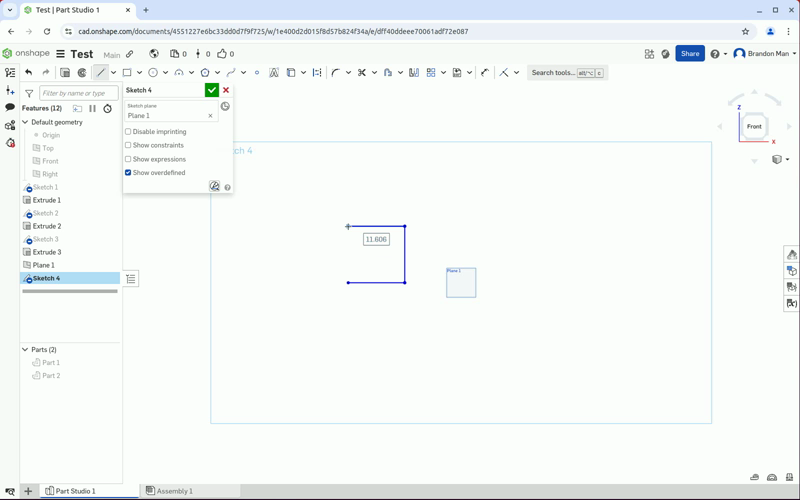
mouse_move(378, 226)
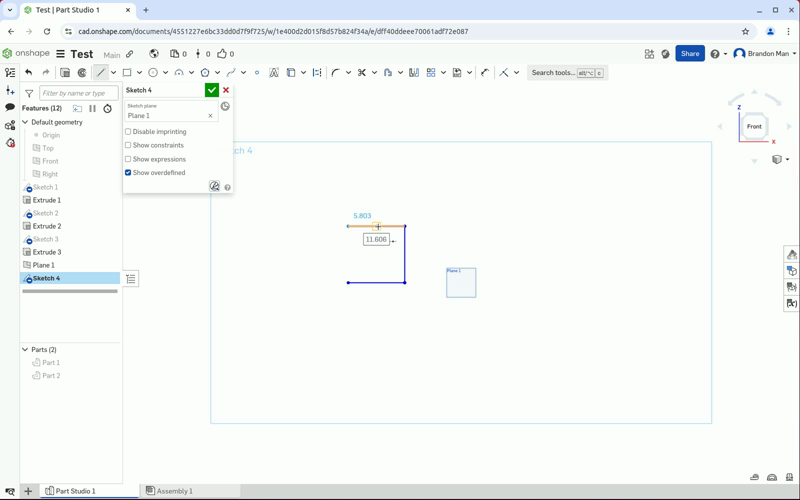
key_down(shift)
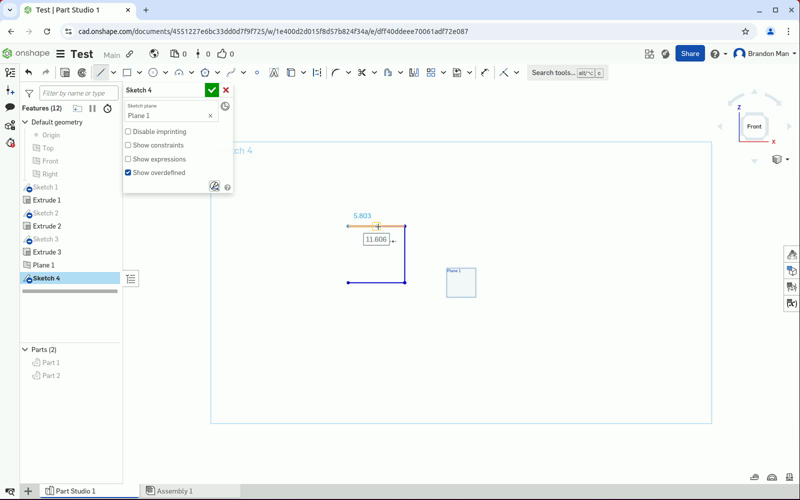
mouse_move(348, 282)
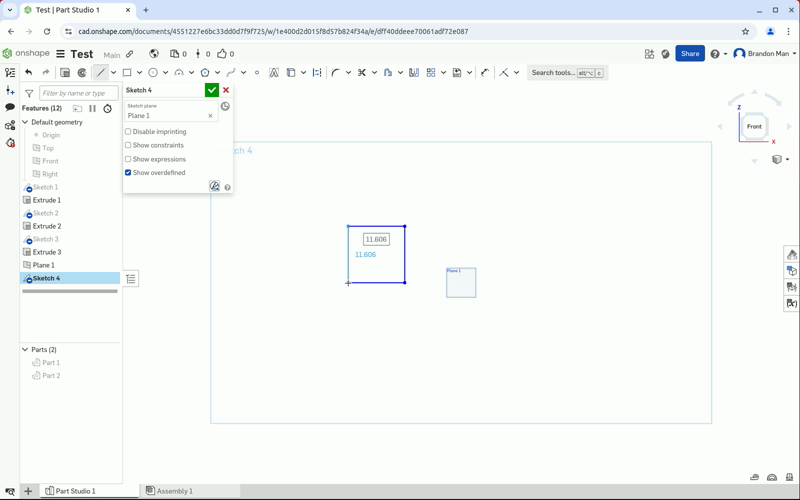
key_up(shift)
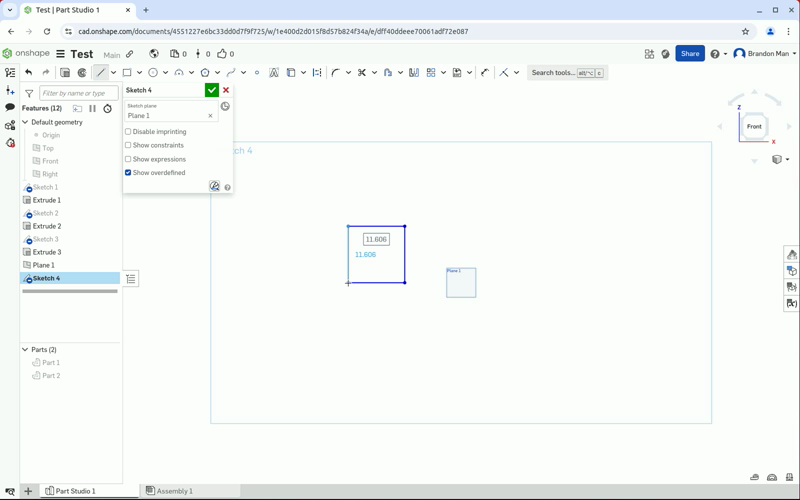
click(348, 282)
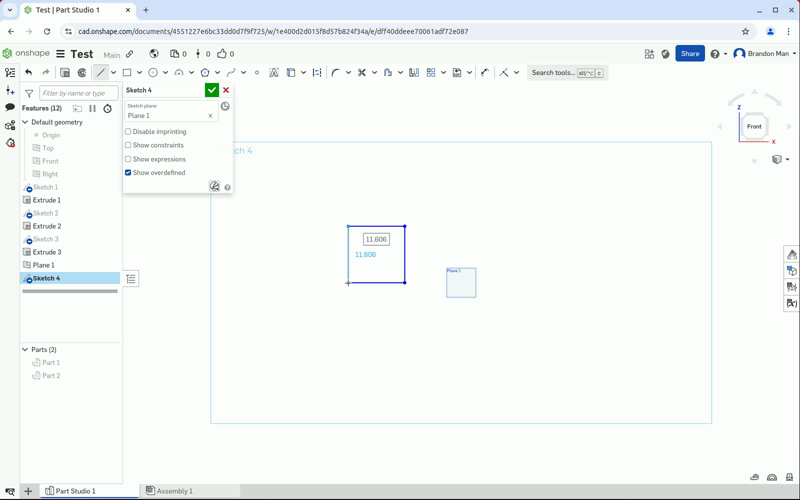
key(esc)
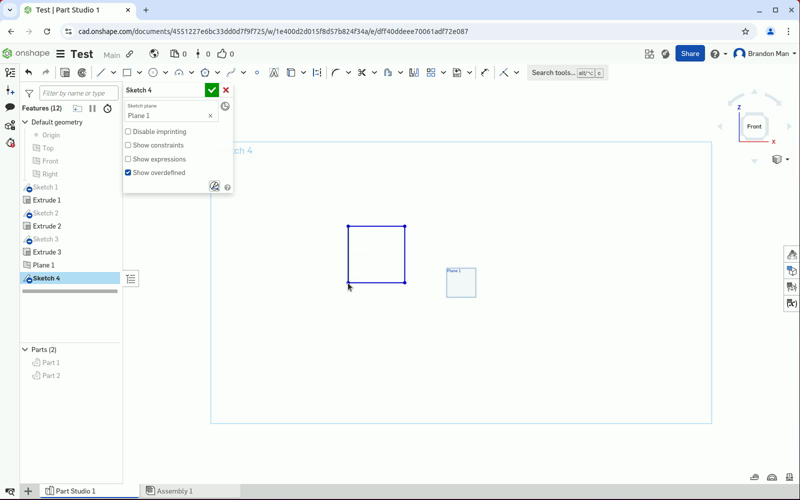
mouse_move(372, 247)
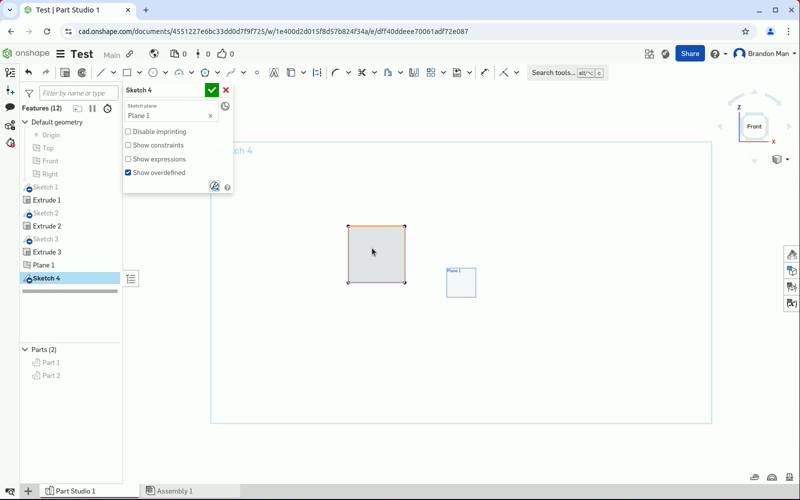
click(372, 247)
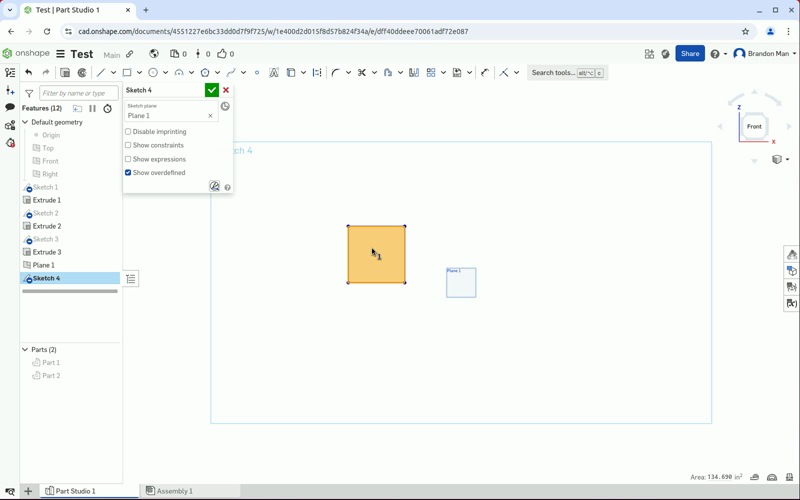
mouse_move(73, 352)
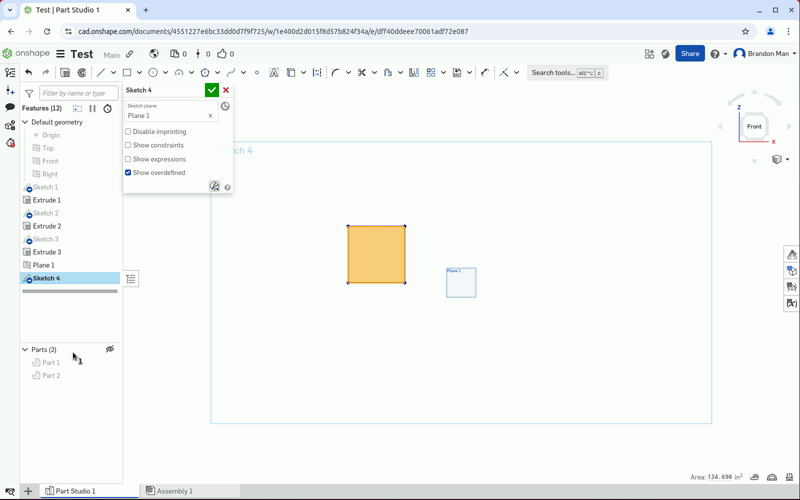
key(shift+y)
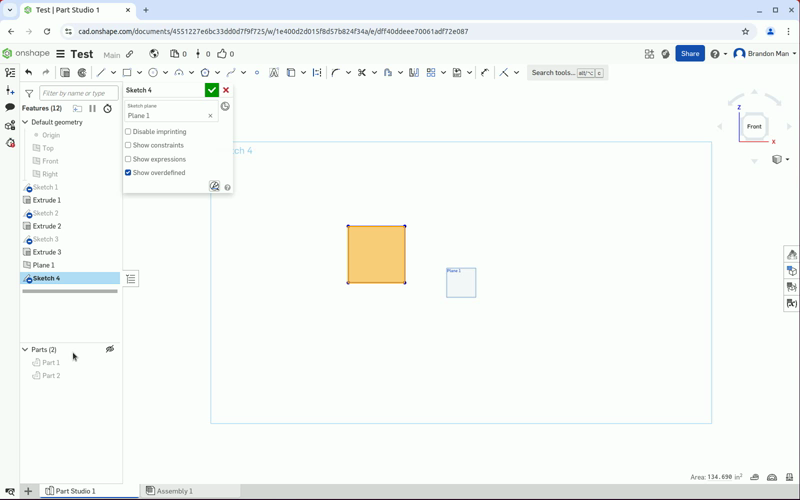
key(shift+e)
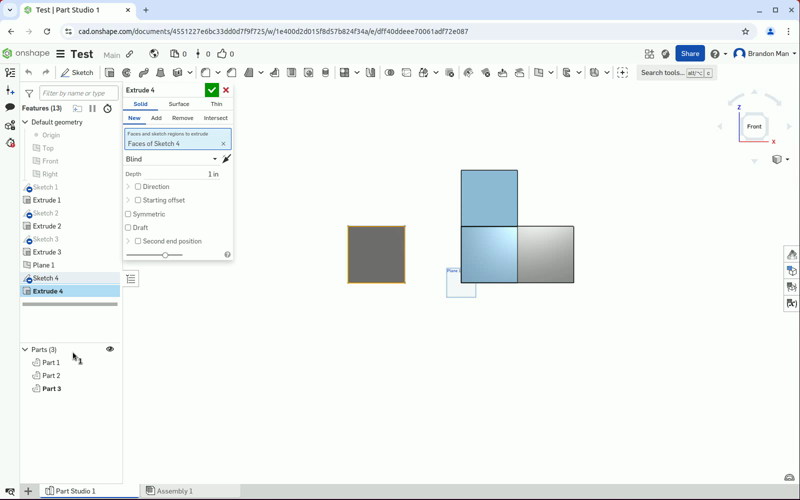
mouse_move(143, 106)
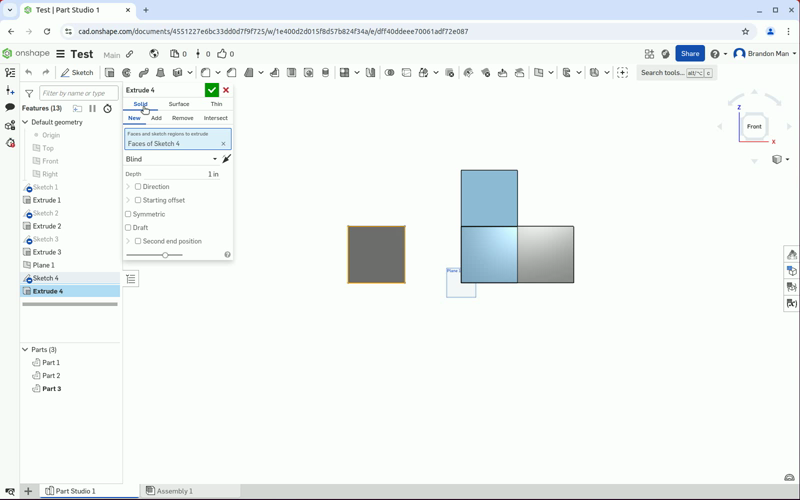
click(143, 106)
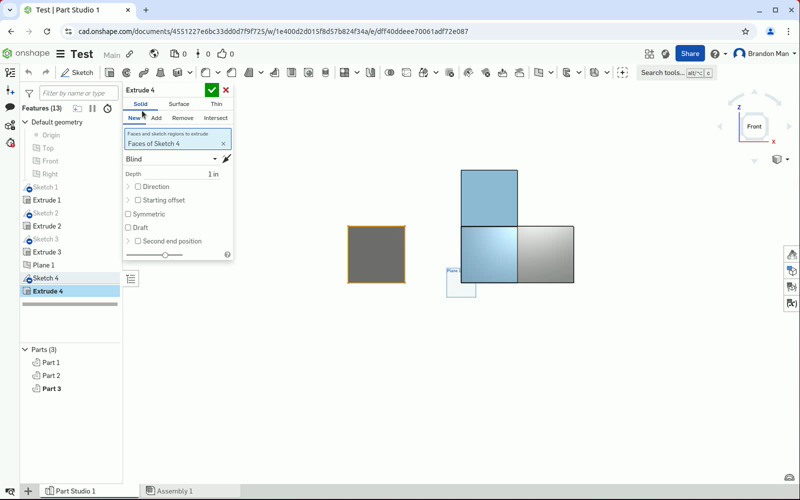
mouse_move(137, 120)
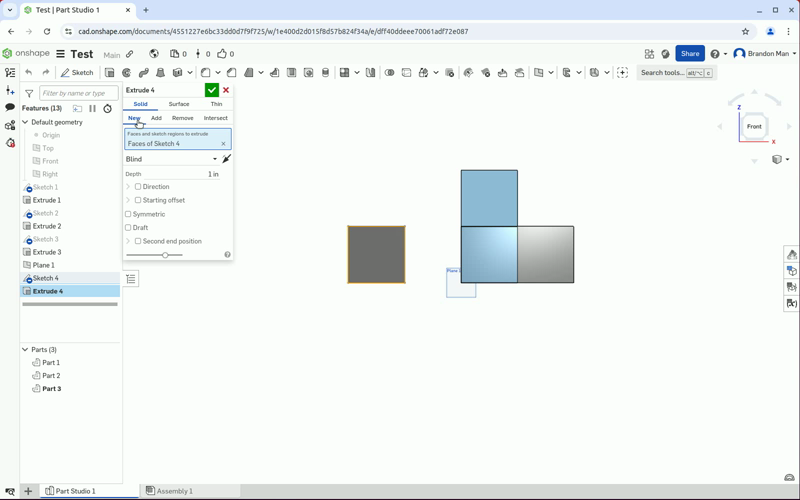
click(137, 120)
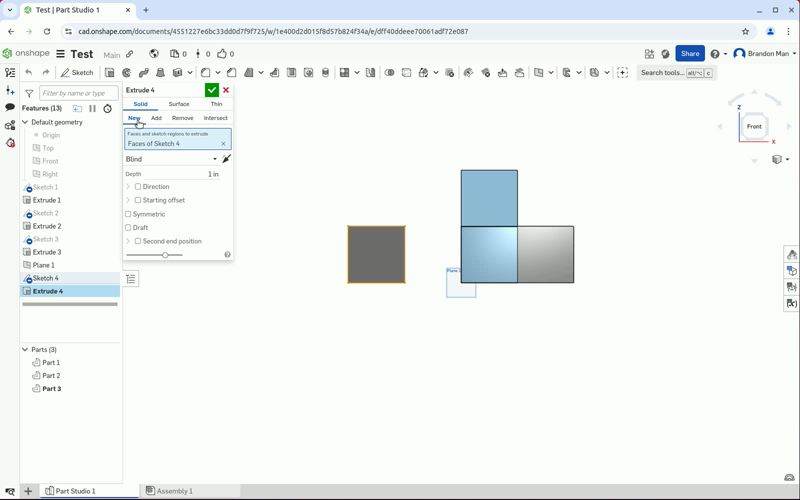
key(tab, 4)
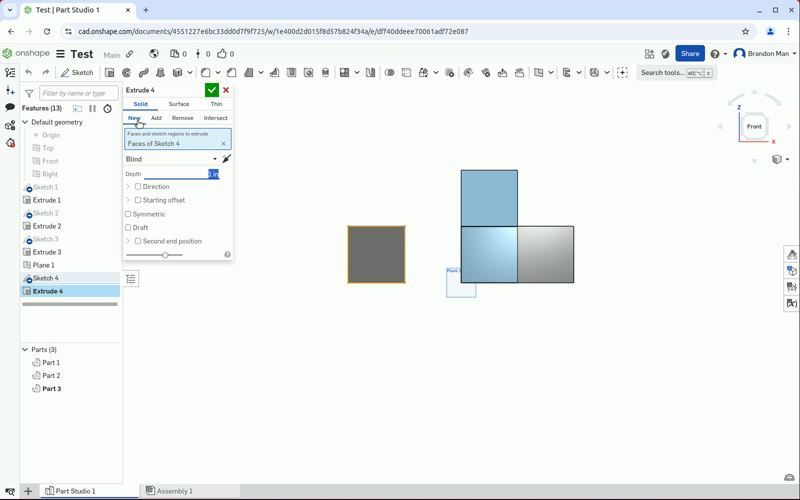
text(17.331)
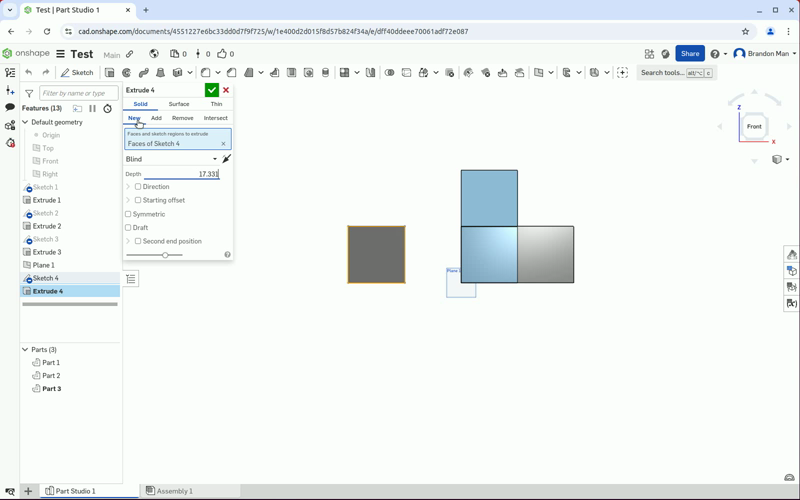
key(enter)
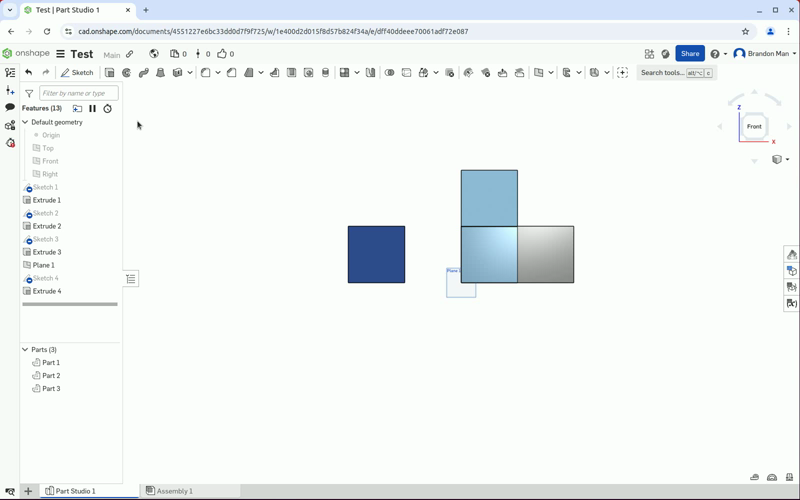
key(shift+h)
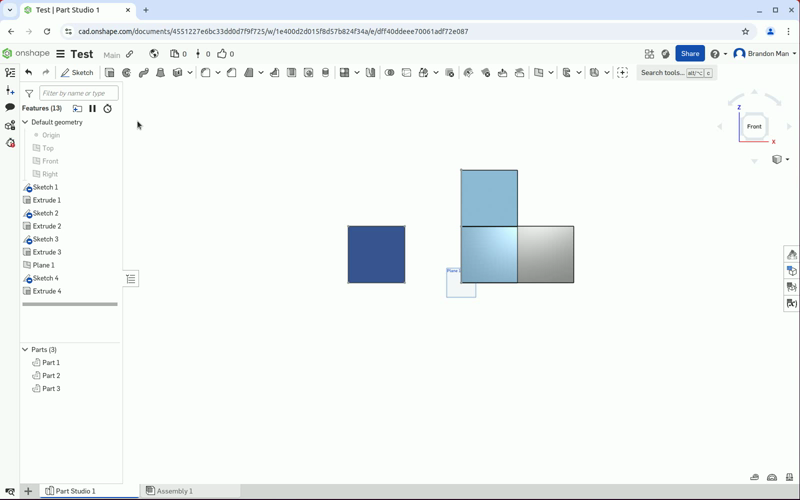
key(shift+h)
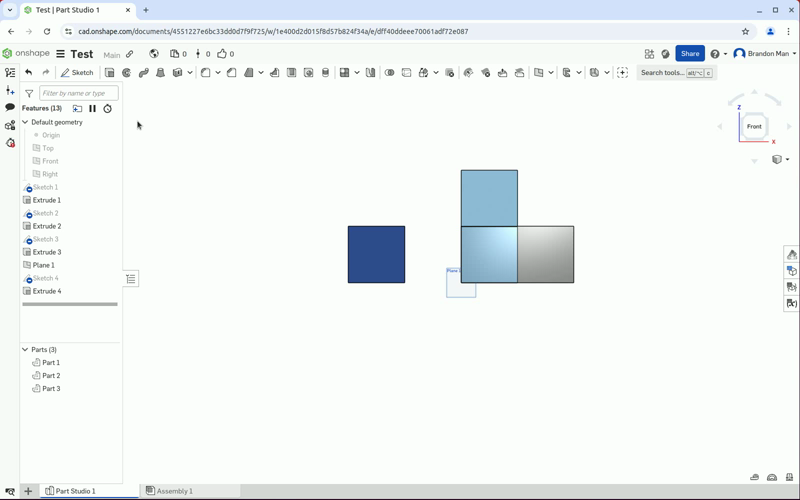
mouse_move(73, 189)
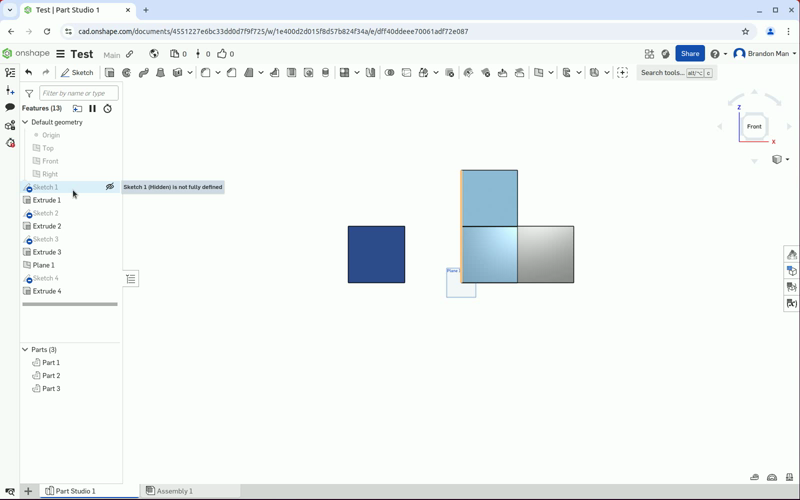
click(73, 189)
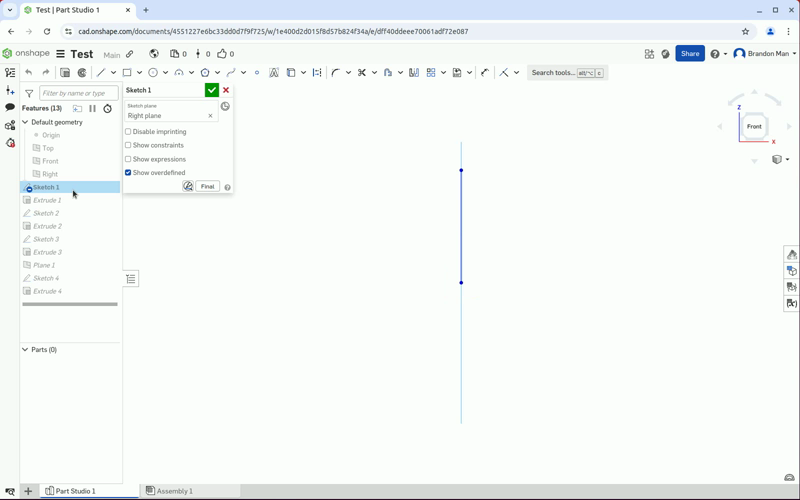
mouse_move(229, 92)
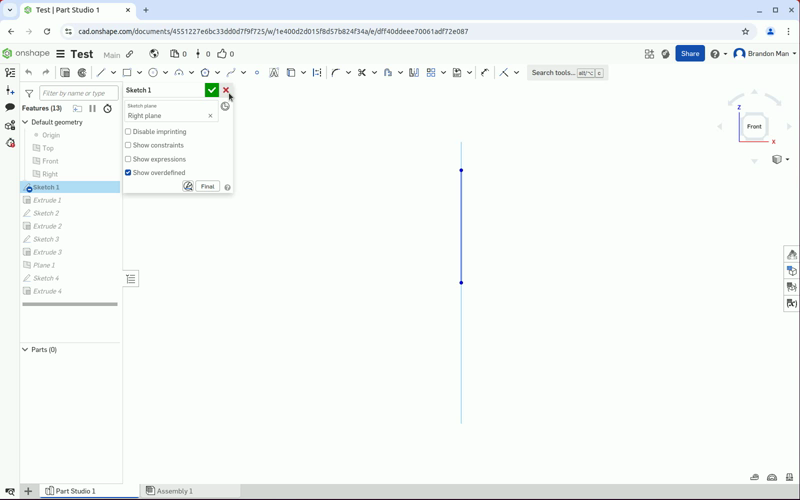
click(229, 92)
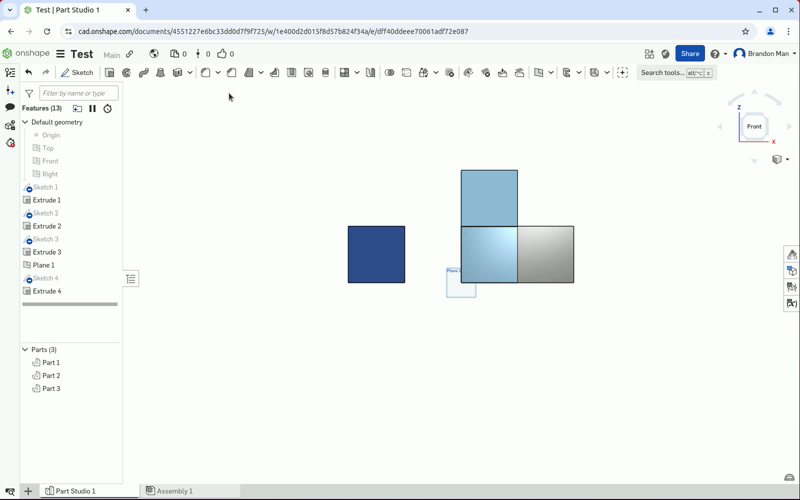
mouse_move(73, 352)
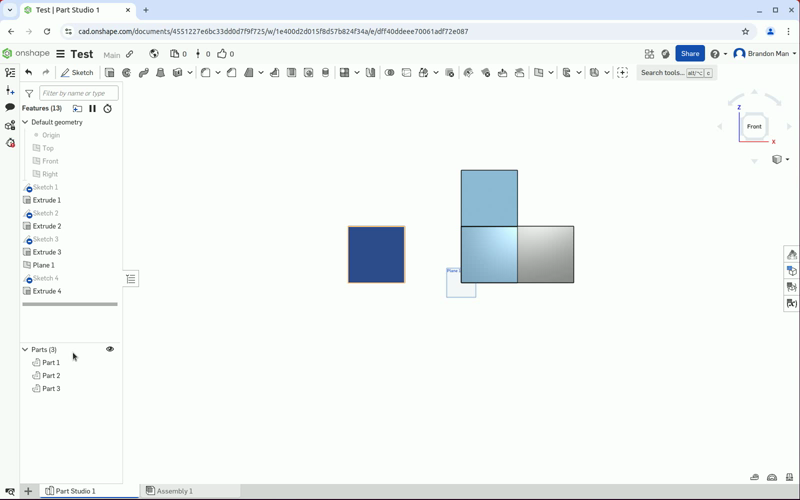
key(y)
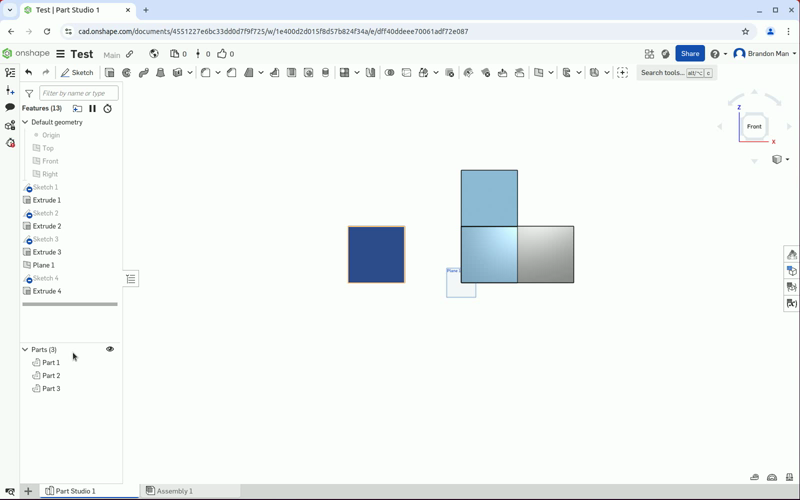
key(shift+p)
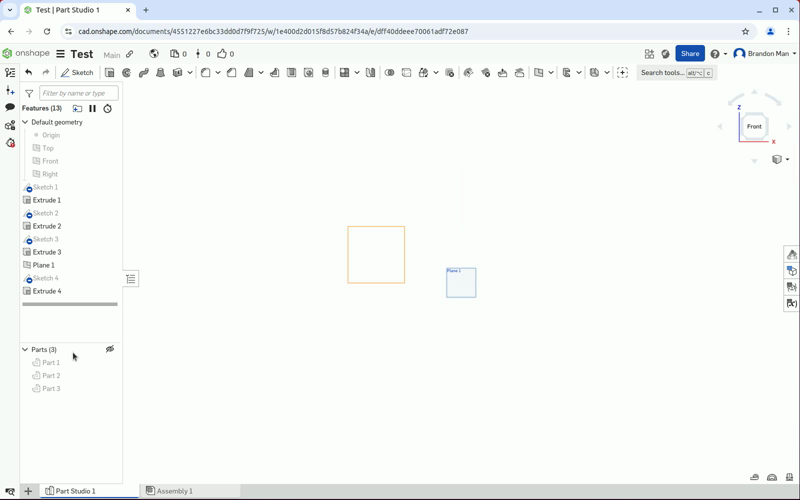
key(space)
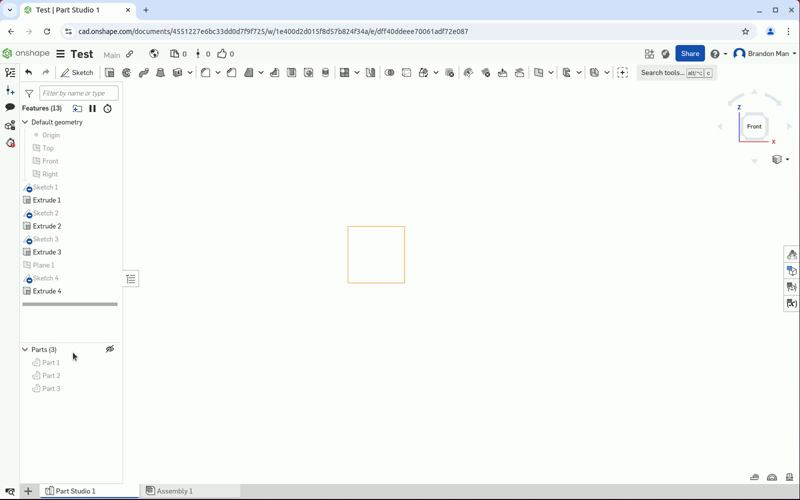
key_down(shift)
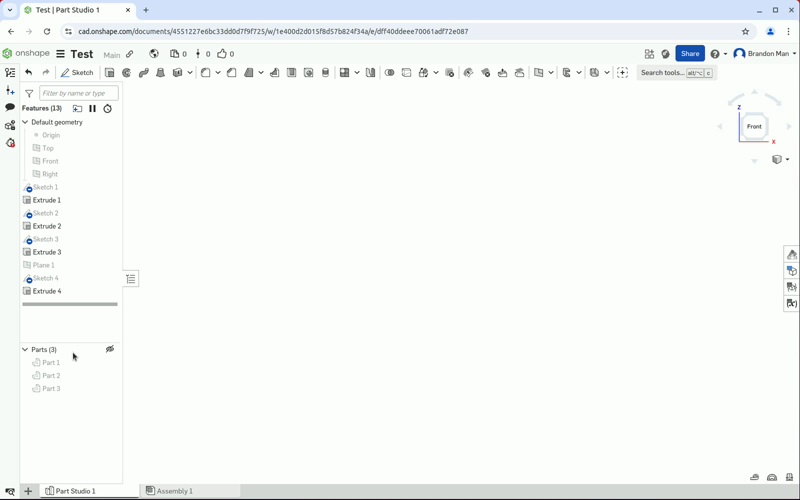
key(left)
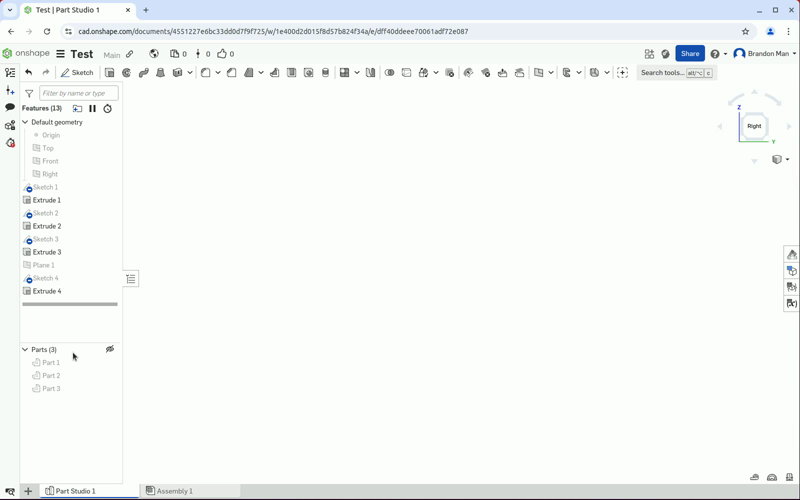
key_up(shift)
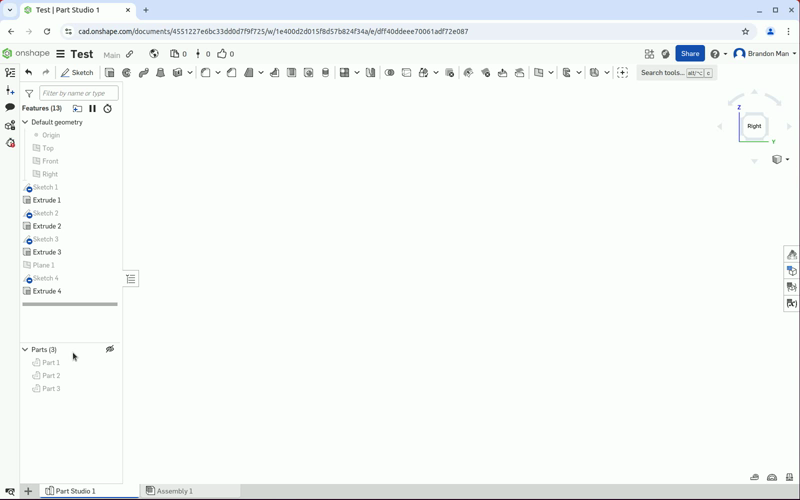
mouse_move(73, 352)
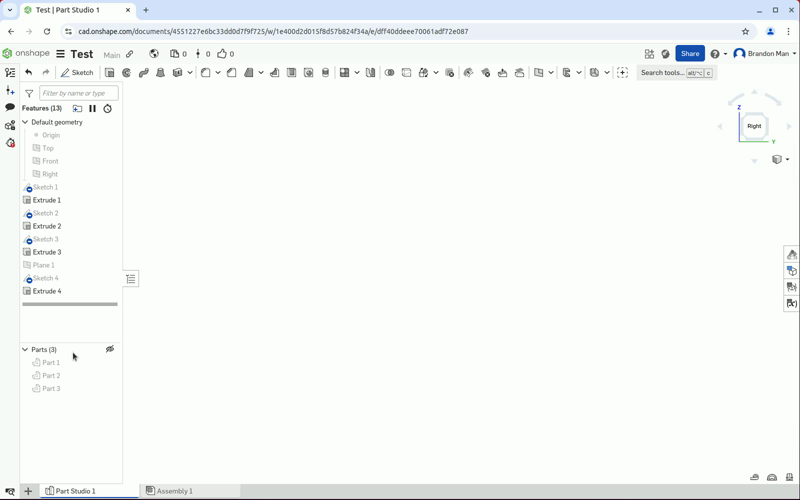
key(shift+y)
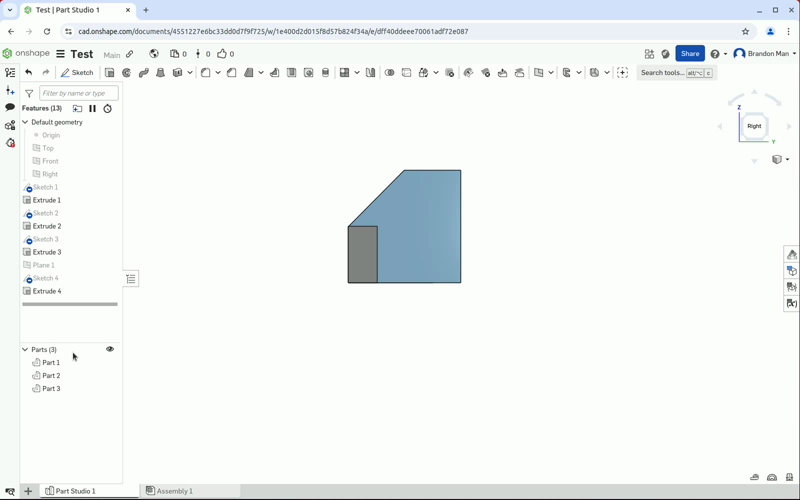
mouse_move(541, 75)
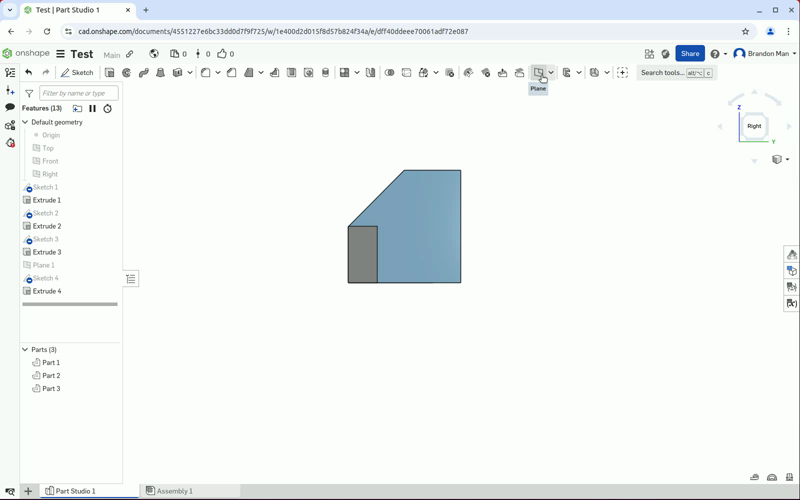
click(541, 75)
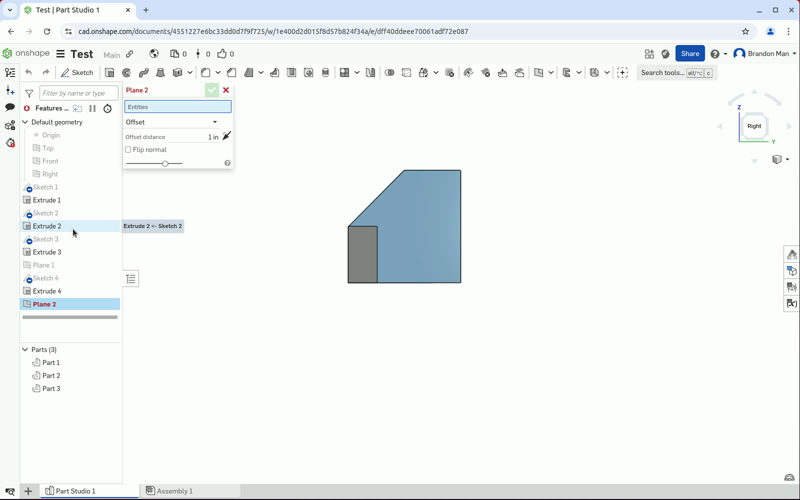
scroll(3)
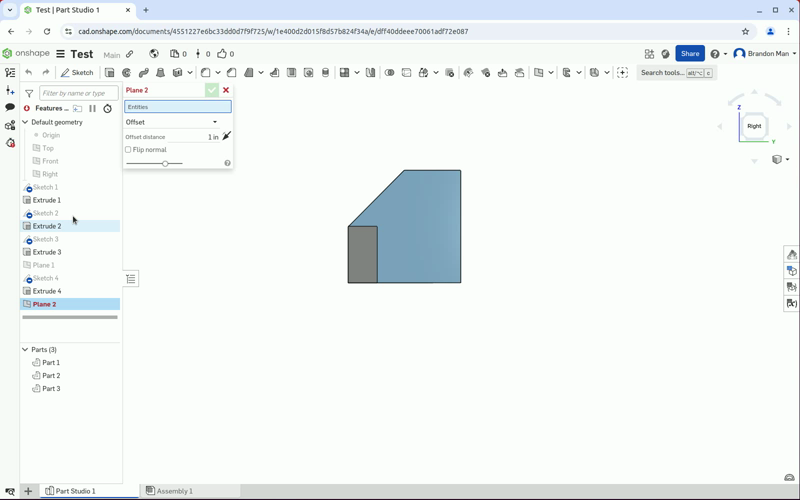
mouse_move(73, 176)
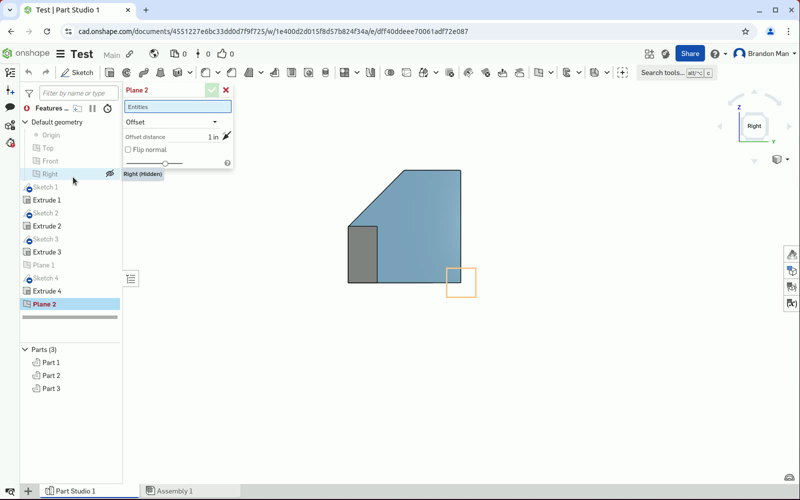
click(73, 176)
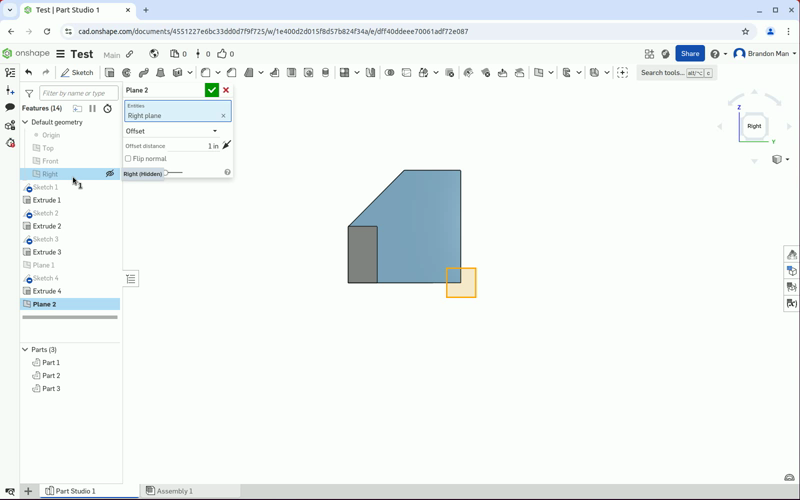
key(tab, 2)
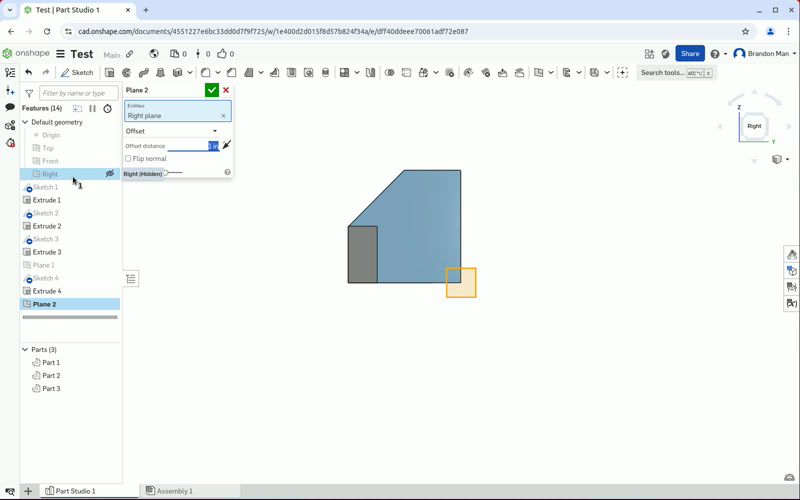
text(23.108)
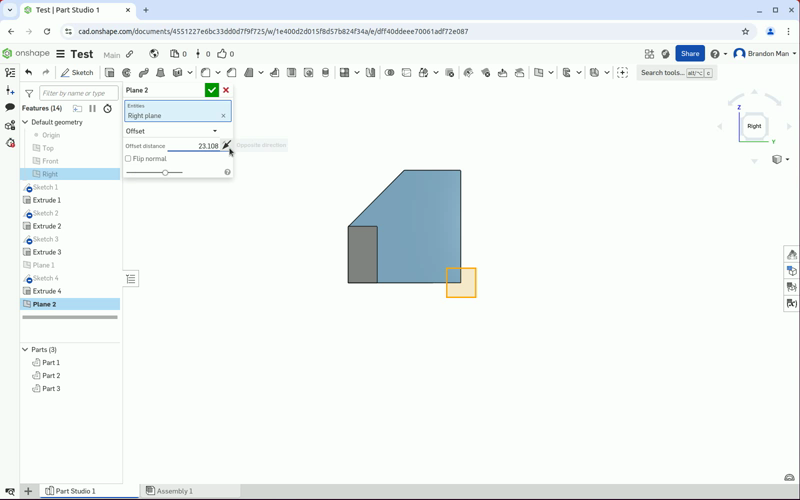
mouse_move(229, 147)
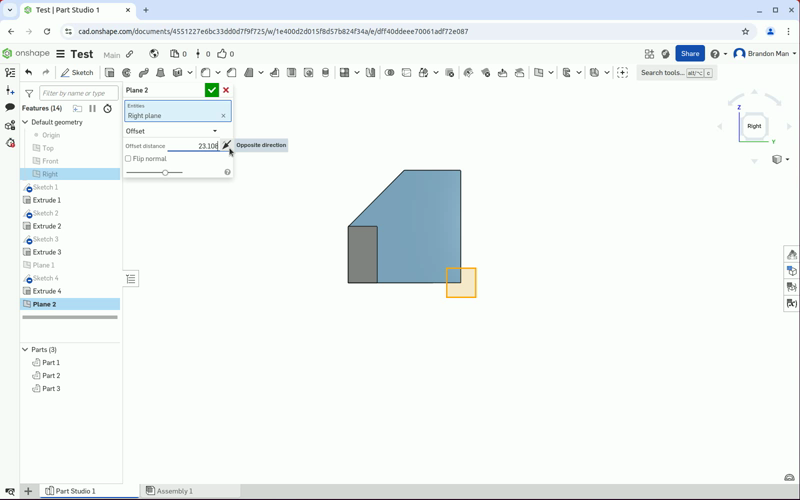
click(229, 147)
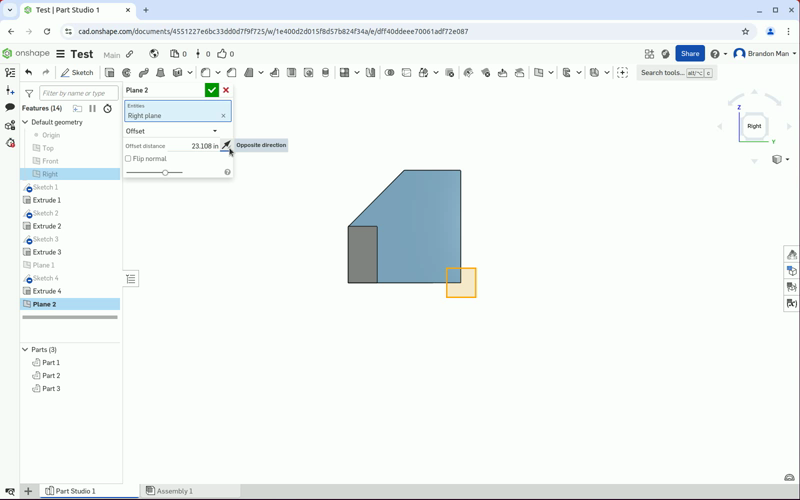
key(enter, 2)
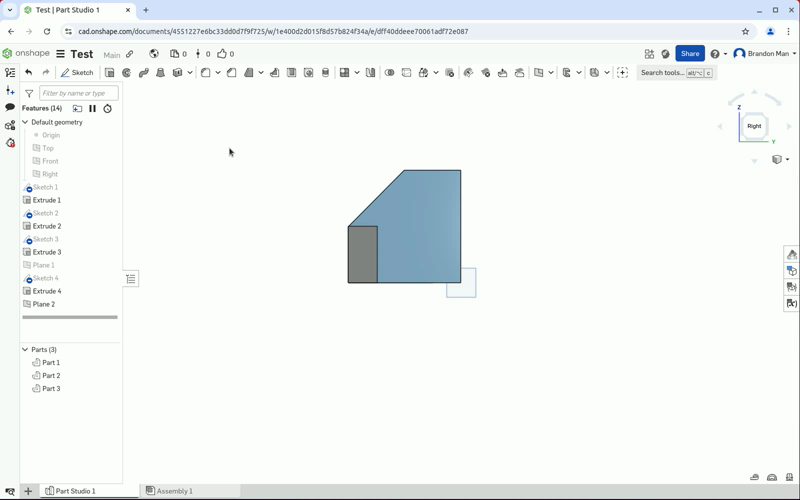
key(shift+s)
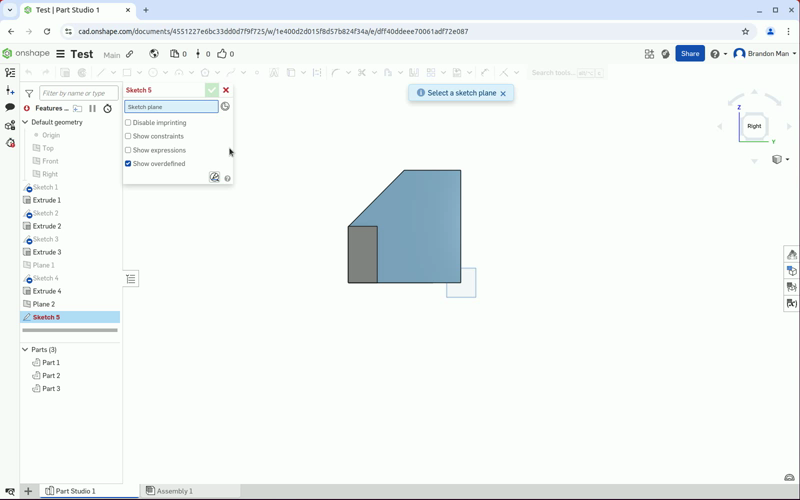
mouse_move(73, 306)
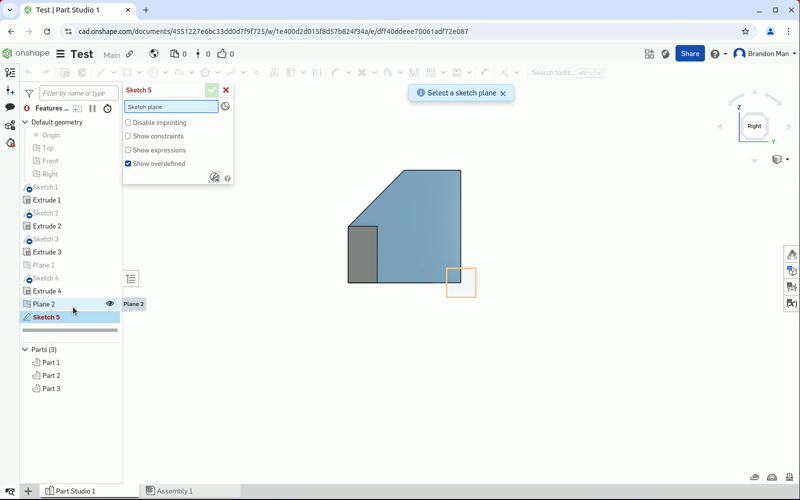
click(73, 306)
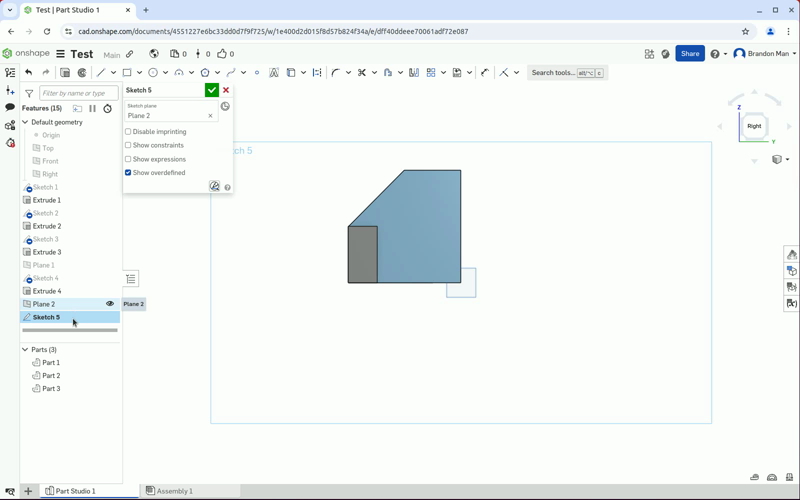
mouse_move(73, 352)
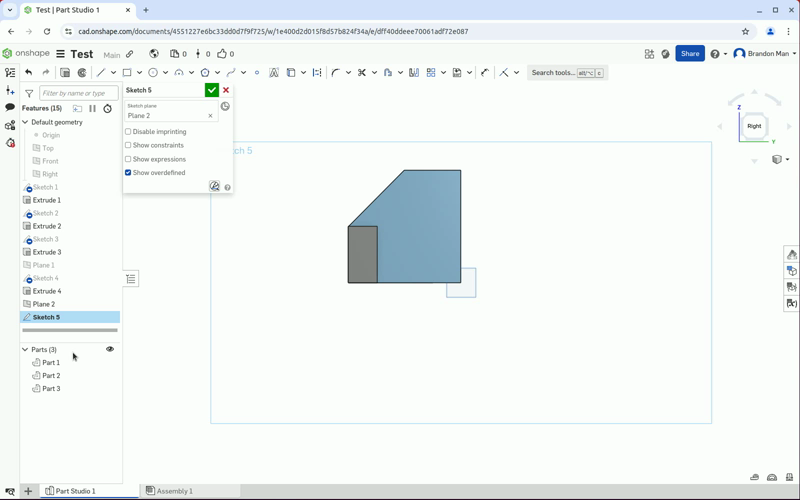
key(y)
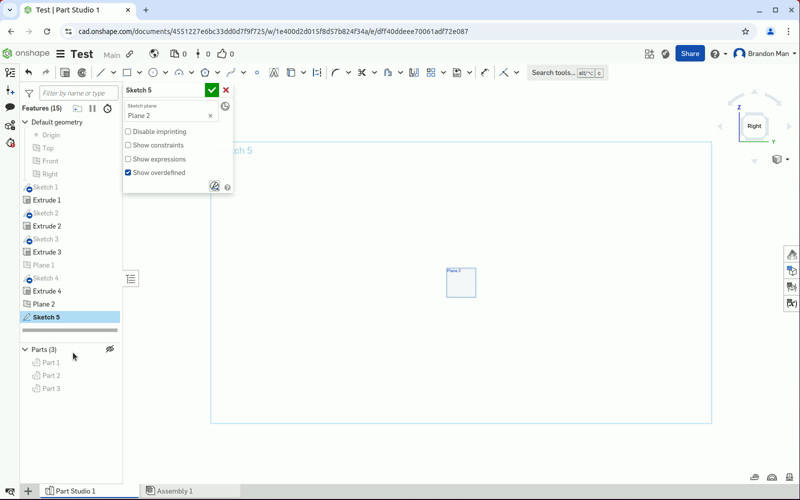
key(l)
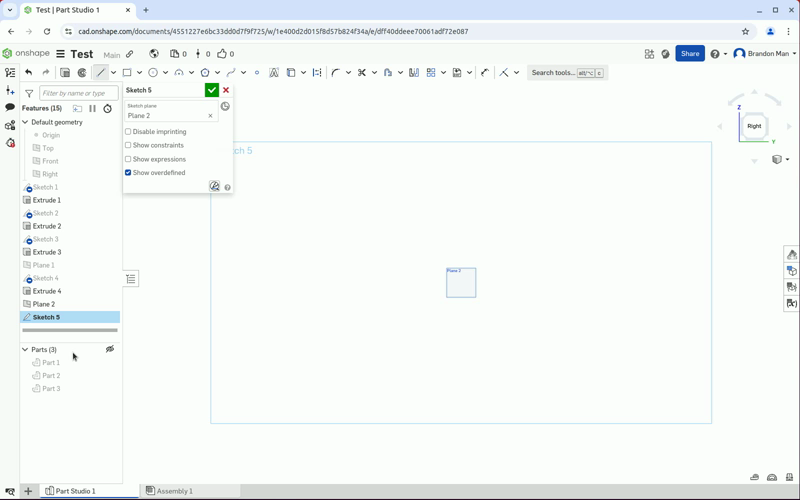
key_down(shift)
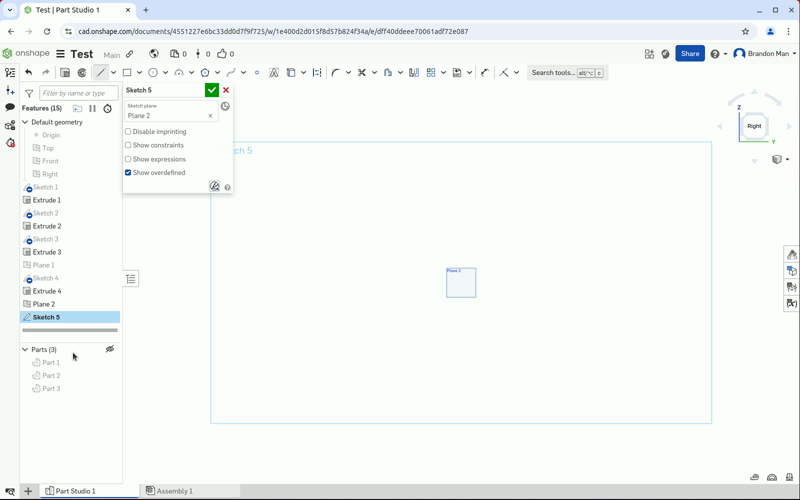
mouse_move(403, 226)
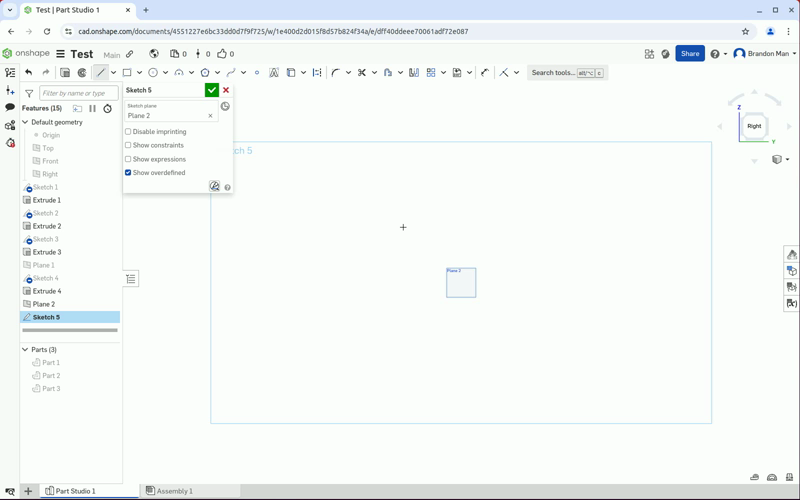
click(403, 226)
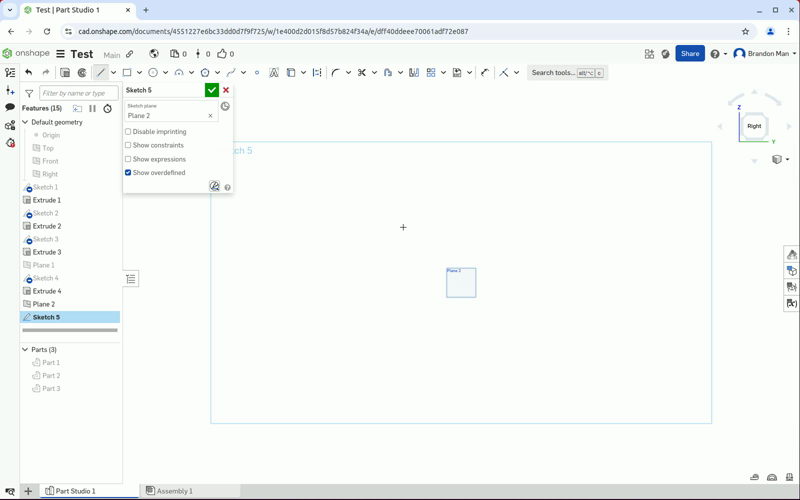
key_up(shift)
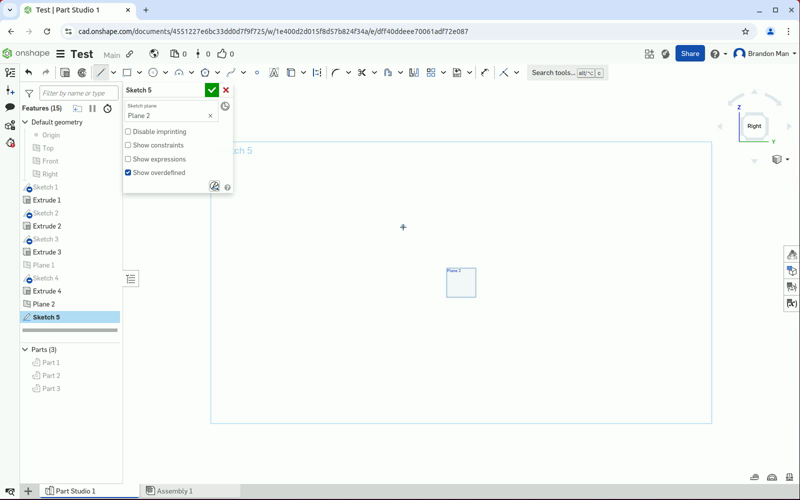
key_down(shift)
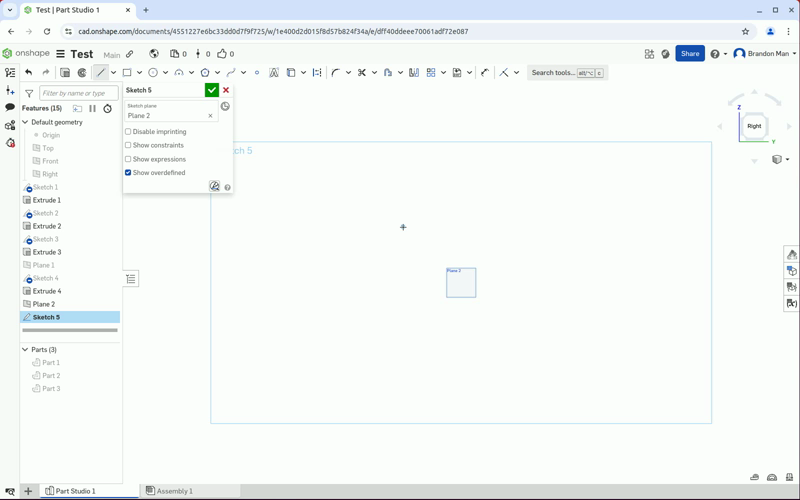
mouse_move(460, 283)
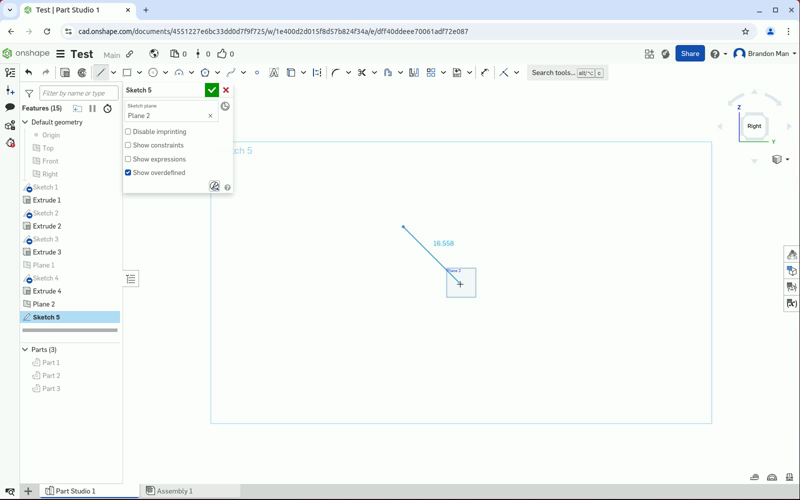
click(460, 283)
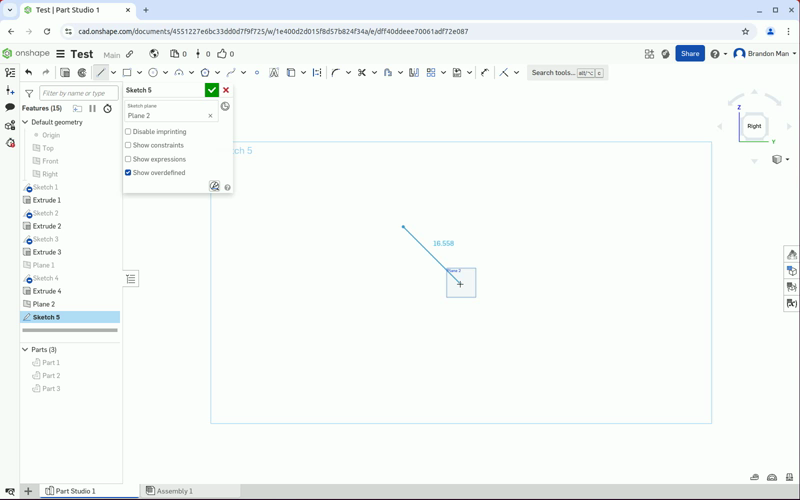
key_up(shift)
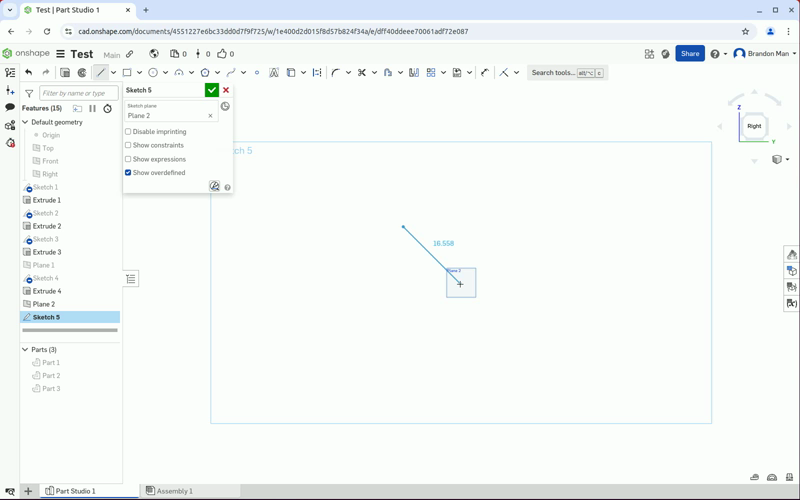
key_down(shift)
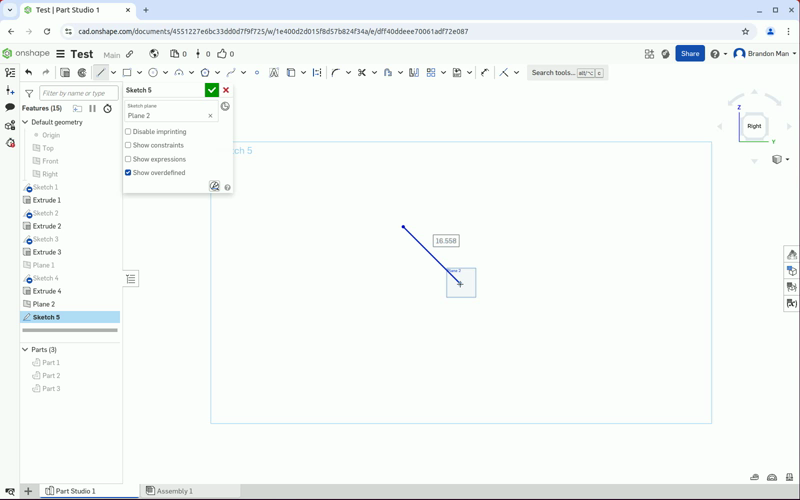
mouse_move(490, 283)
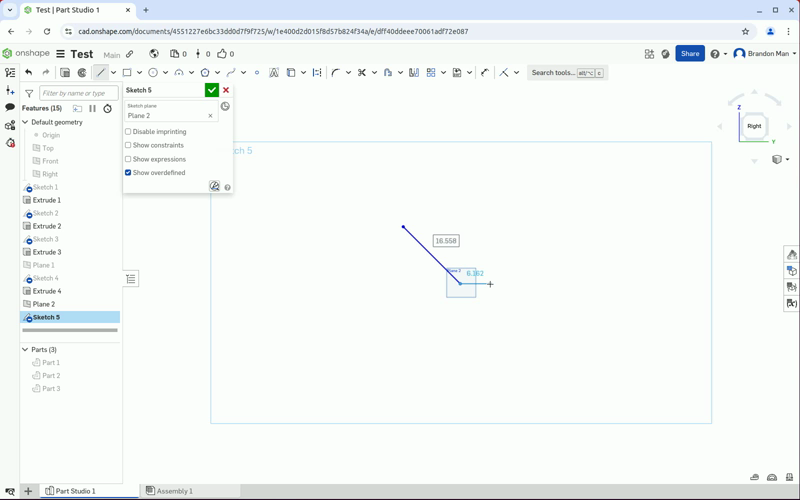
mouse_move(460, 226)
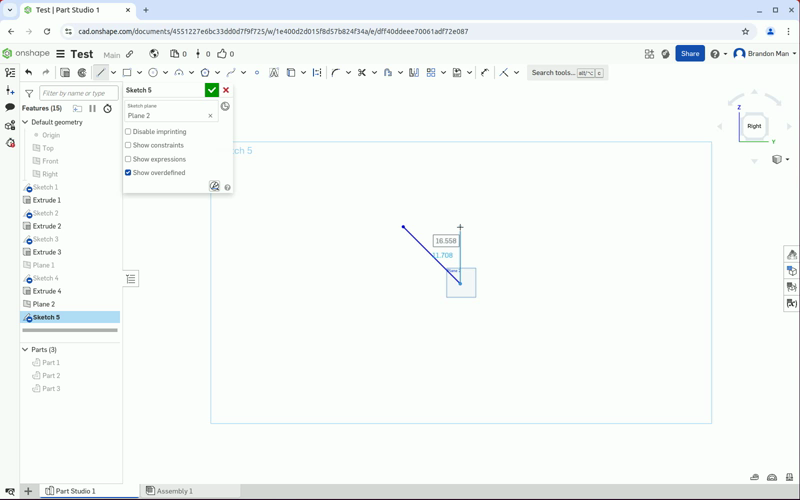
click(460, 226)
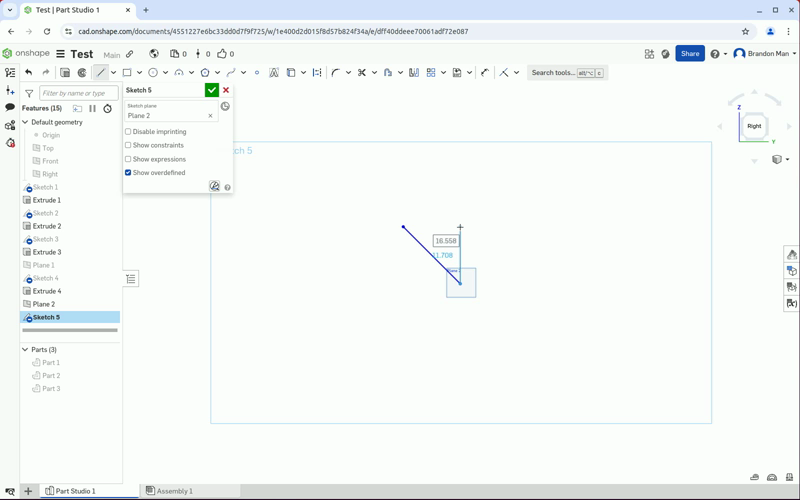
key_up(shift)
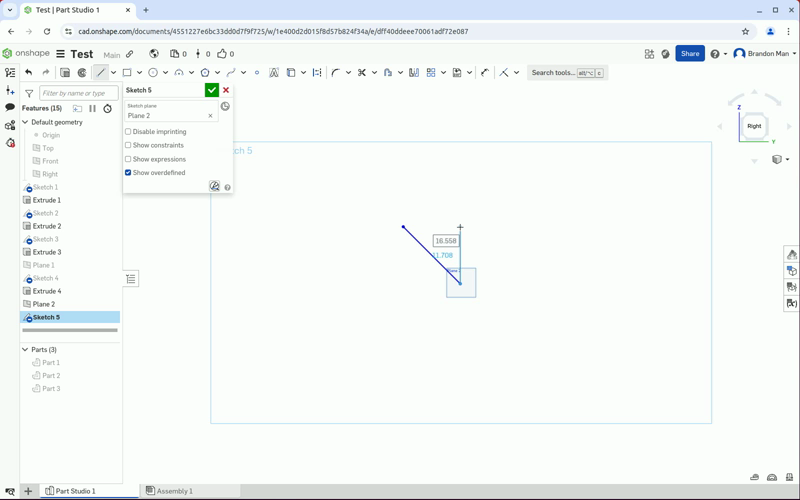
mouse_move(490, 226)
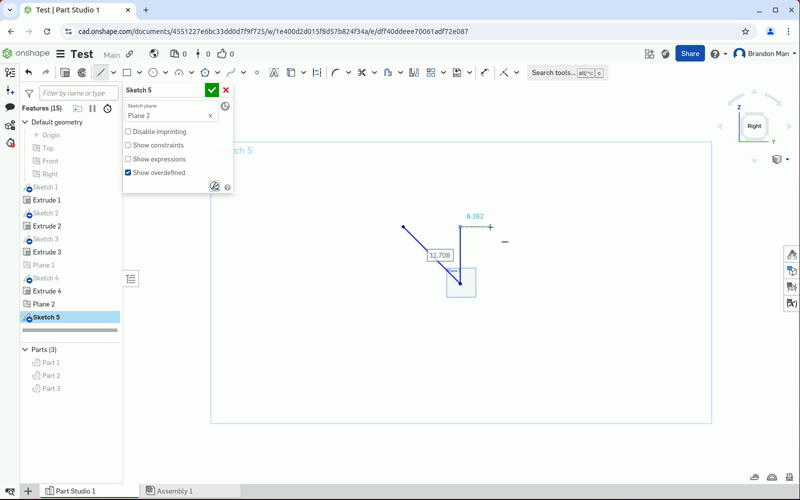
key_down(shift)
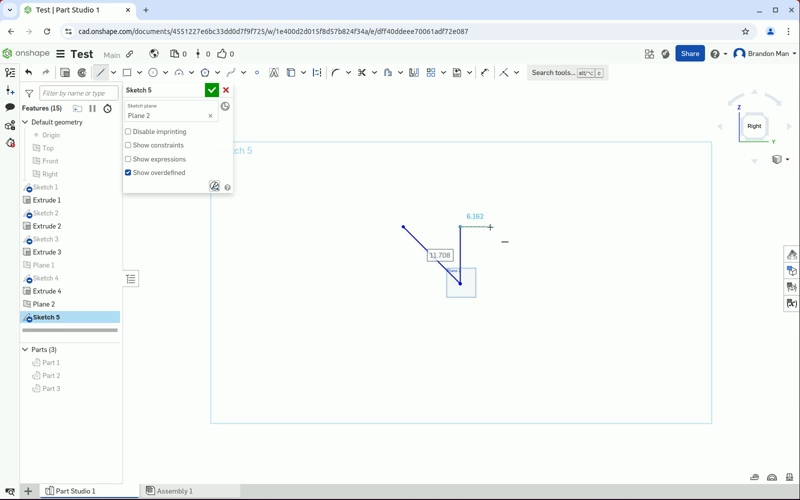
mouse_move(403, 226)
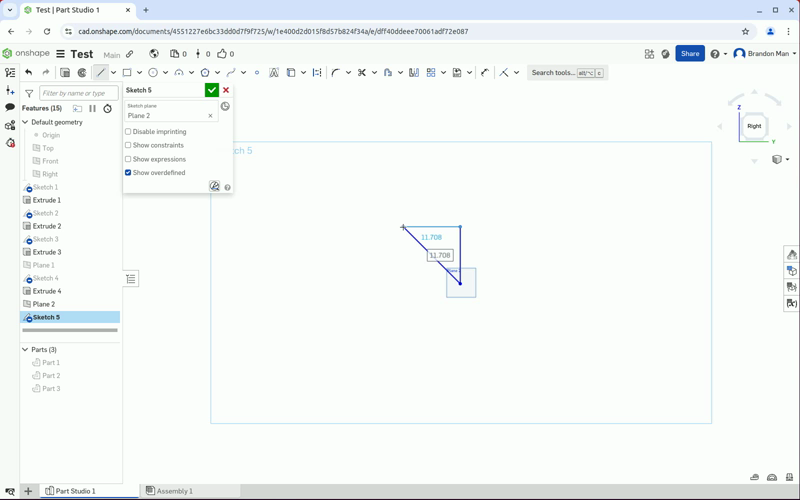
key_up(shift)
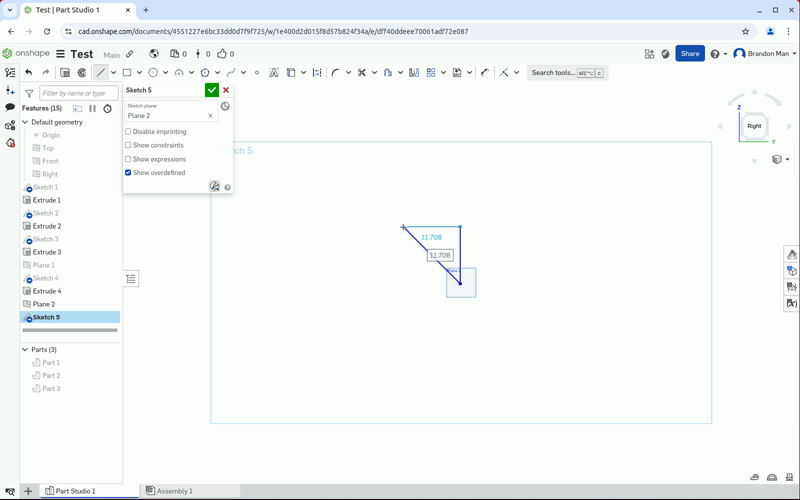
click(403, 226)
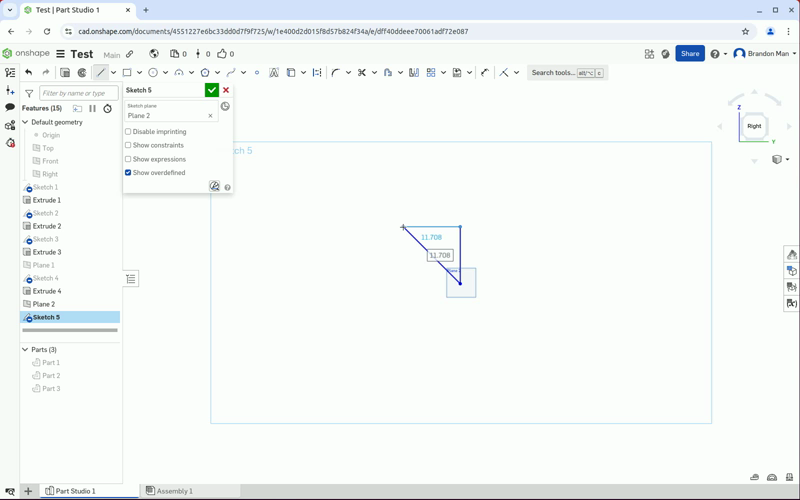
key(esc)
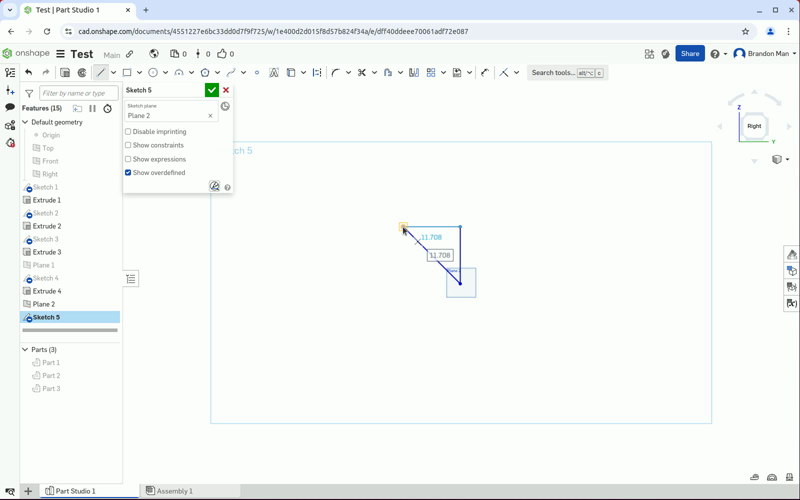
mouse_move(453, 275)
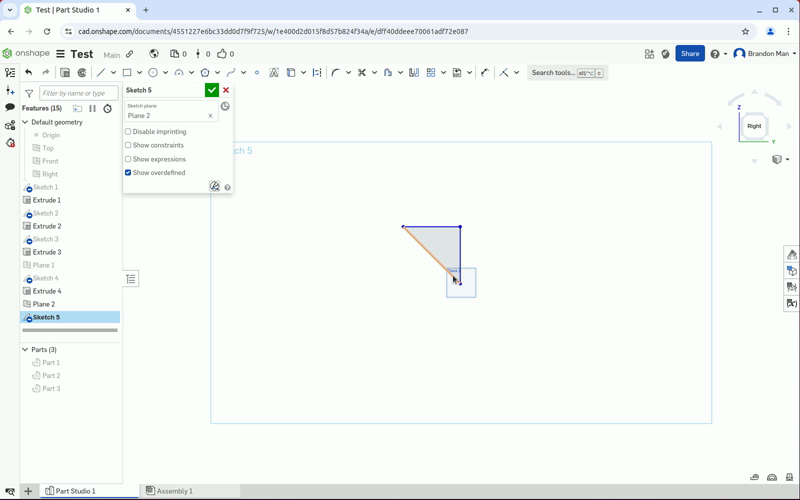
scroll(6)
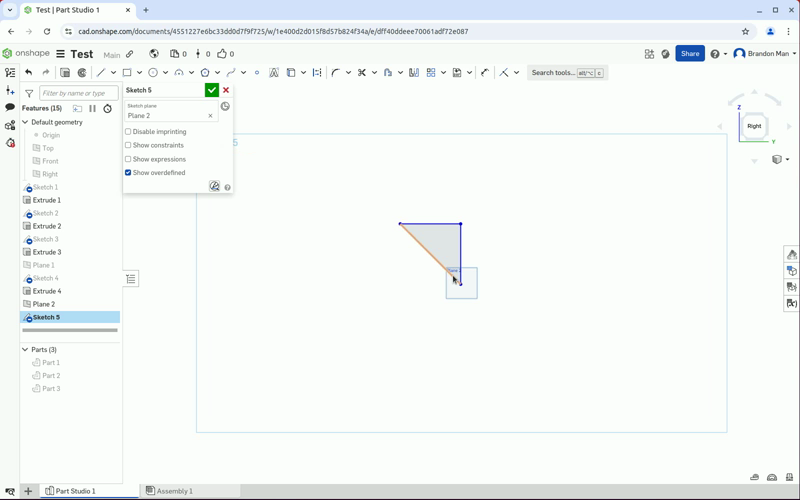
scroll(6)
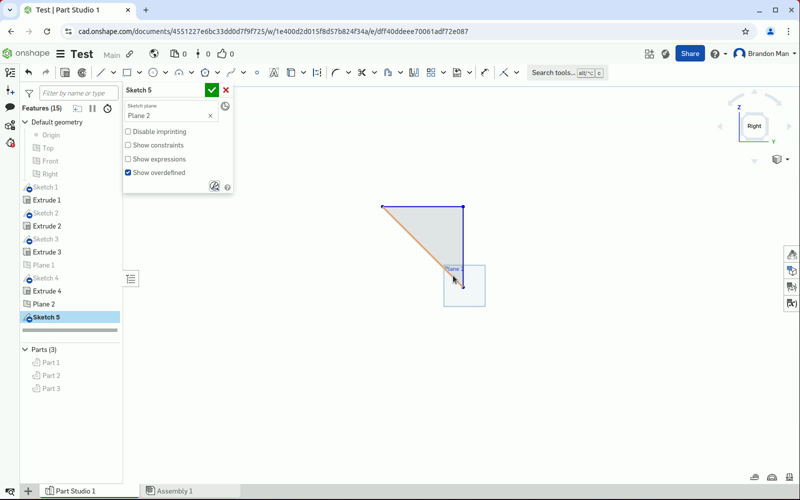
scroll(6)
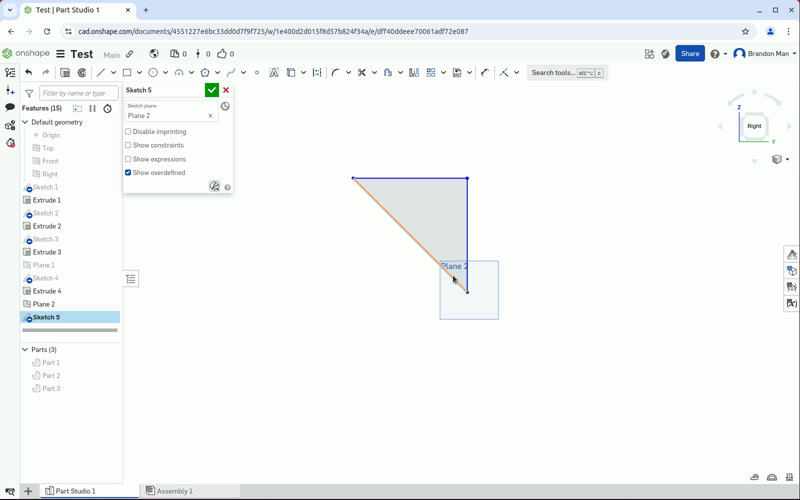
scroll(6)
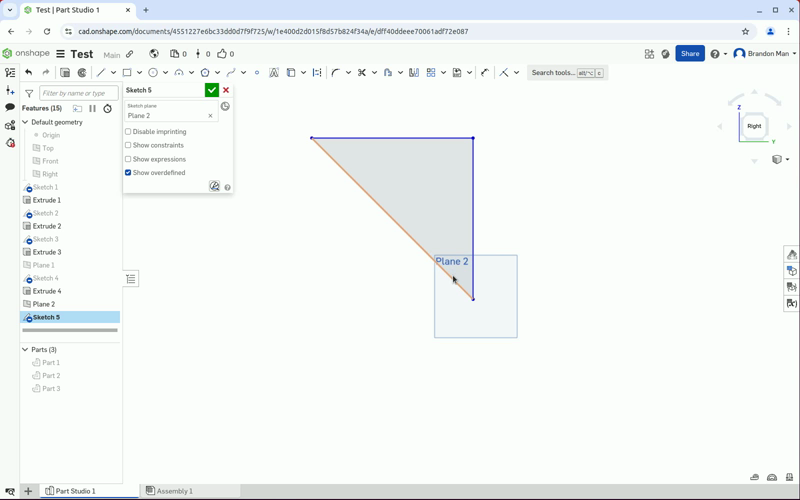
scroll(6)
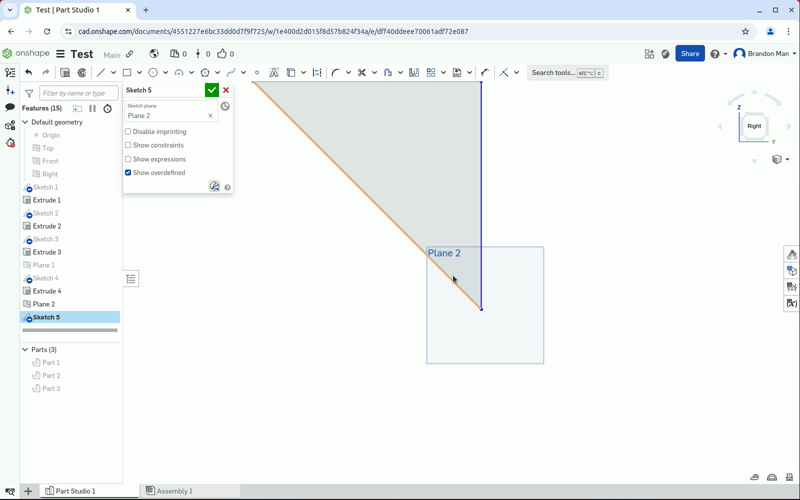
scroll(6)
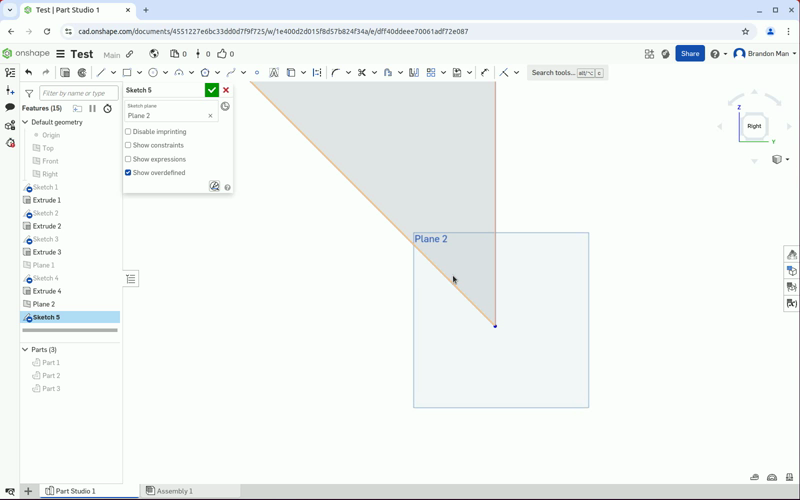
scroll(6)
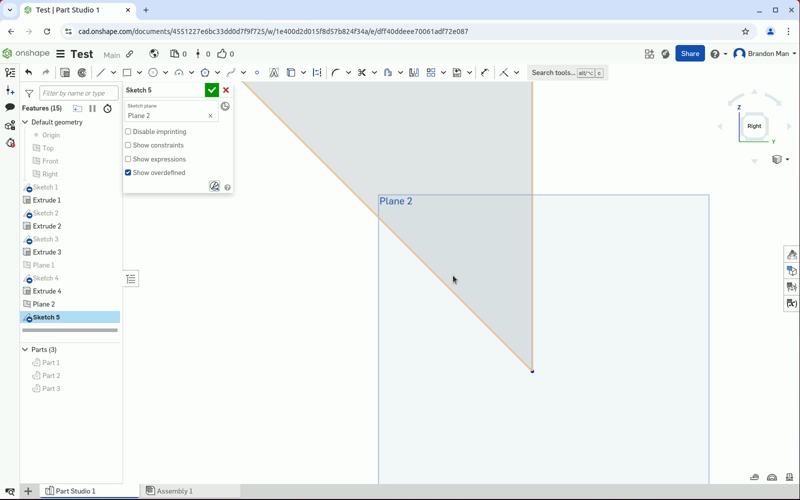
click(453, 275)
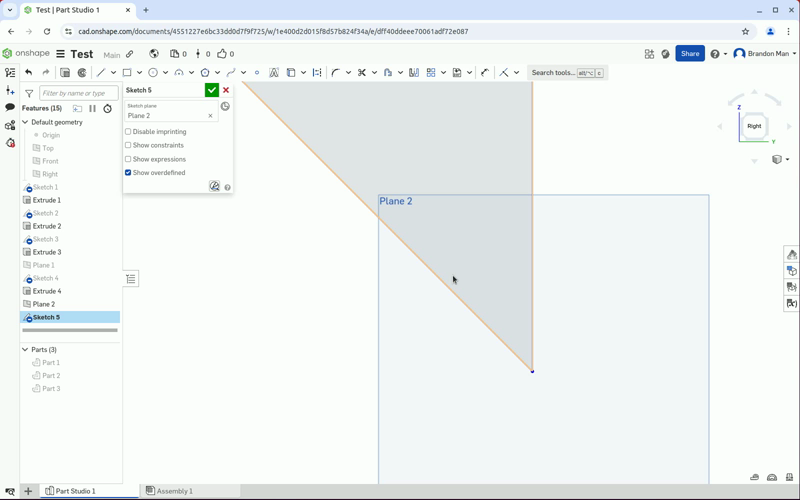
scroll(-6)
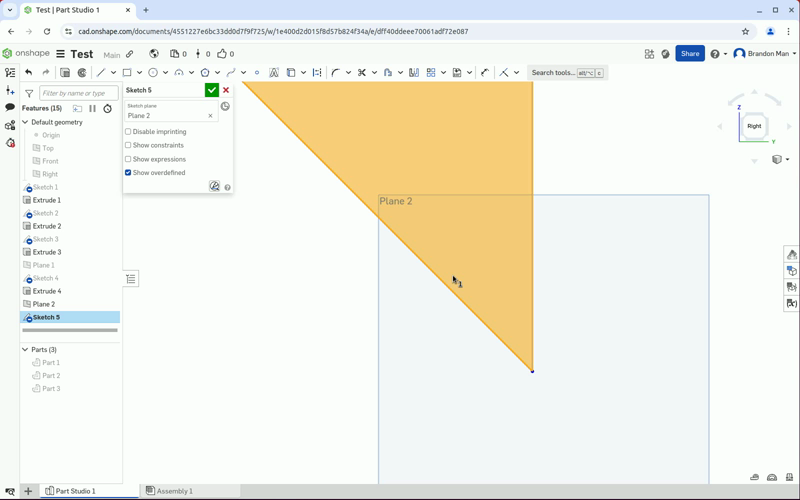
scroll(-6)
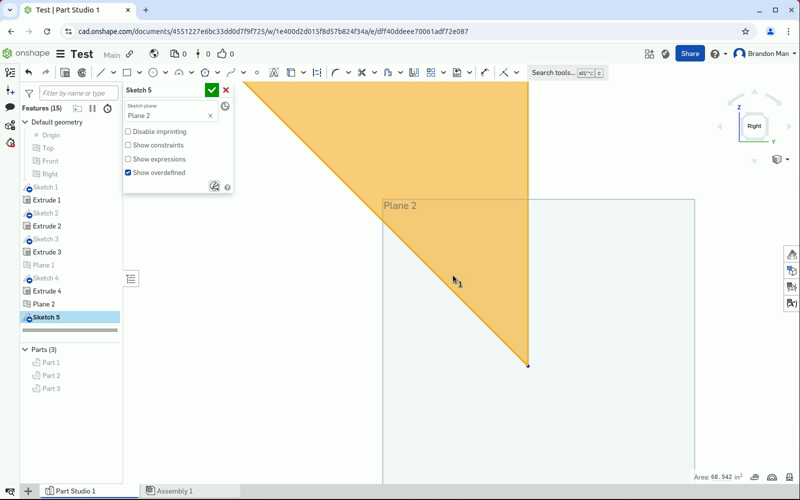
scroll(-6)
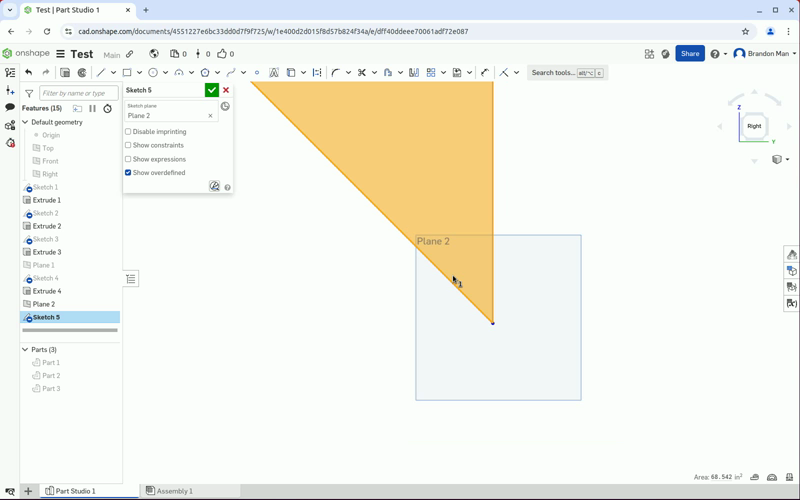
scroll(-6)
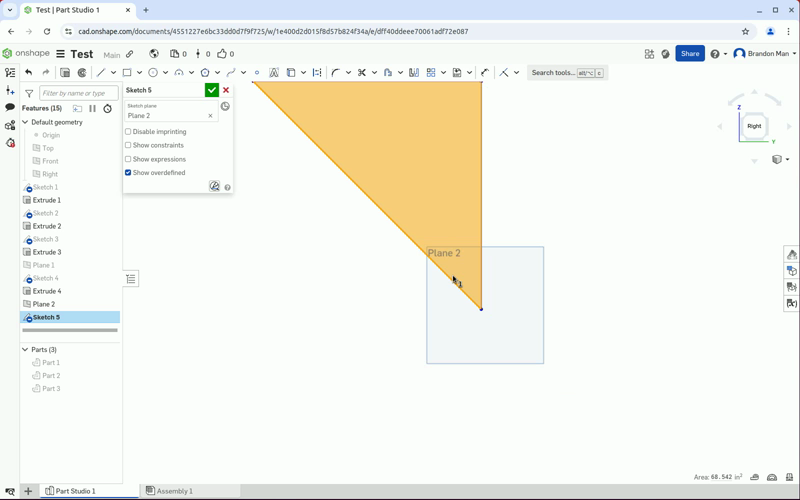
scroll(-6)
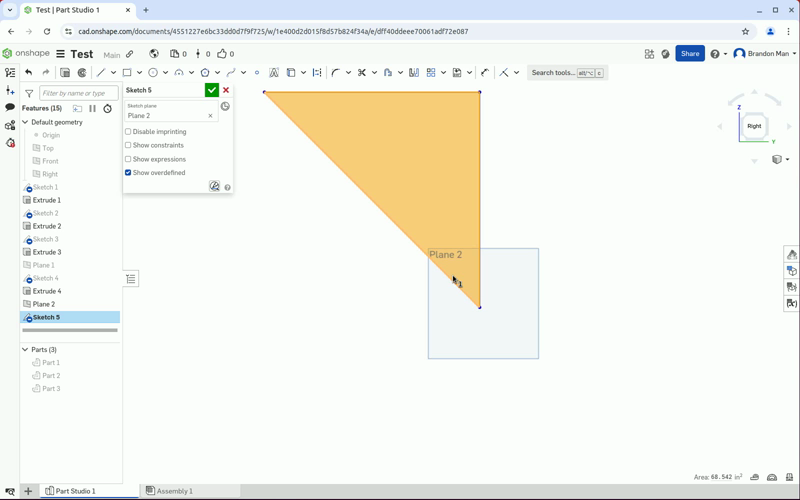
scroll(-6)
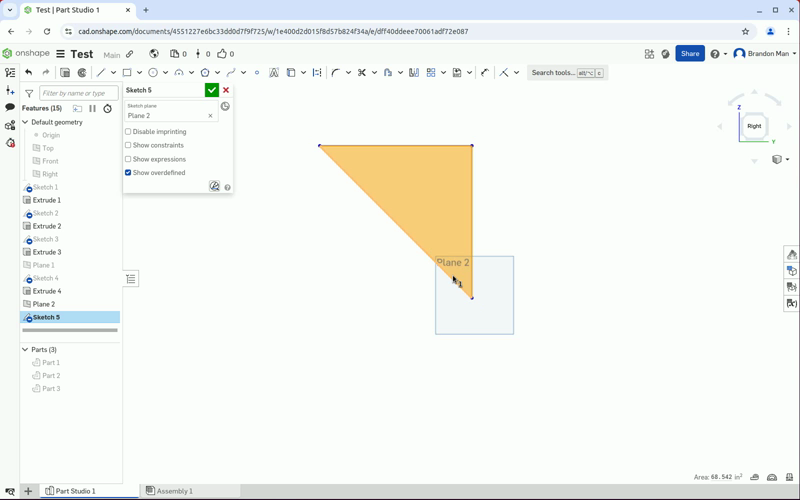
scroll(-6)
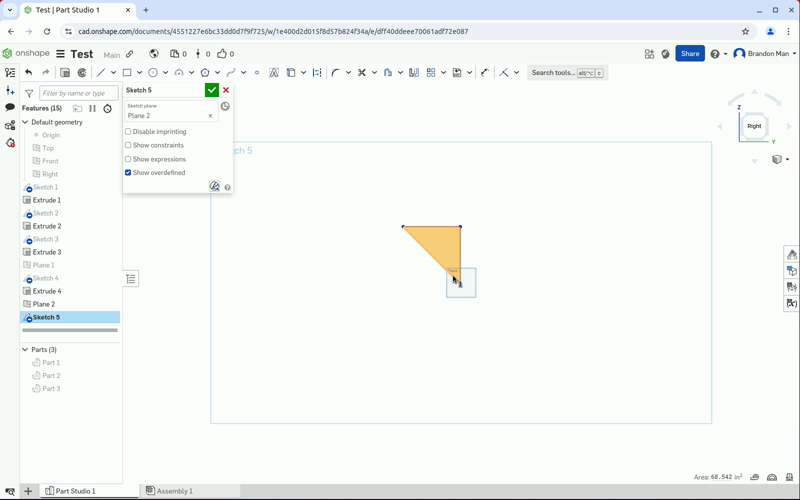
mouse_move(73, 352)
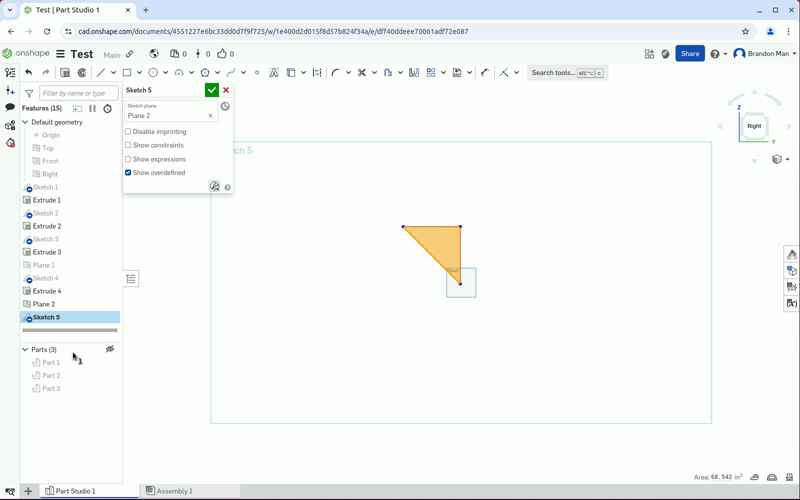
key(shift+y)
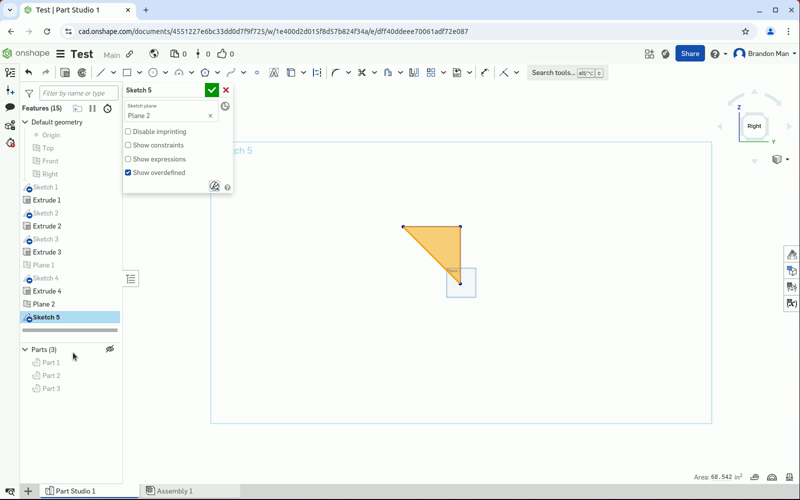
key(shift+e)
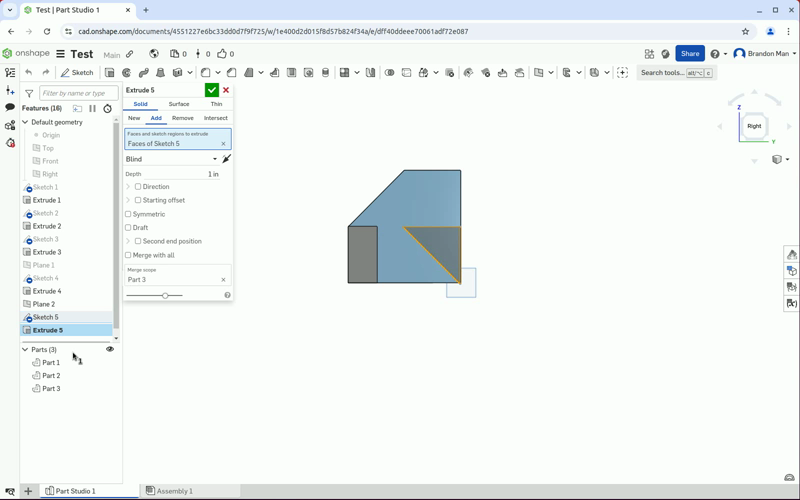
mouse_move(143, 106)
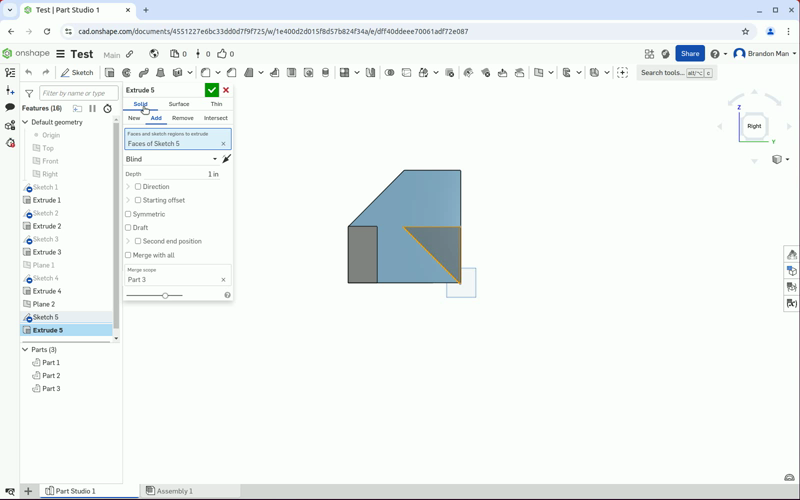
click(143, 106)
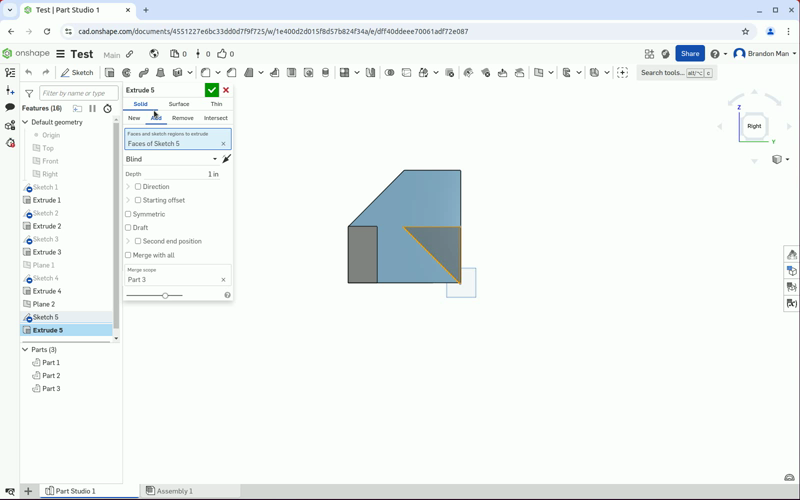
mouse_move(186, 120)
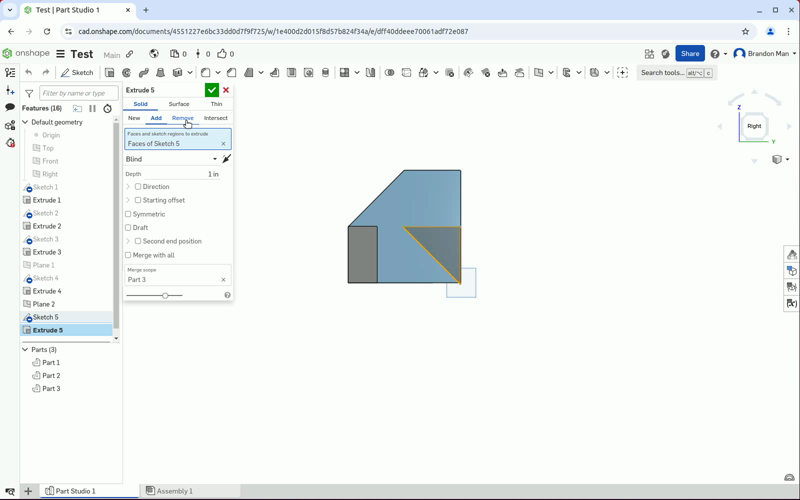
click(186, 120)
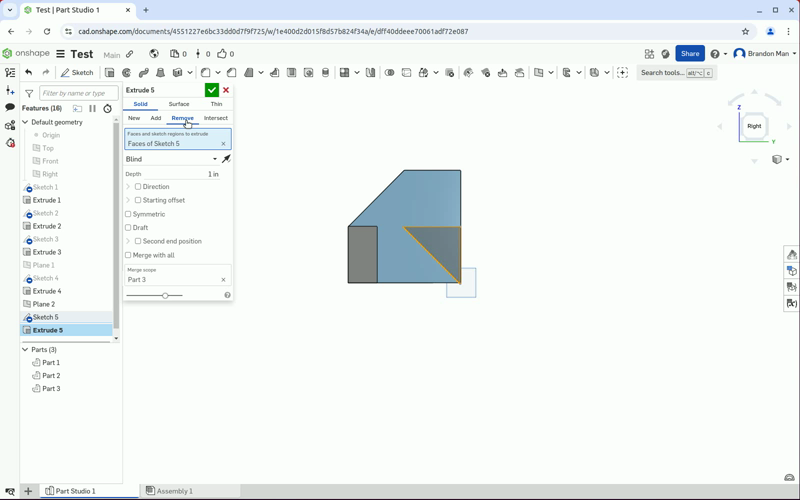
key(tab, 4)
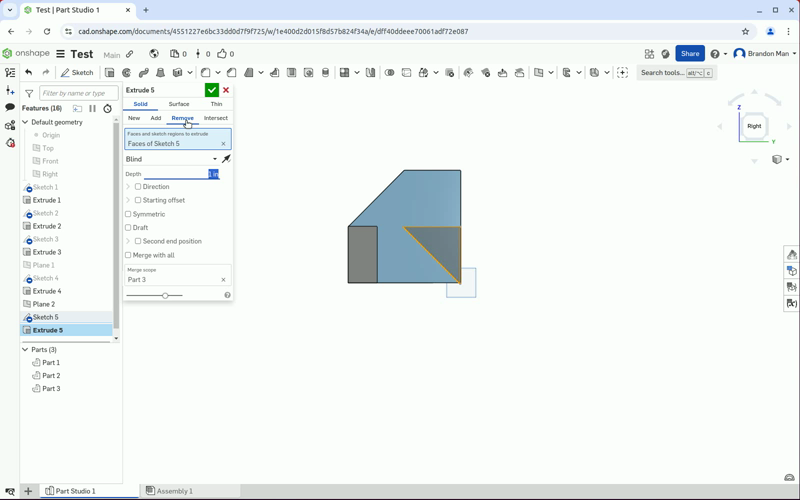
text(11.554)
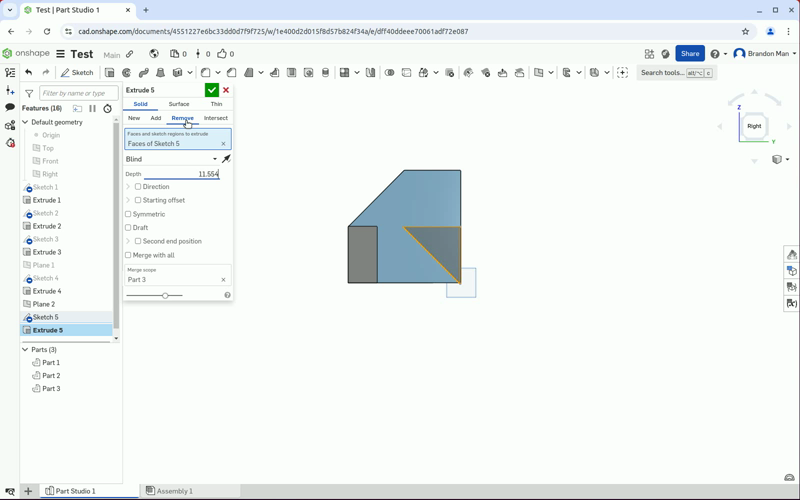
key(tab, 6)
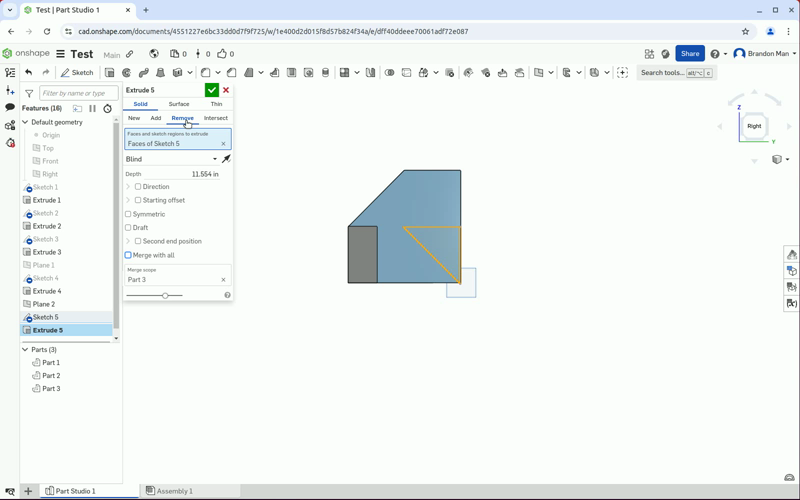
key(space)
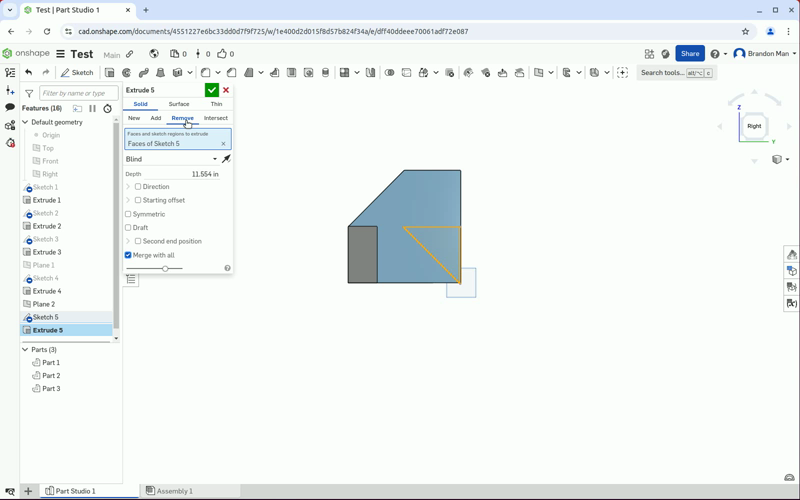
key(enter)
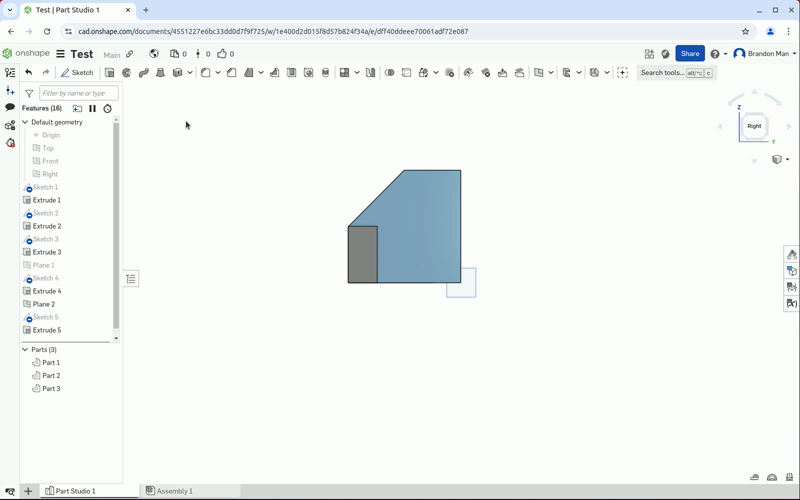
key(shift+h)
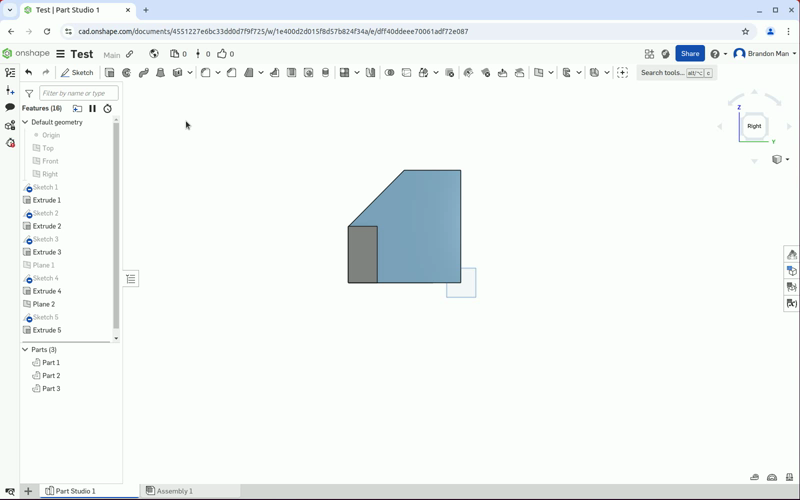
key(shift+h)
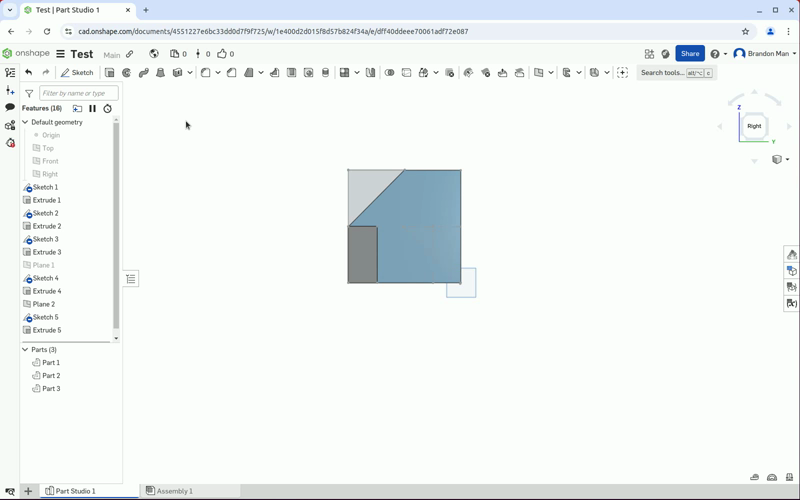
key(shift+7)
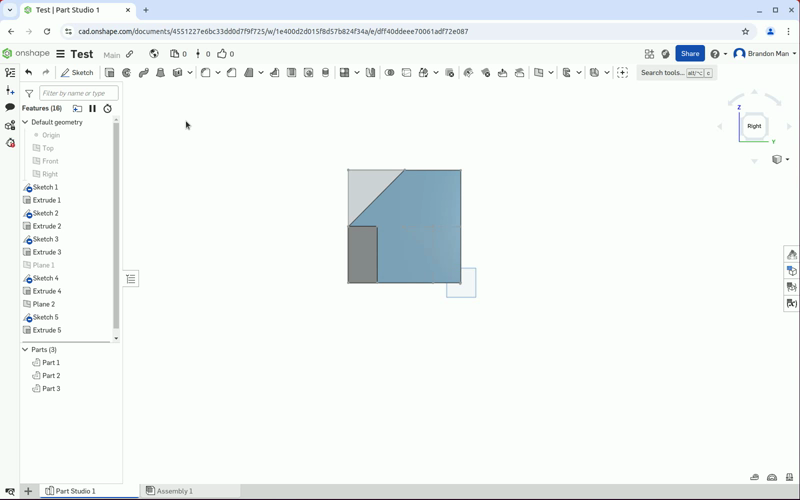
key(right, 2)
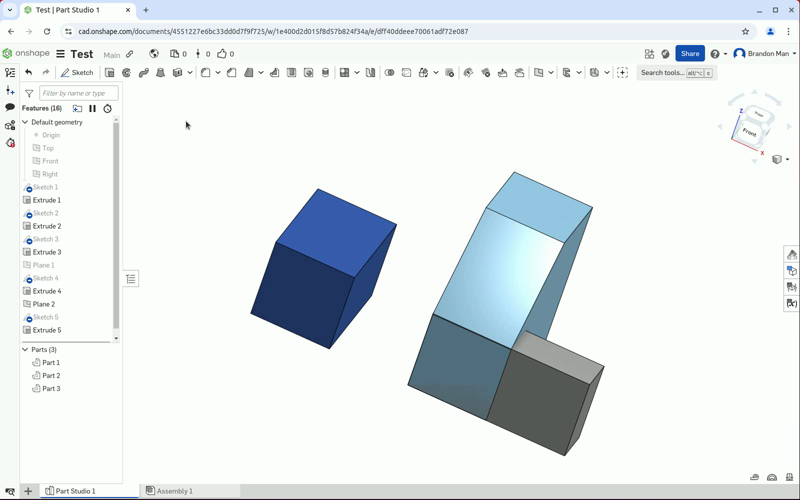
key(down, 2)
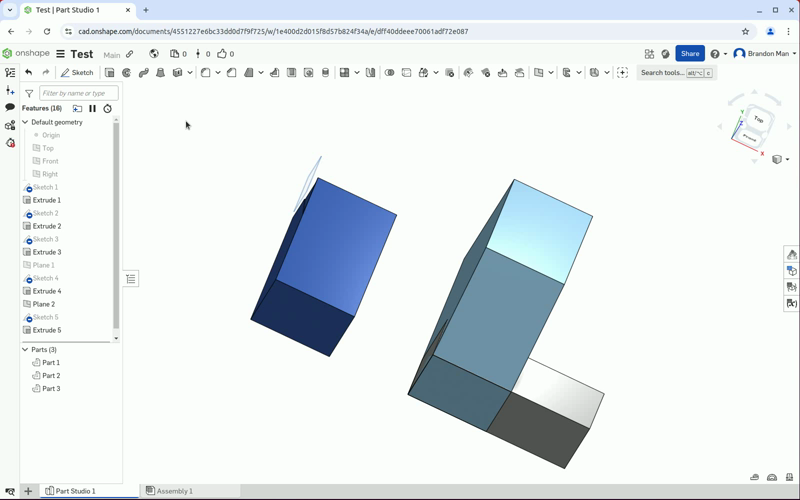
key(up, 2)
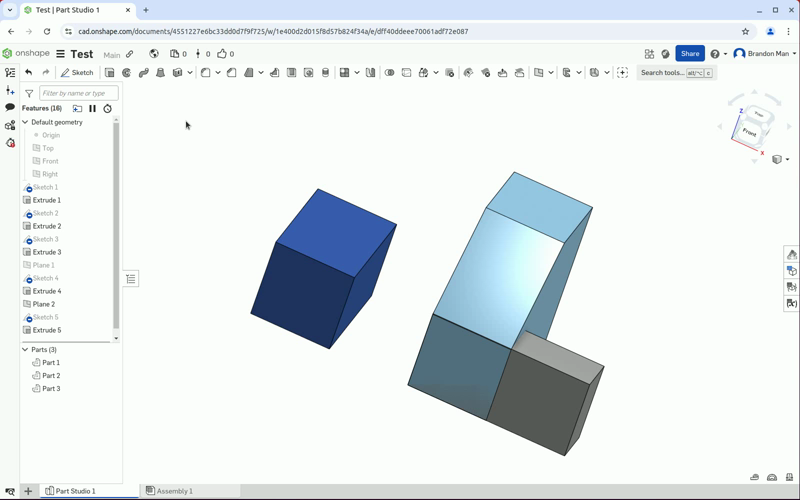
key(left, 2)
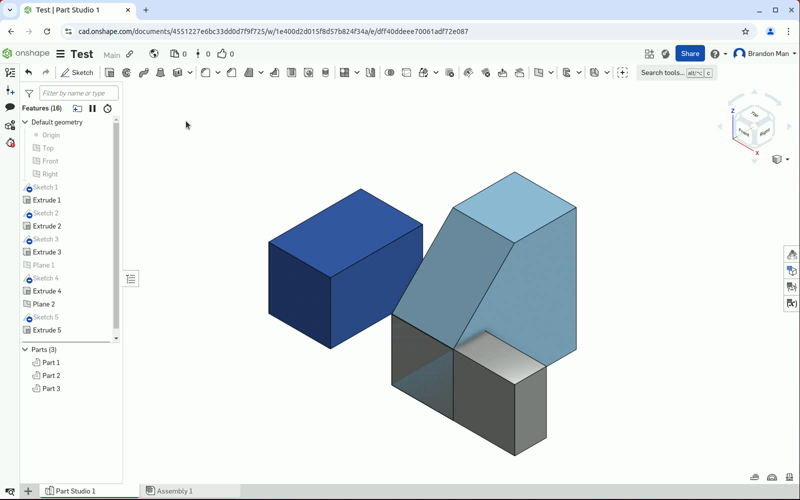
mouse_move(69, 189)
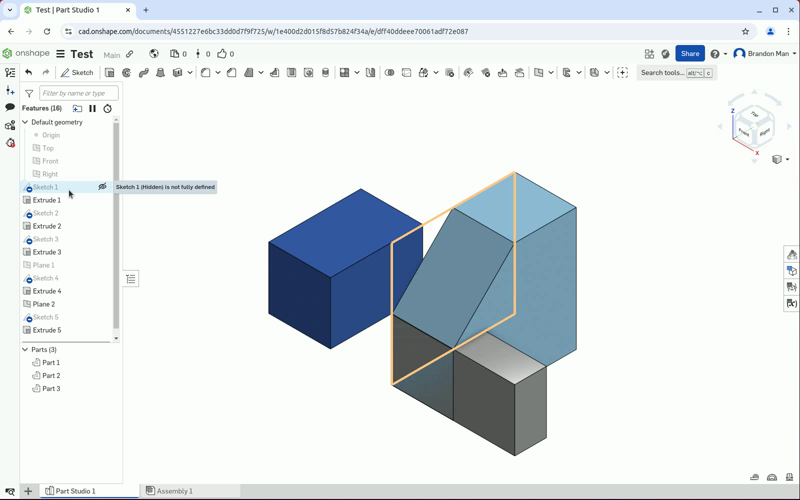
click(69, 189)